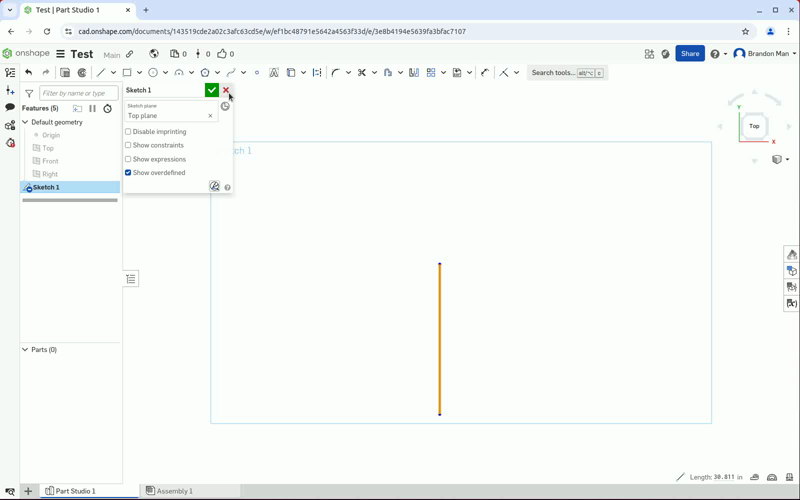
key(shift+h)
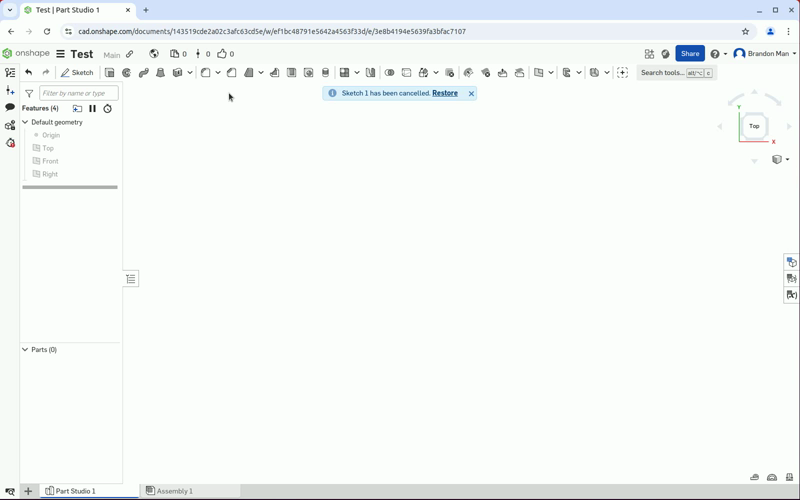
mouse_move(73, 352)
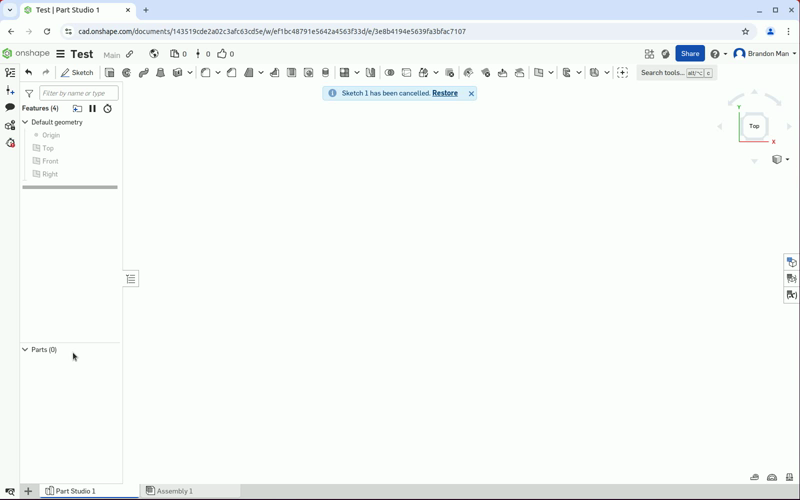
key(y)
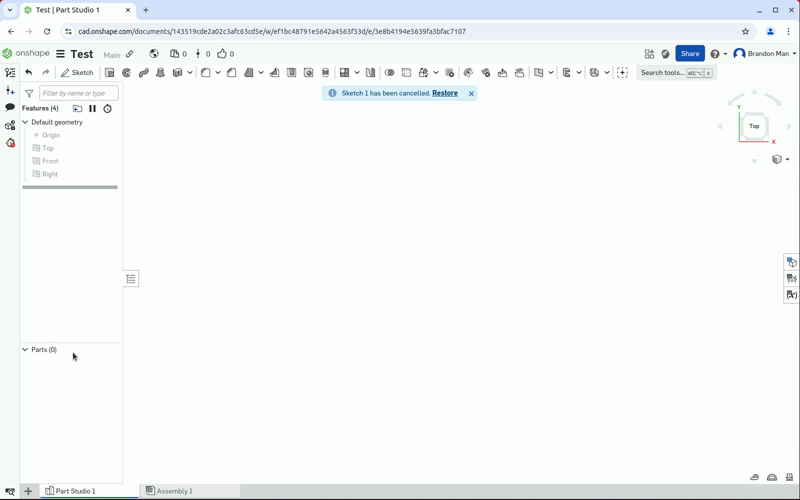
key(shift+p)
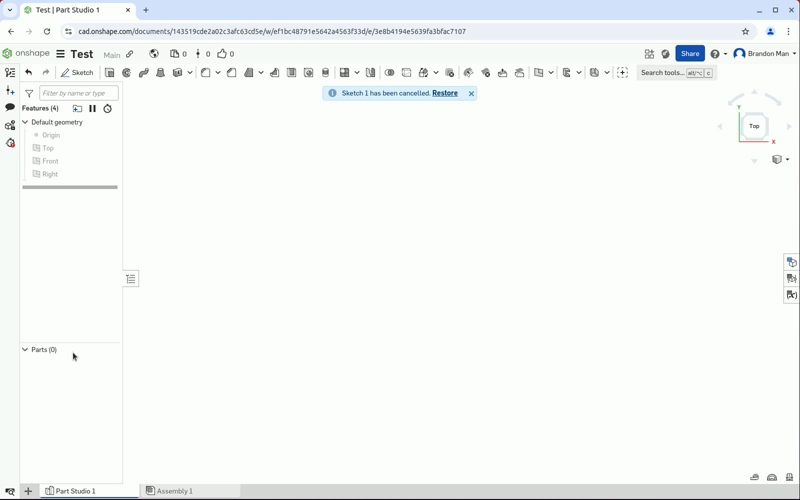
key(space)
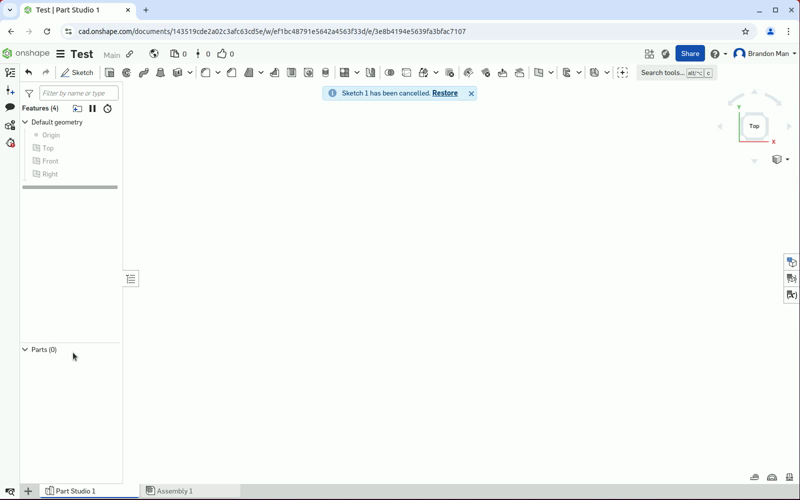
key_down(shift)
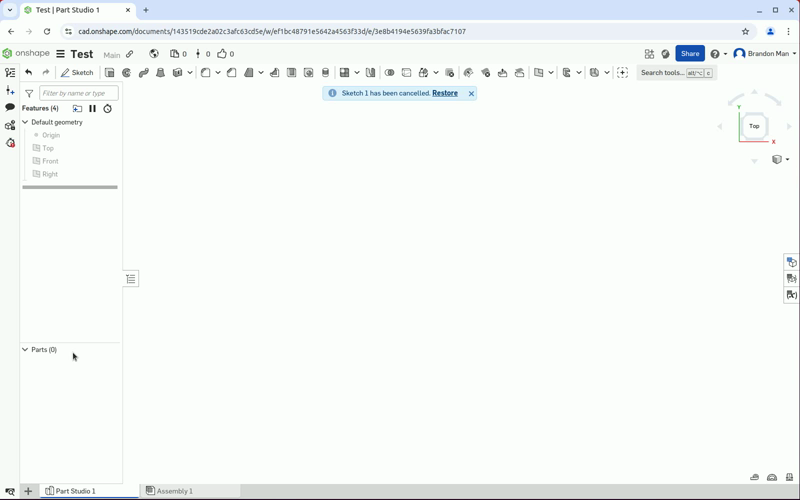
key(up)
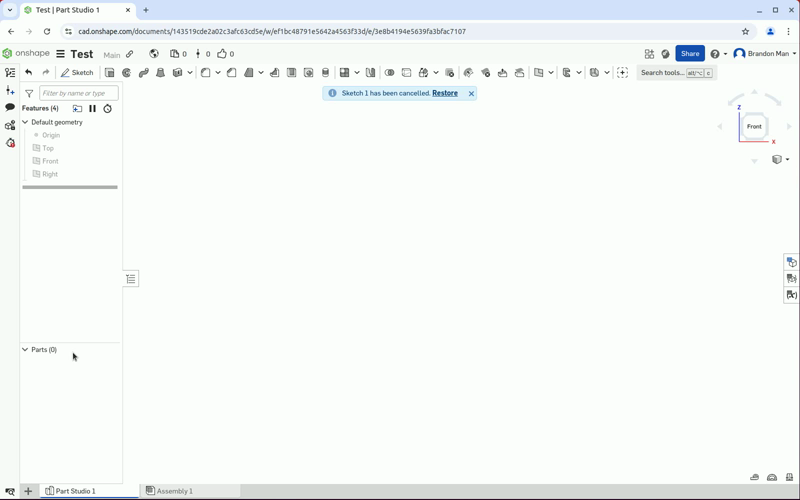
key_up(shift)
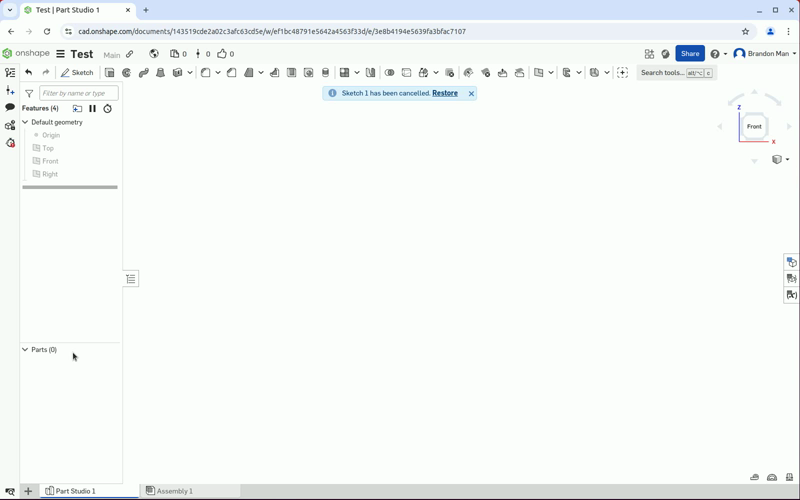
mouse_move(73, 352)
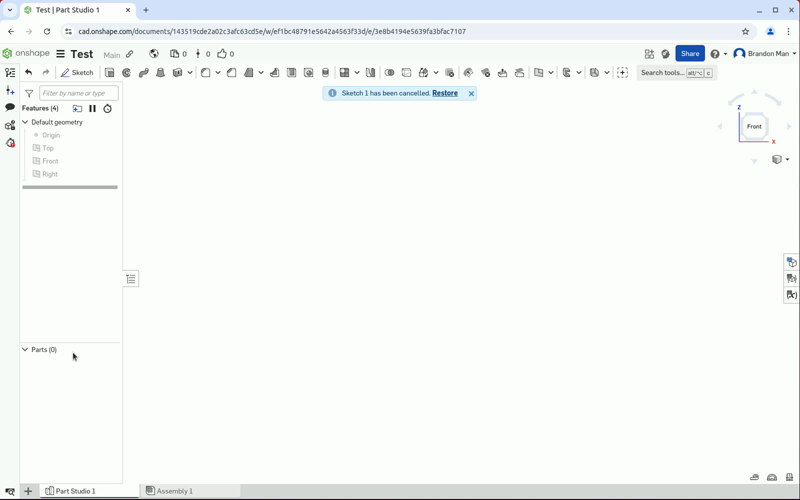
key(shift+y)
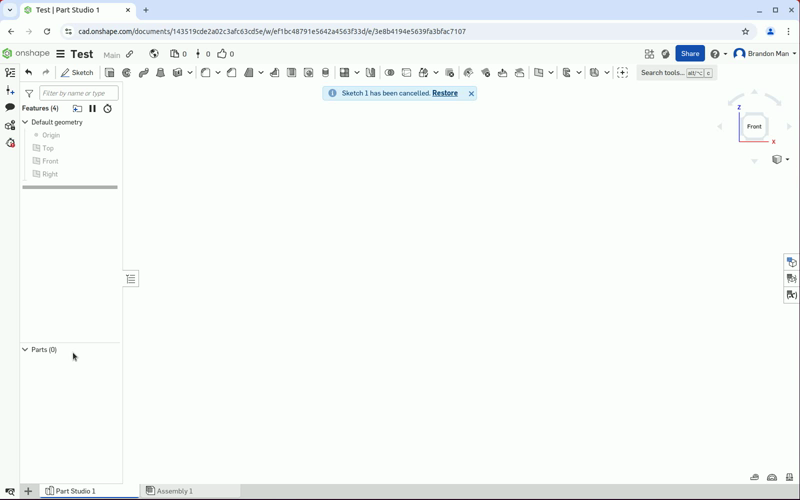
key(shift+s)
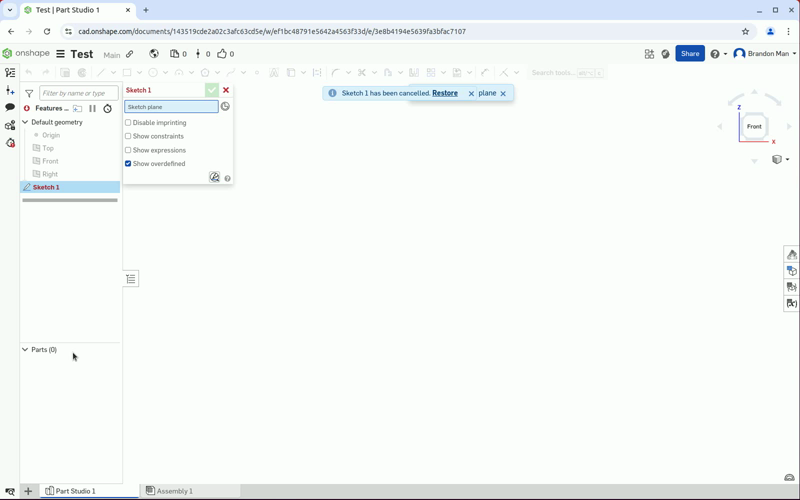
mouse_move(73, 163)
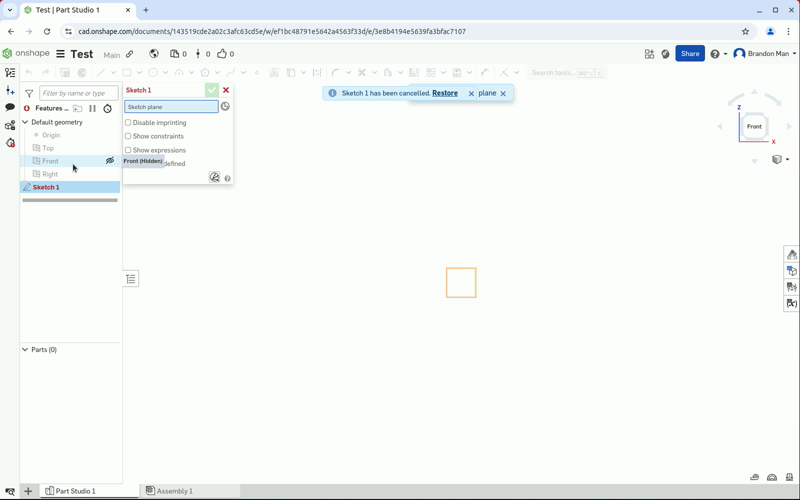
click(73, 163)
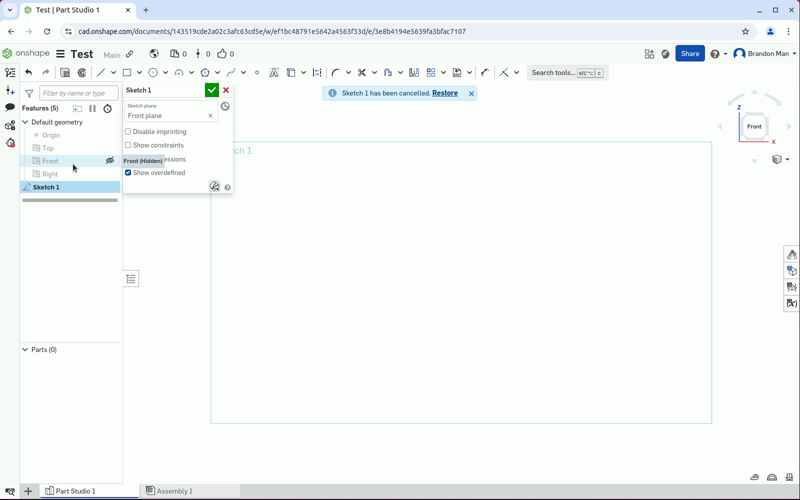
mouse_move(73, 352)
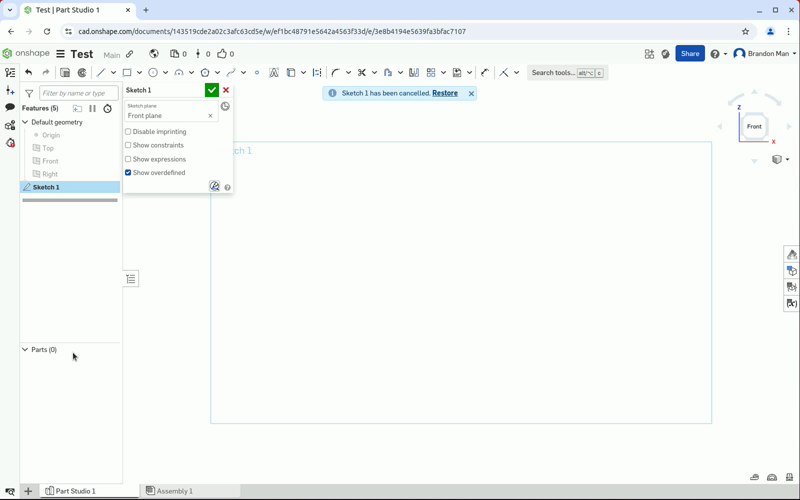
key(y)
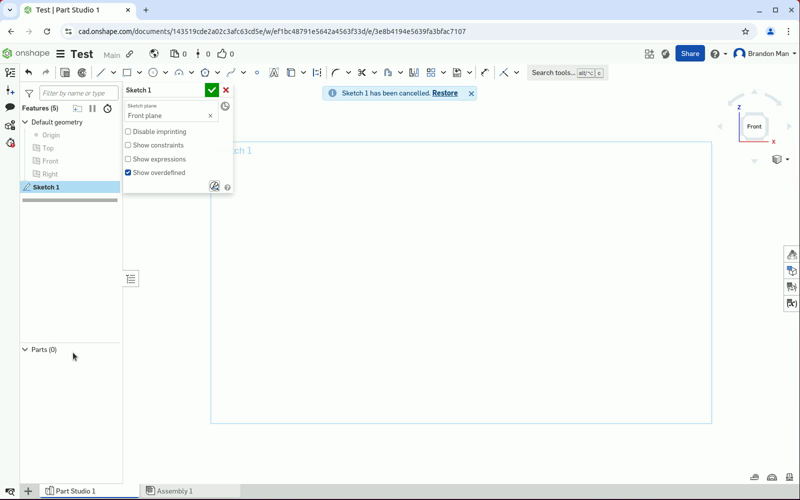
key(l)
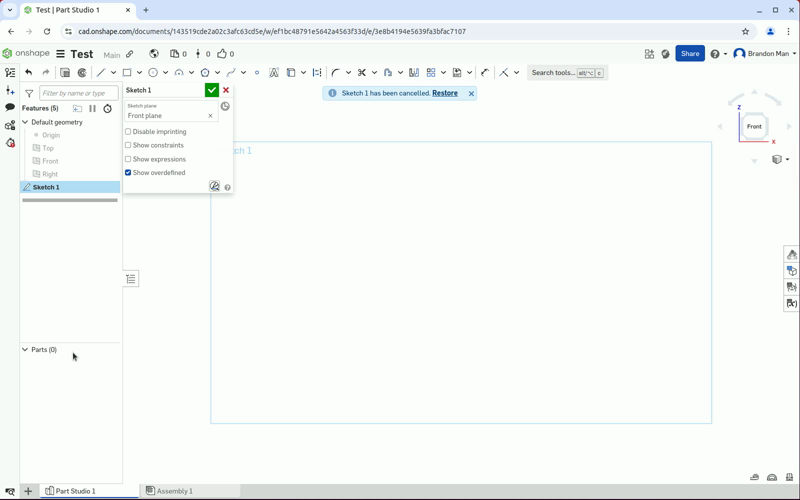
key_down(shift)
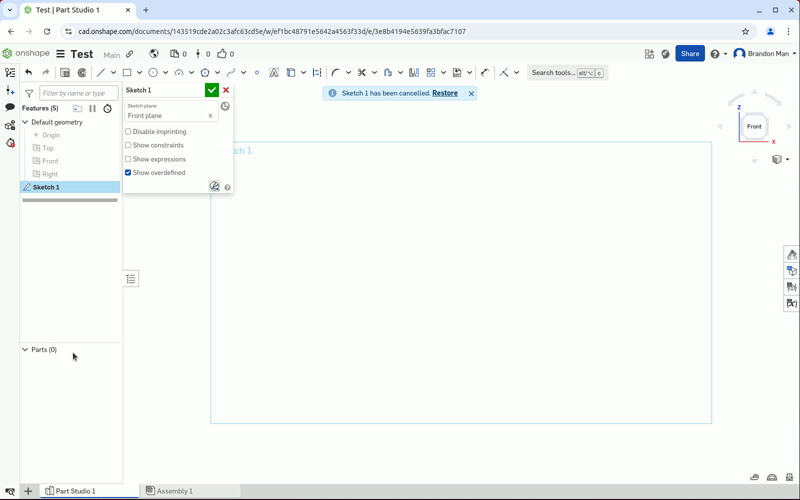
mouse_move(353, 366)
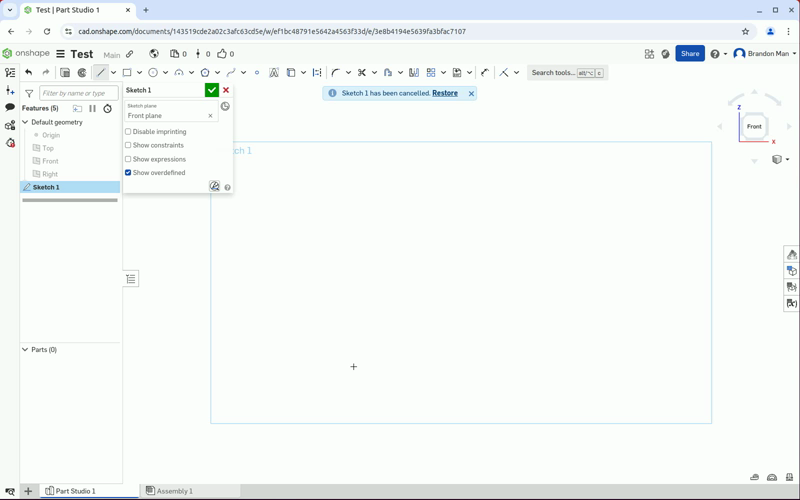
click(353, 366)
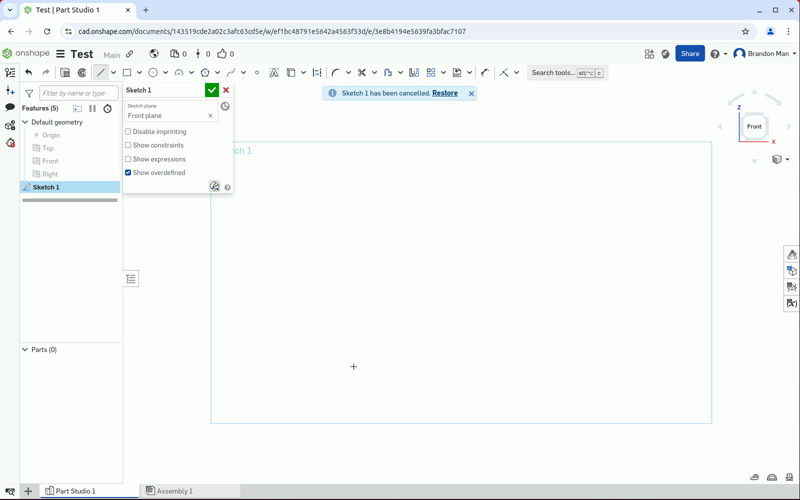
key_up(shift)
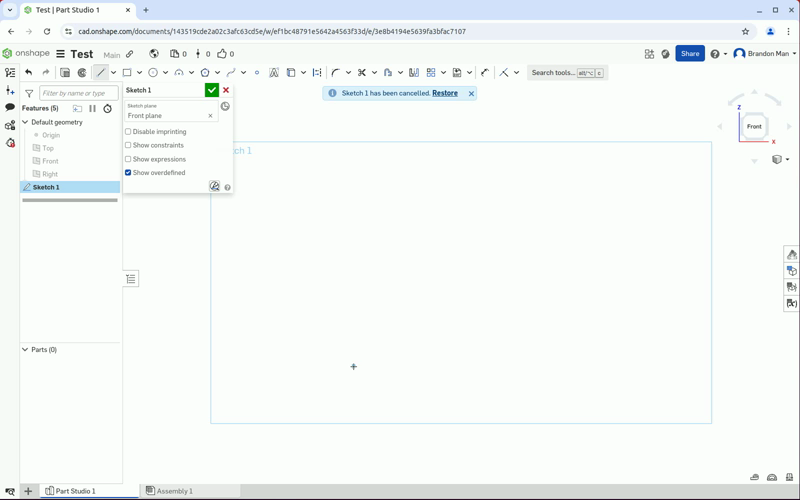
key_down(shift)
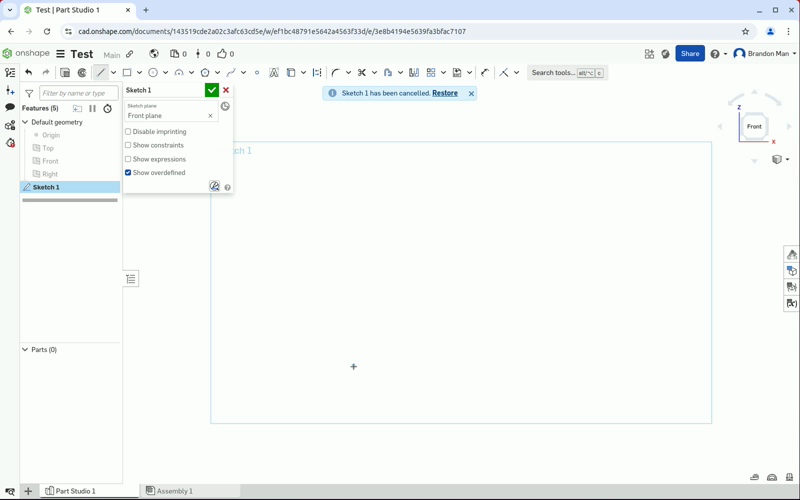
mouse_move(383, 366)
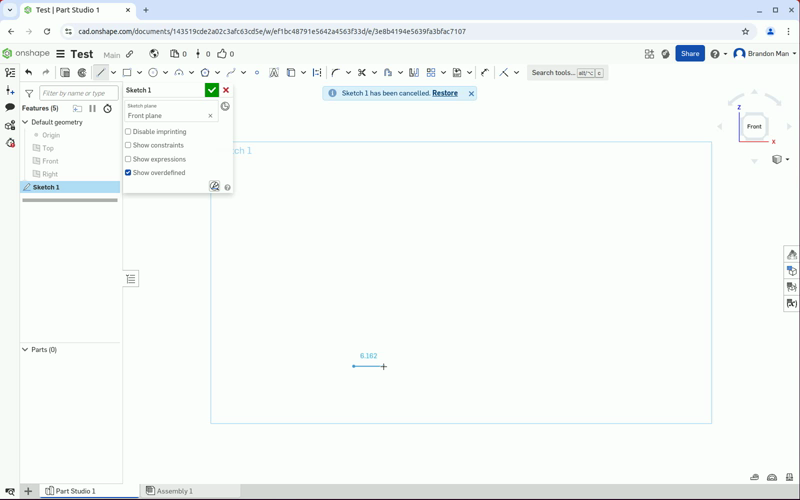
mouse_move(359, 366)
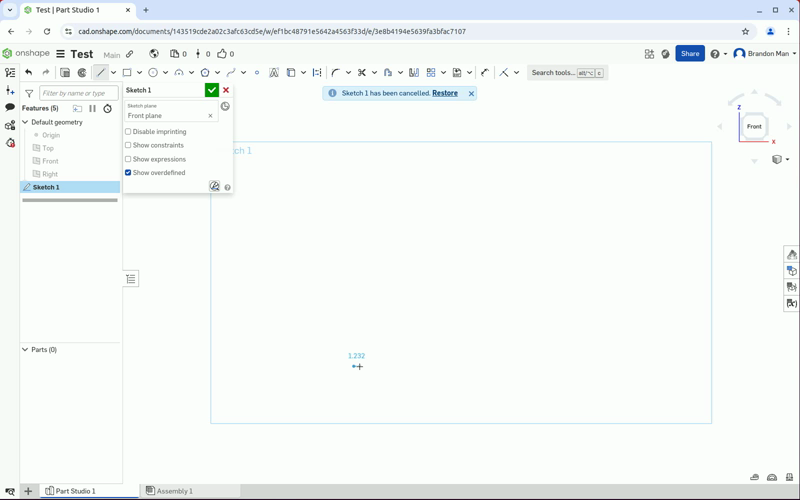
scroll(6)
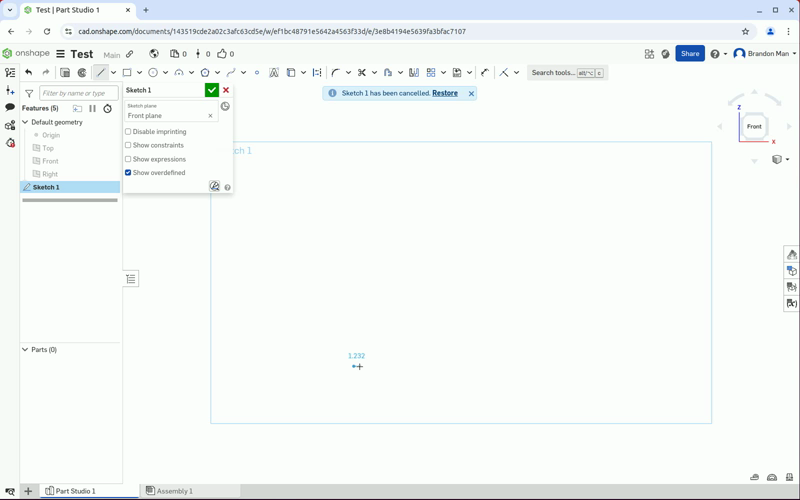
scroll(6)
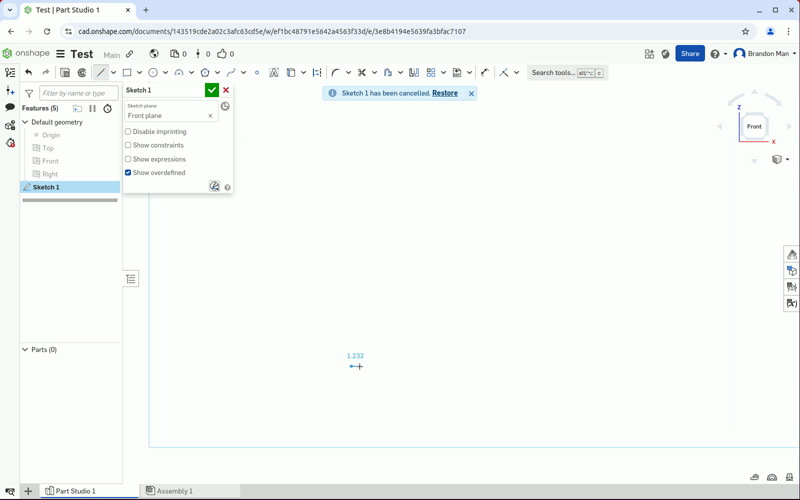
scroll(6)
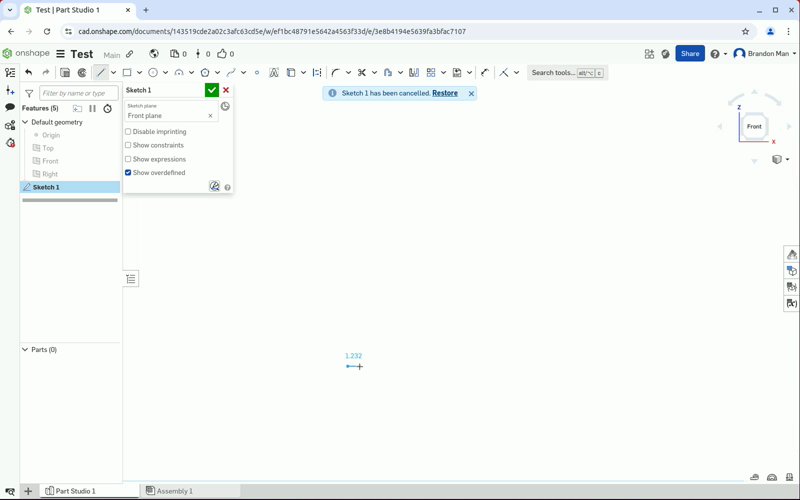
scroll(6)
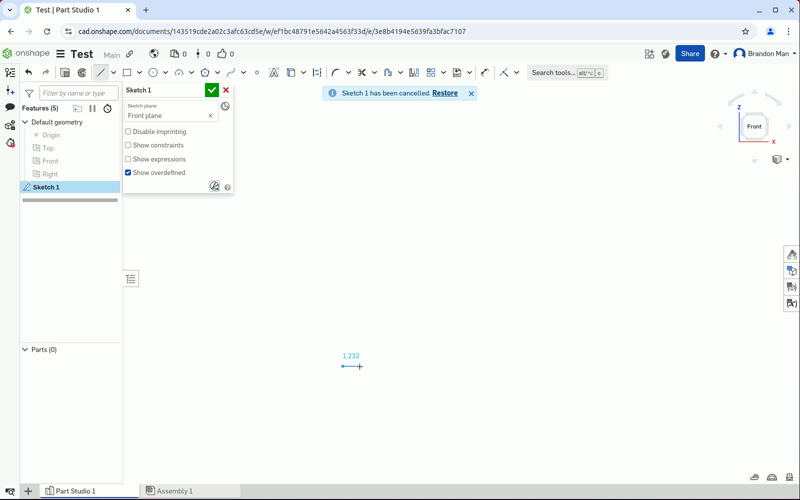
scroll(6)
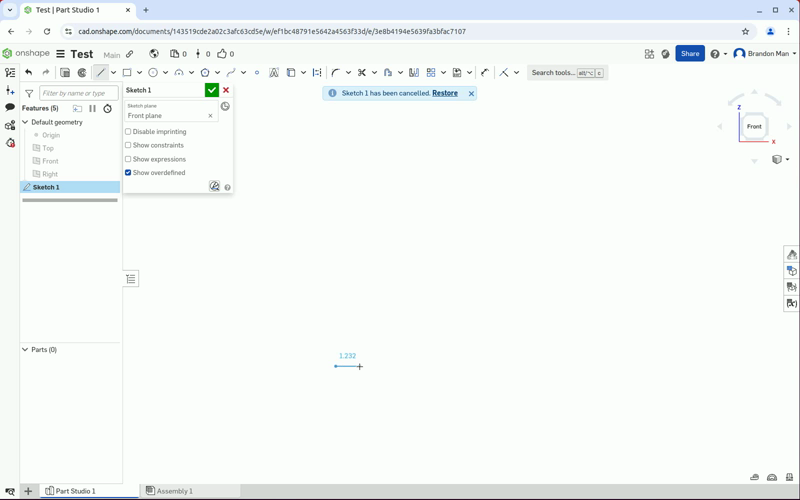
scroll(6)
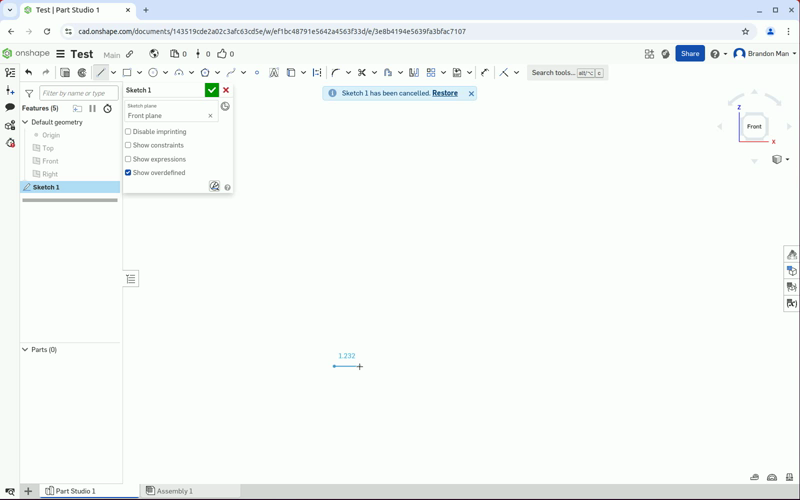
scroll(6)
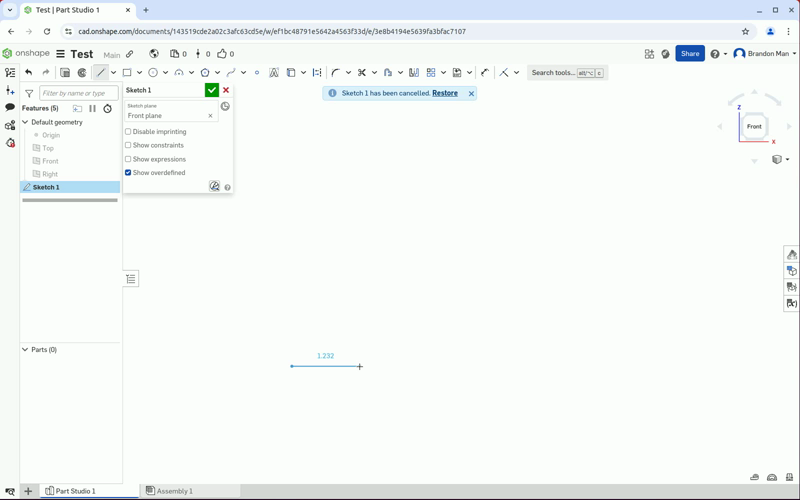
click(359, 366)
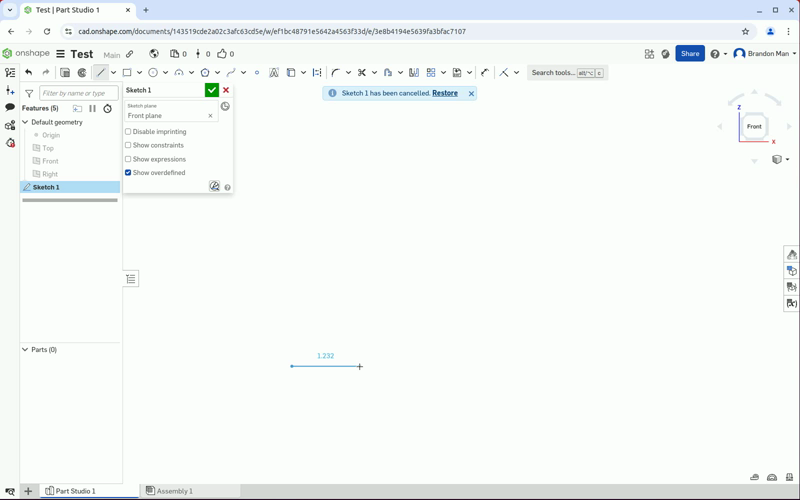
scroll(-6)
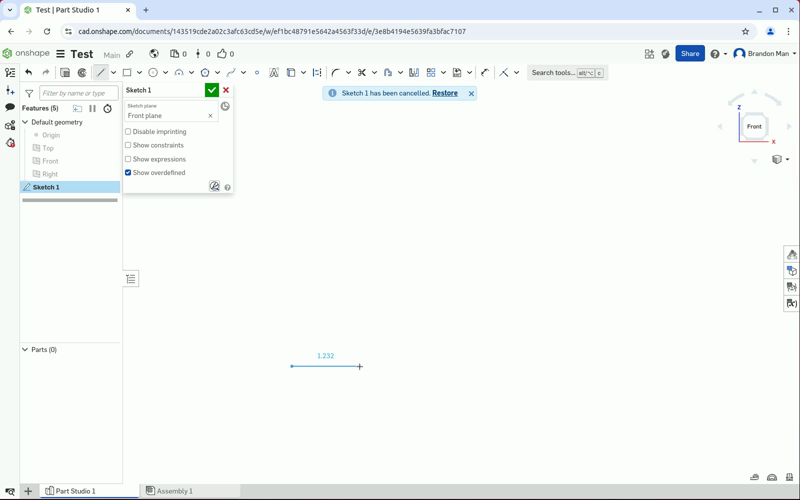
scroll(-6)
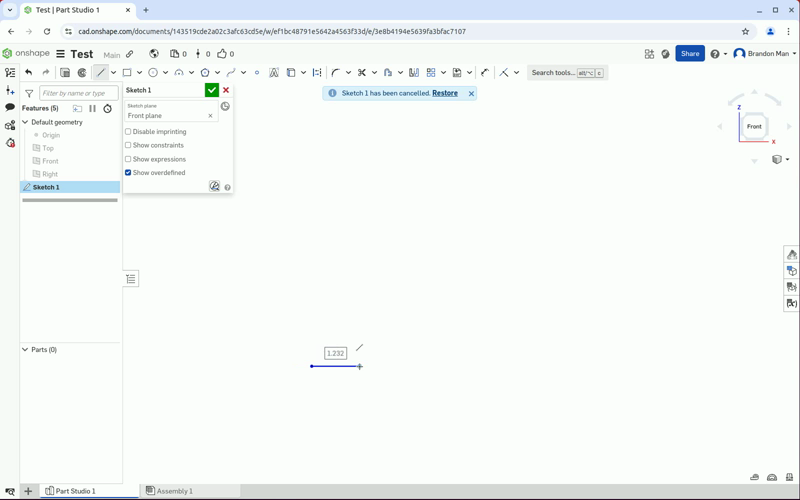
scroll(-6)
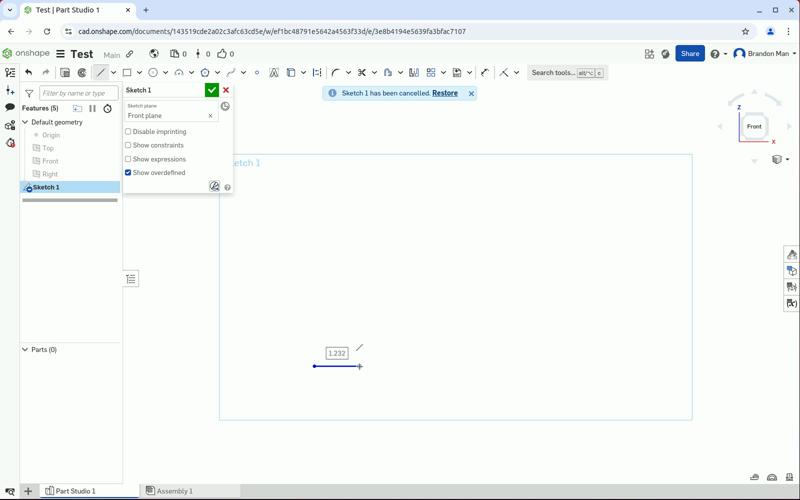
scroll(-6)
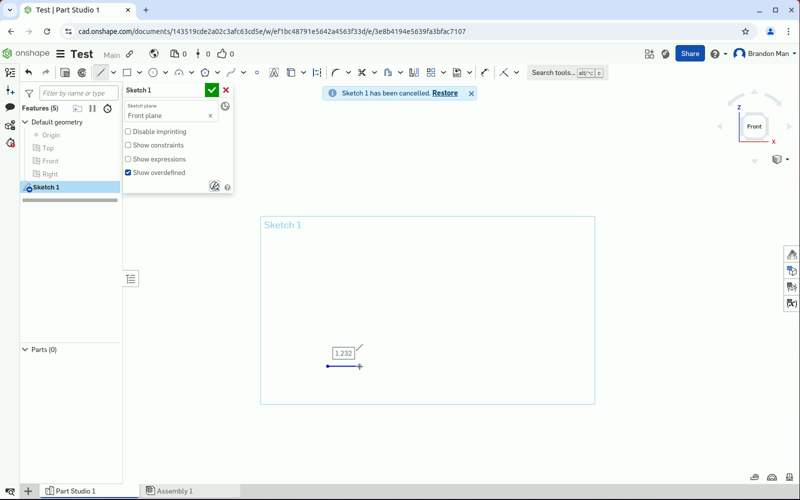
scroll(-6)
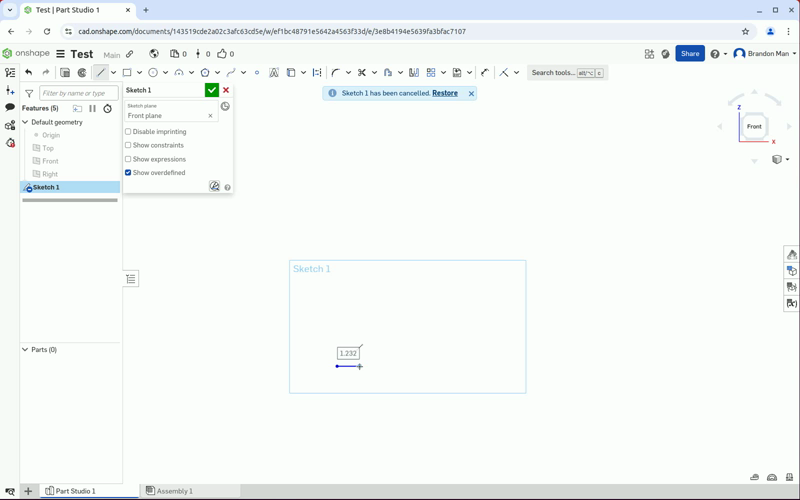
scroll(-6)
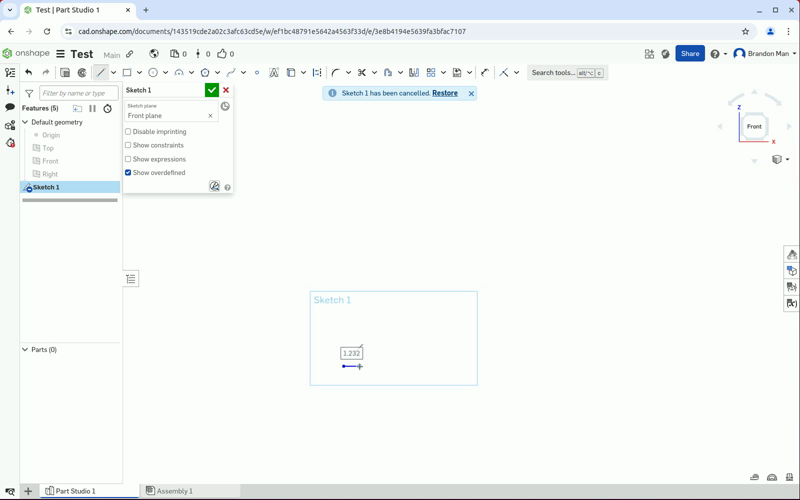
scroll(-6)
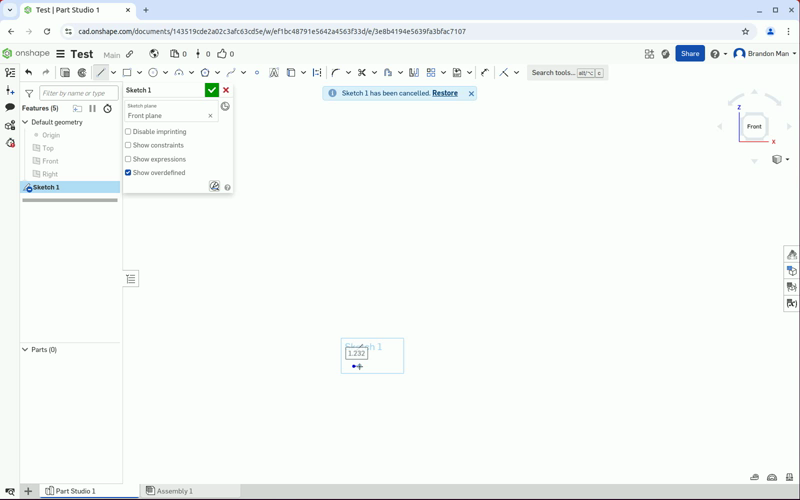
key_up(shift)
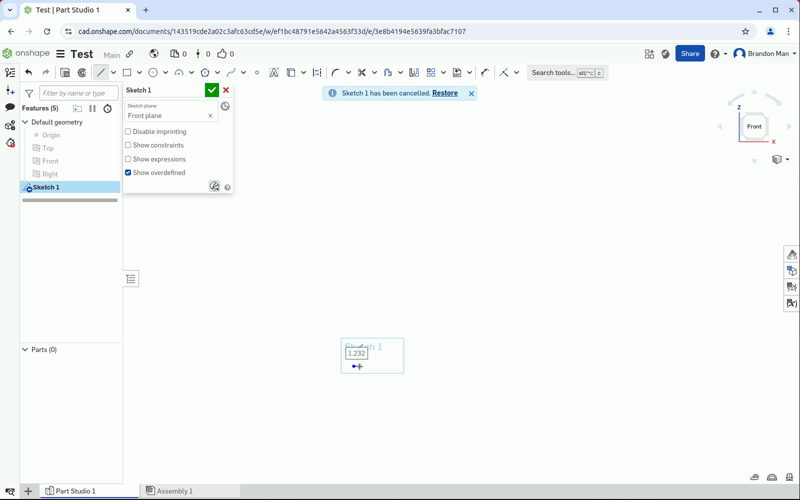
key_down(shift)
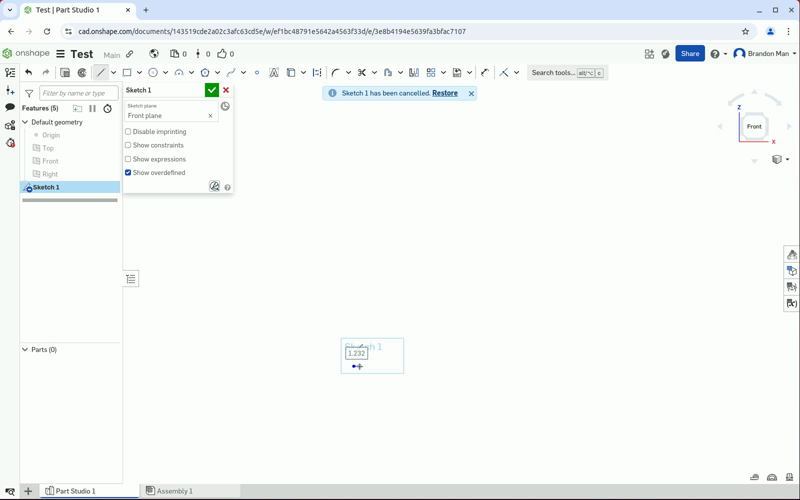
mouse_move(389, 366)
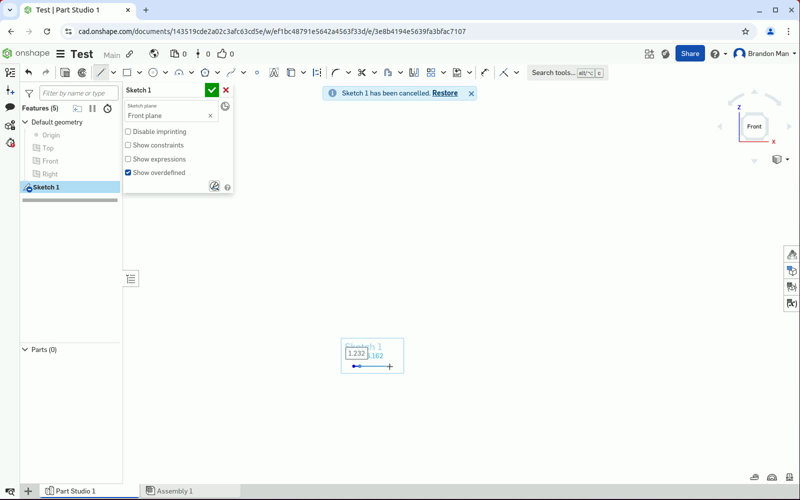
mouse_move(359, 341)
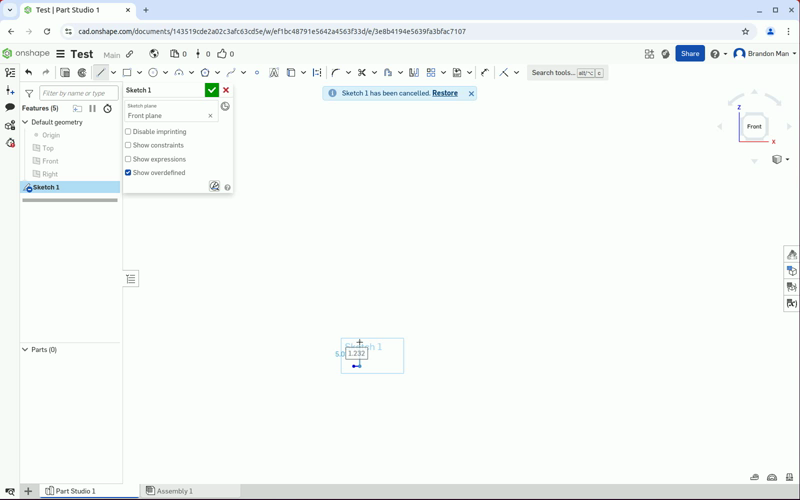
click(359, 341)
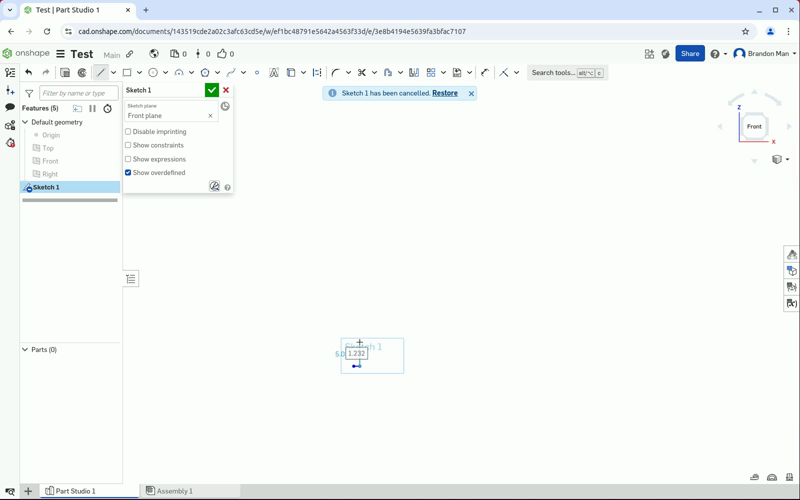
key_up(shift)
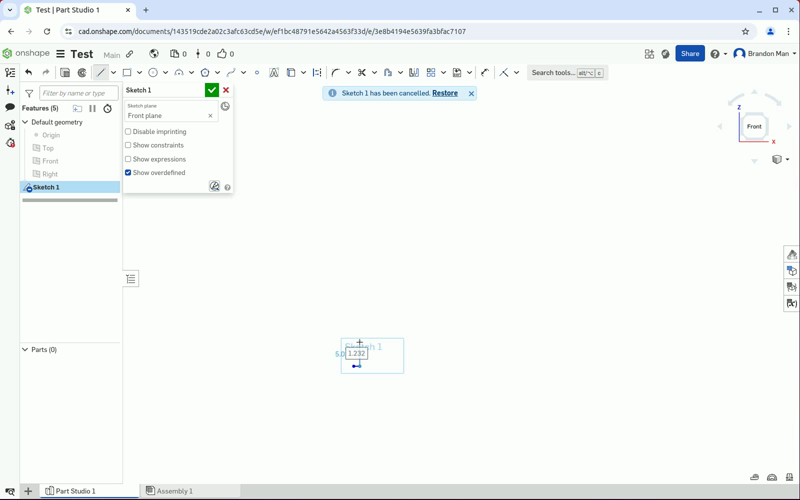
key_down(shift)
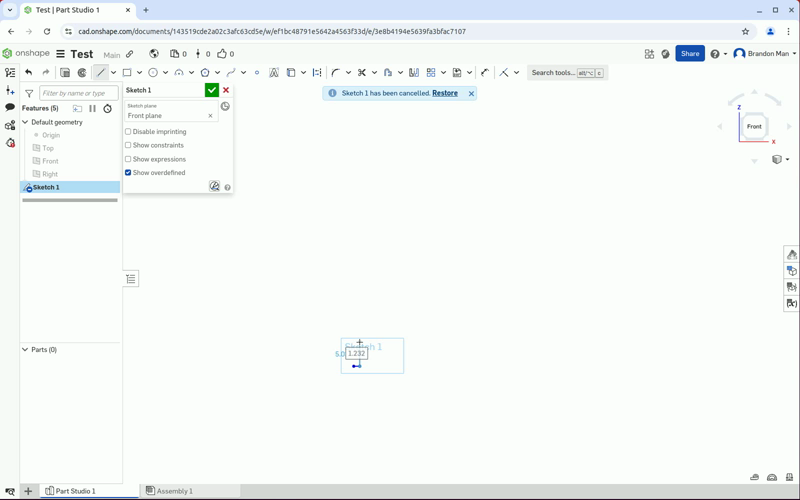
mouse_move(389, 341)
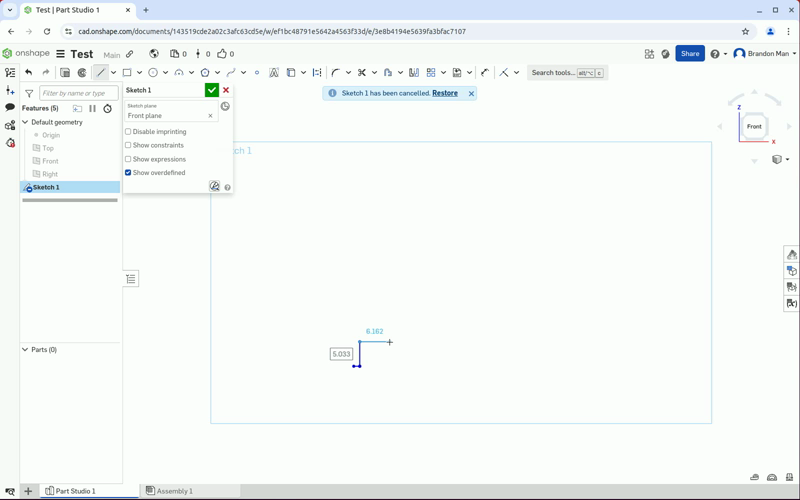
mouse_move(353, 341)
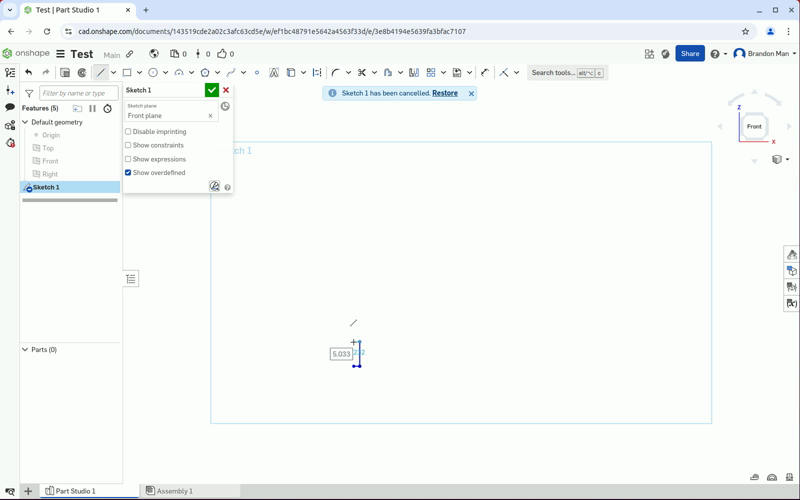
scroll(6)
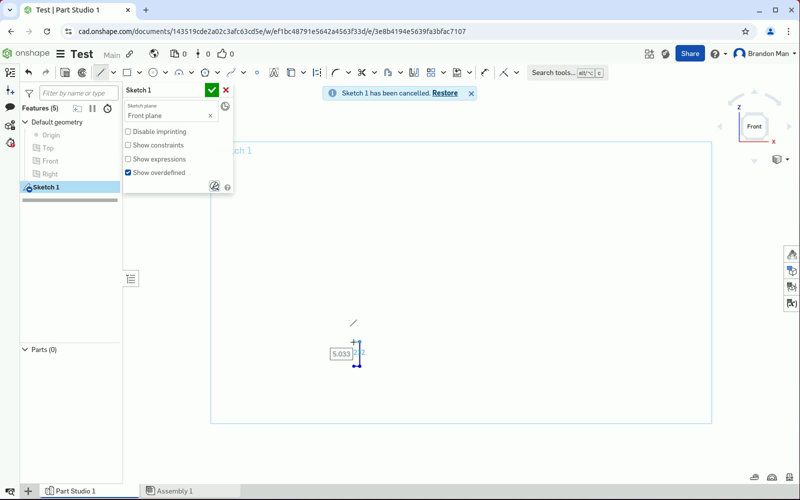
scroll(6)
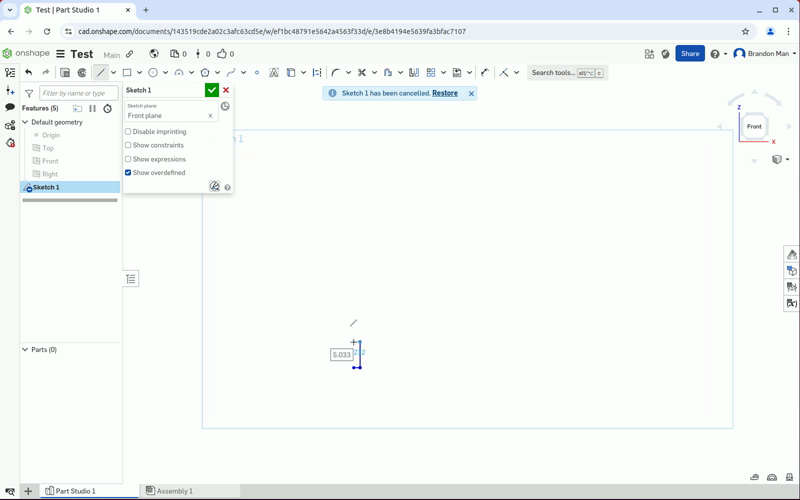
scroll(6)
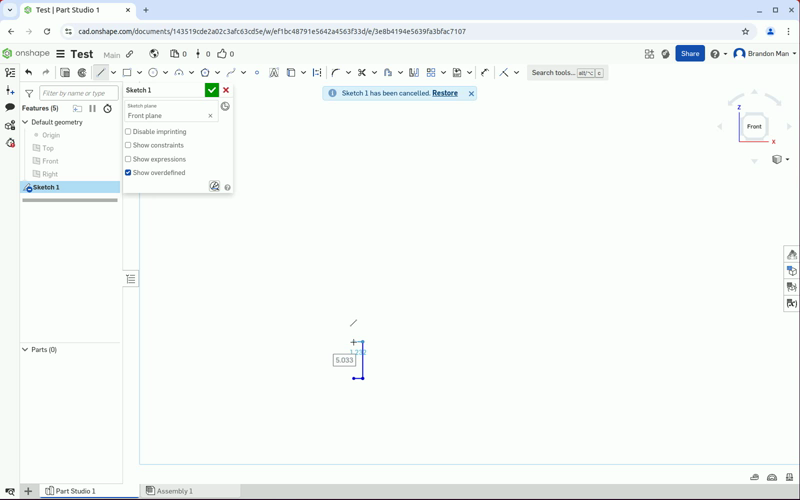
scroll(6)
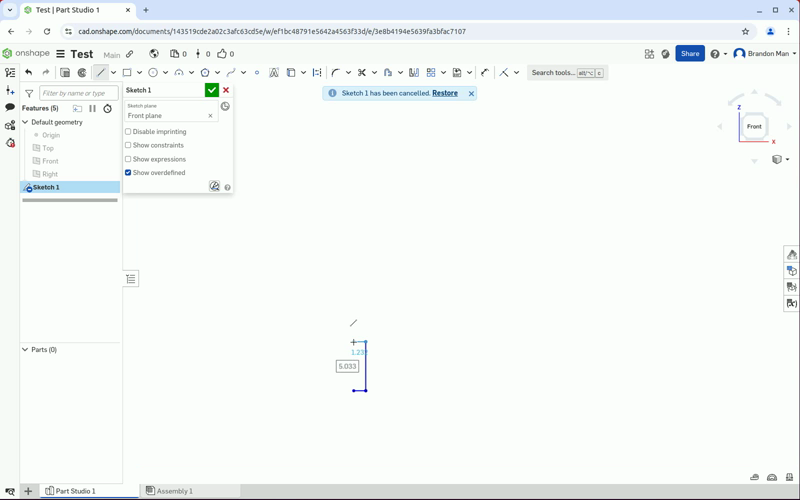
scroll(6)
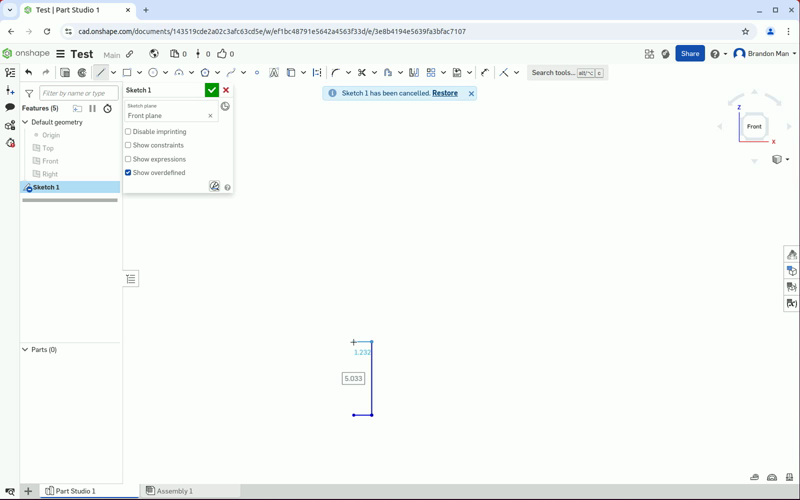
scroll(6)
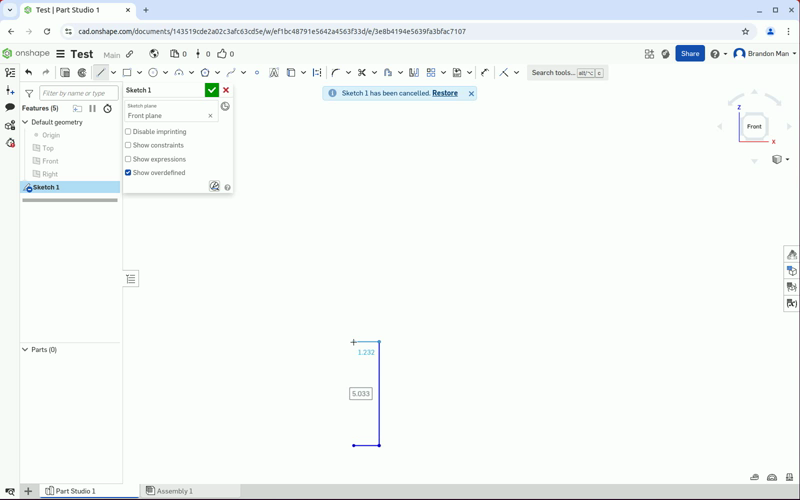
scroll(6)
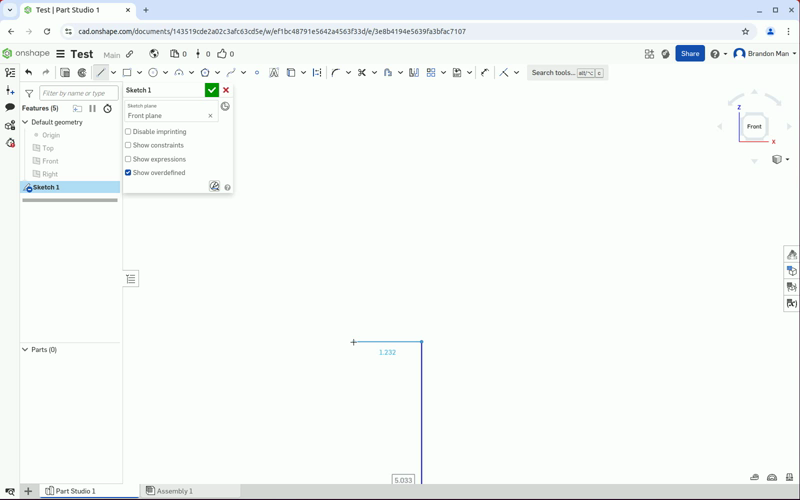
click(353, 341)
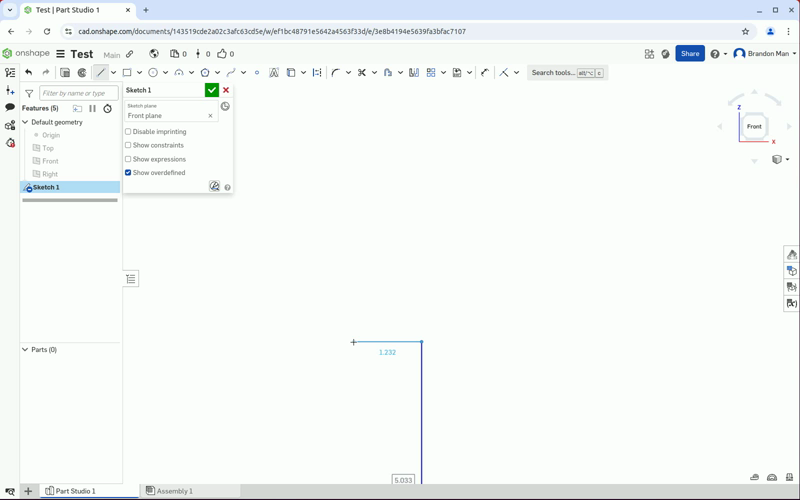
scroll(-6)
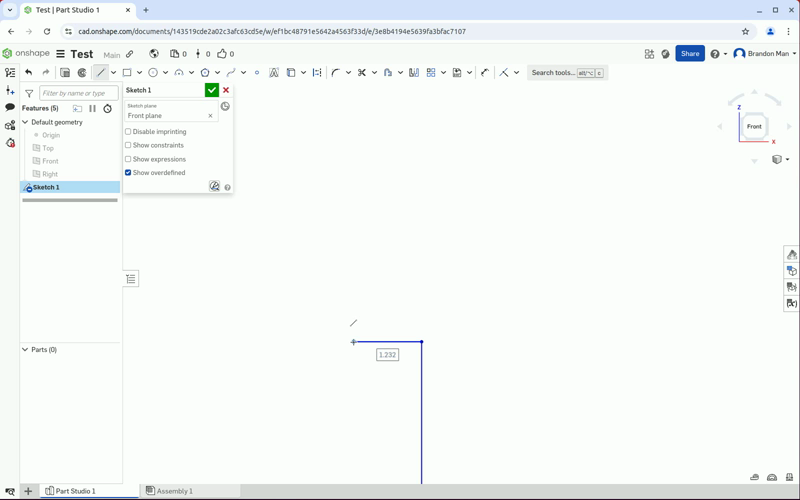
scroll(-6)
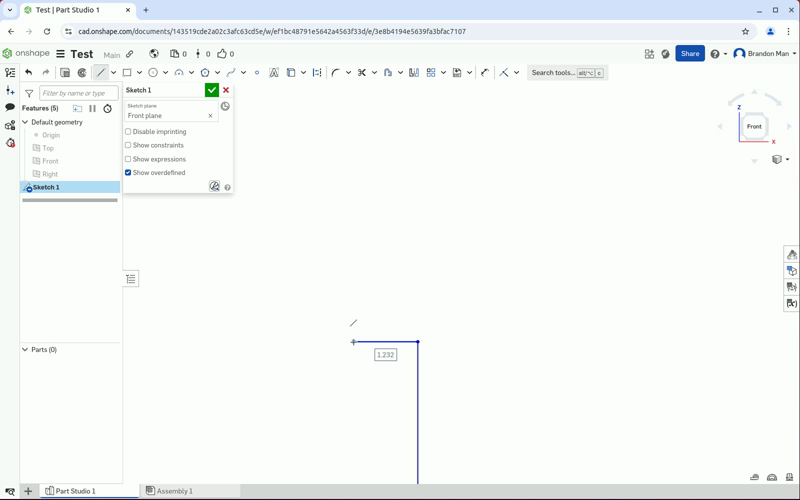
scroll(-6)
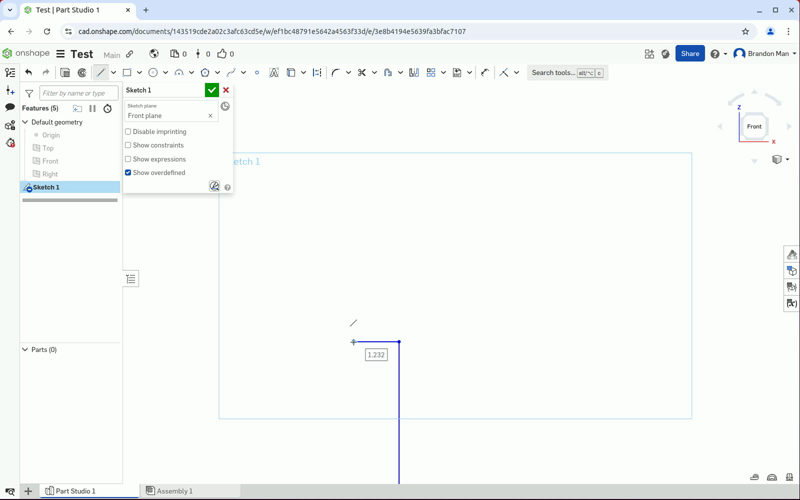
scroll(-6)
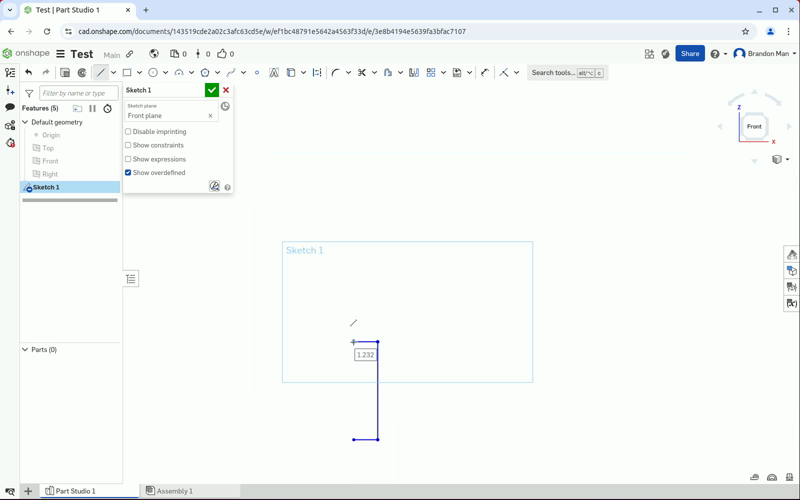
scroll(-6)
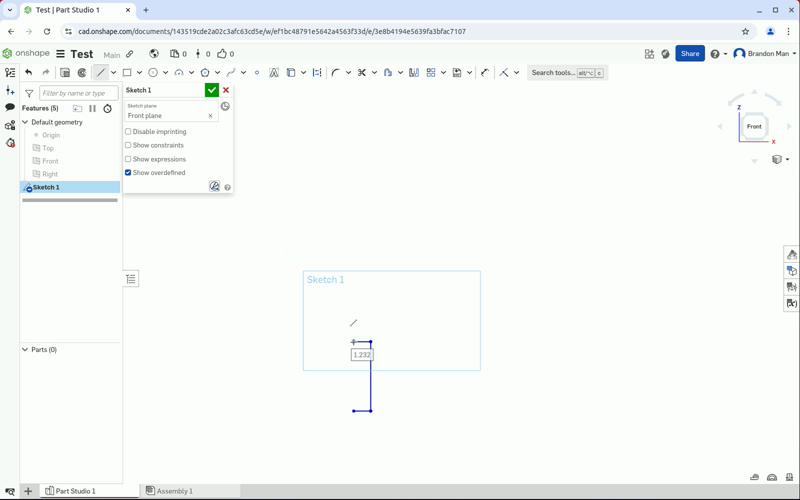
scroll(-6)
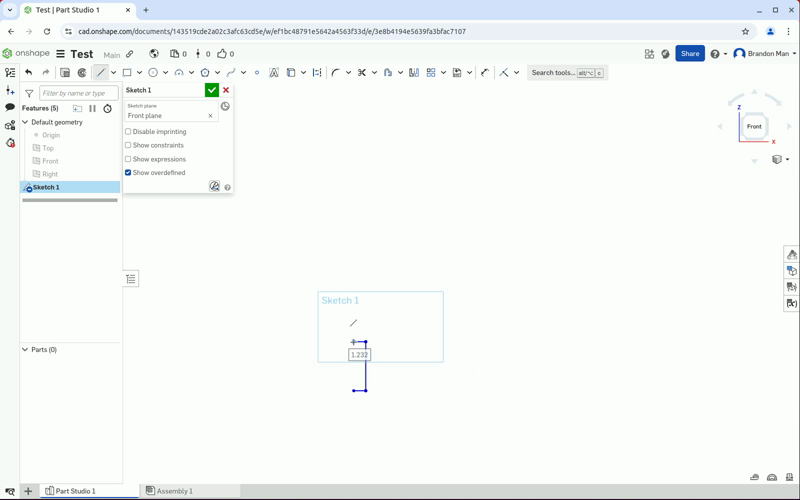
scroll(-6)
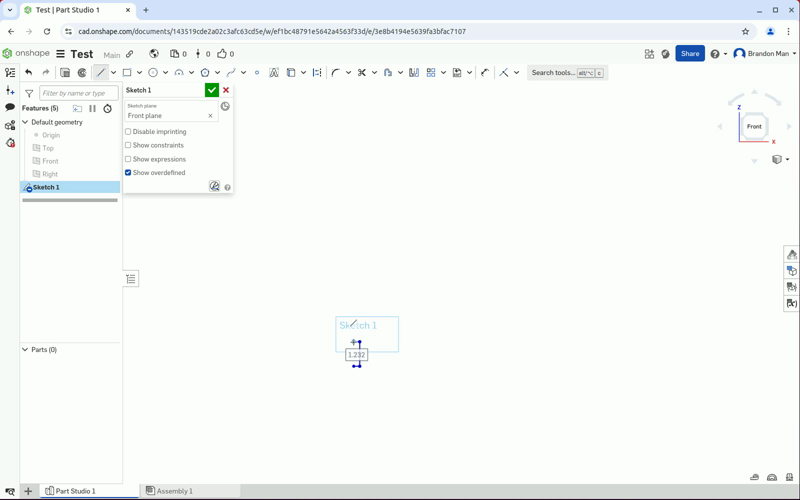
key_up(shift)
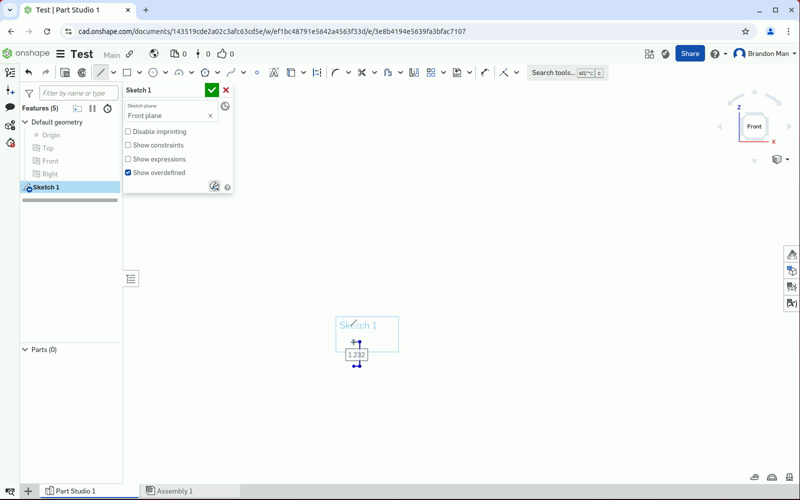
mouse_move(383, 341)
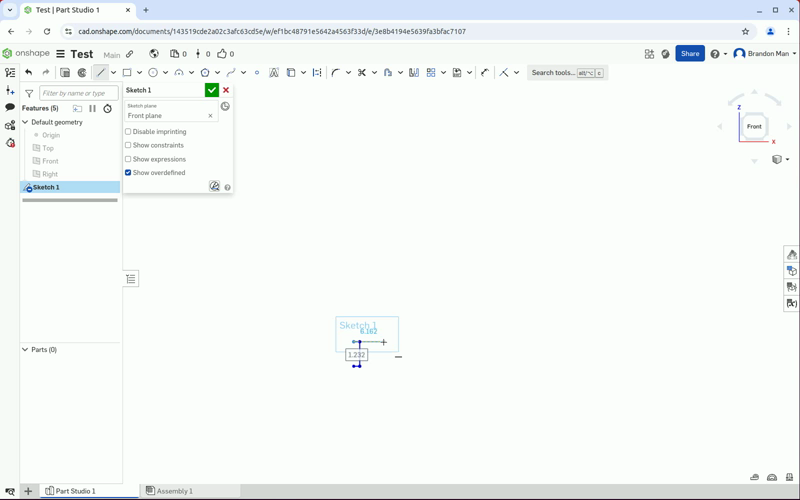
key_down(shift)
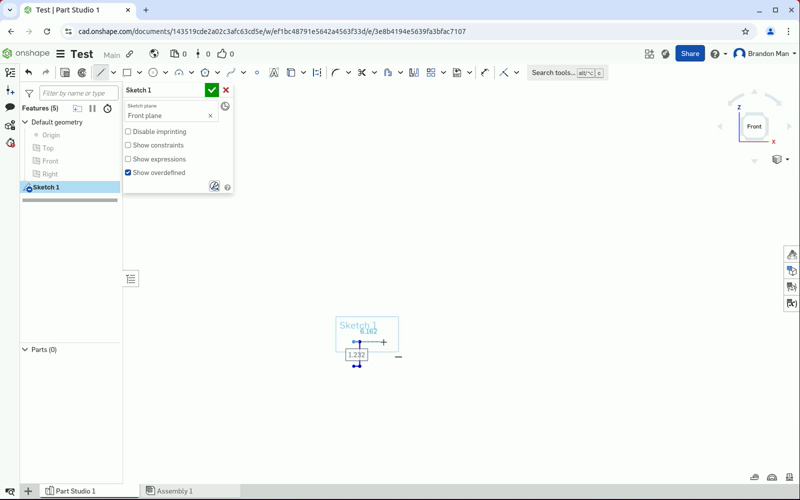
mouse_move(353, 366)
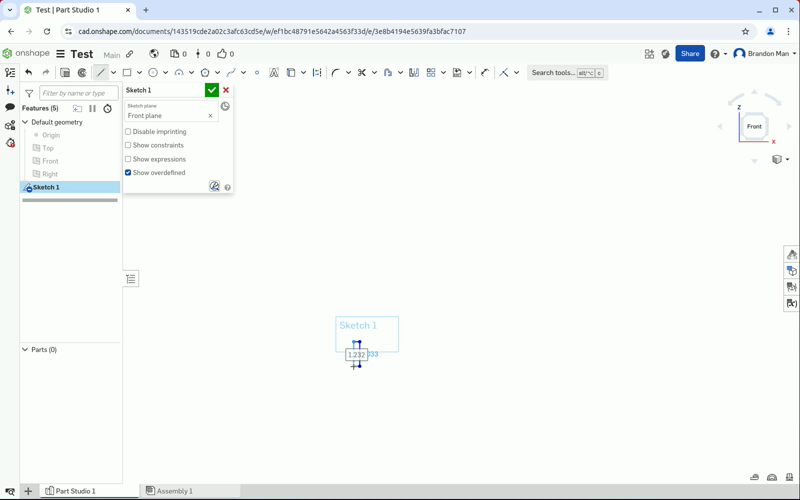
key_up(shift)
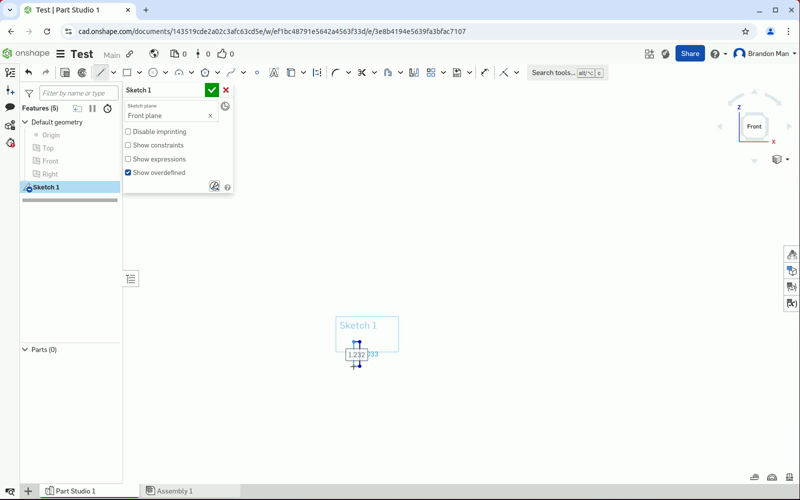
click(353, 366)
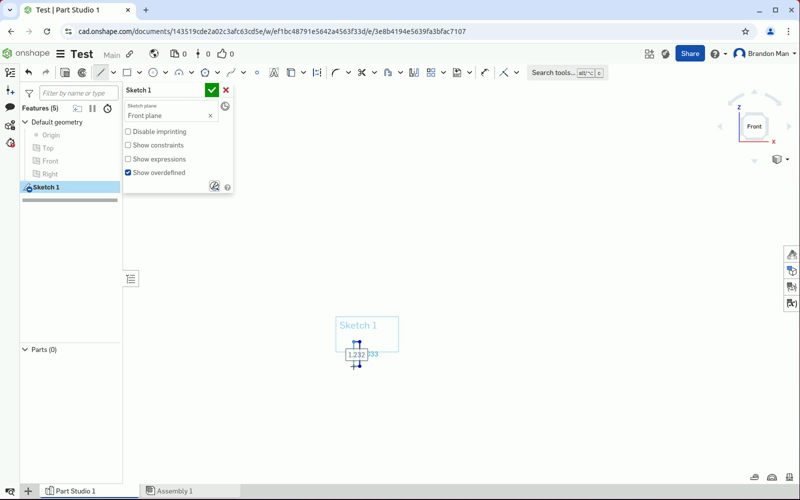
key(esc)
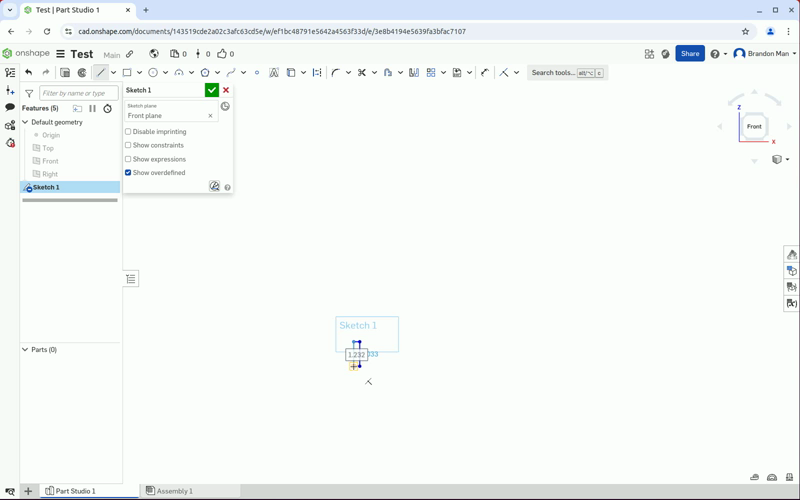
mouse_move(355, 359)
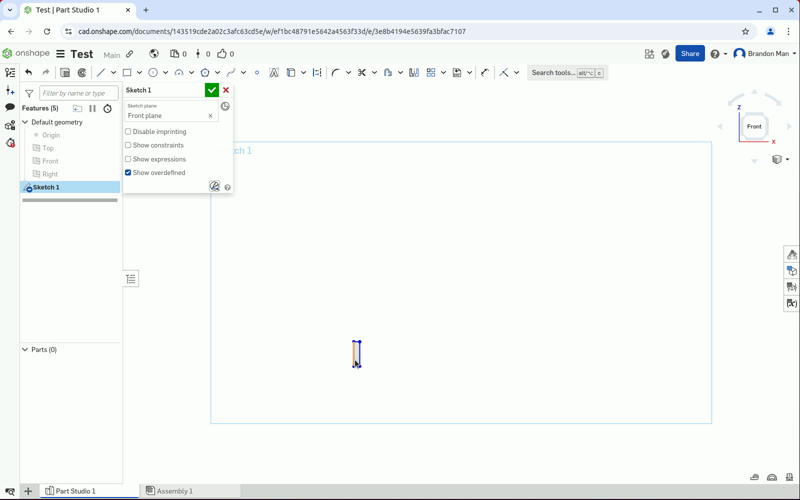
scroll(6)
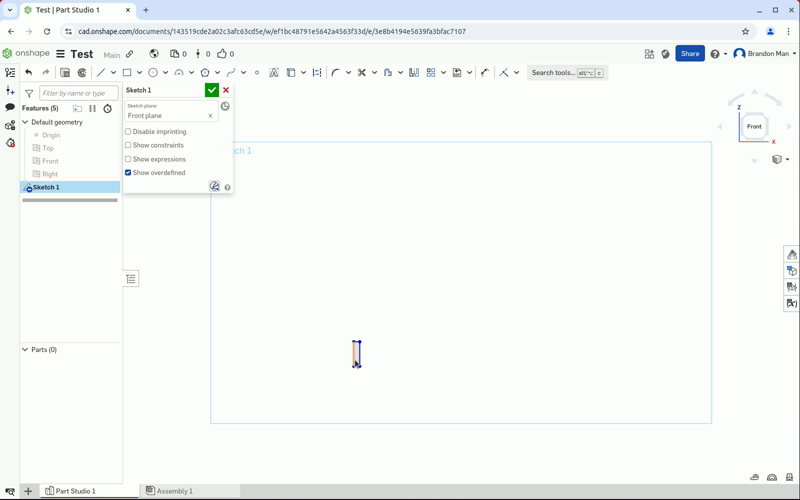
scroll(6)
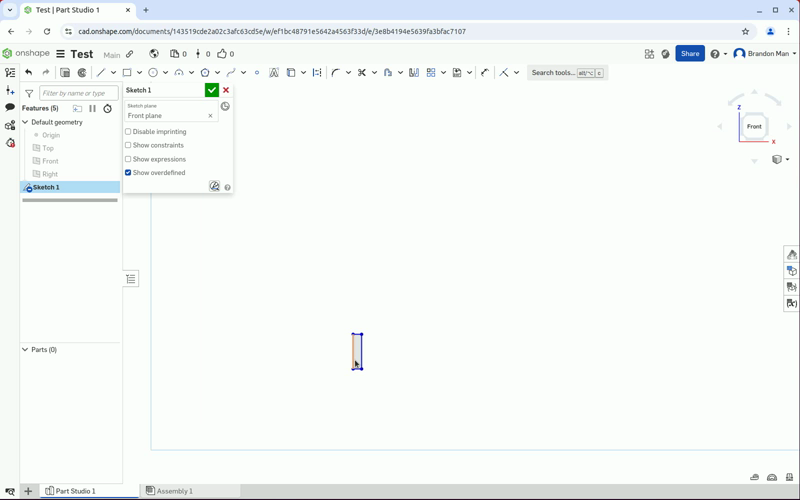
scroll(6)
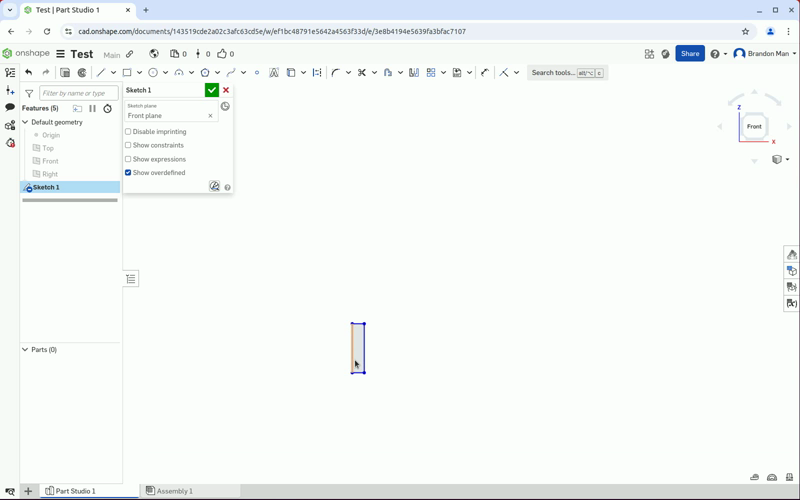
scroll(6)
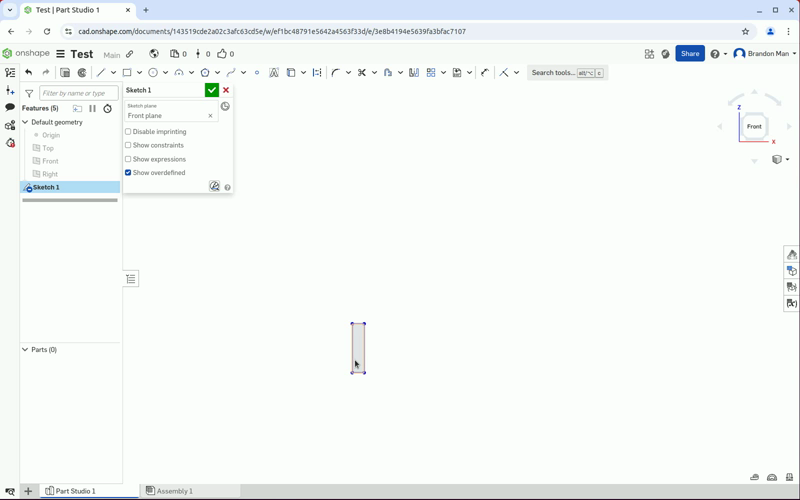
scroll(6)
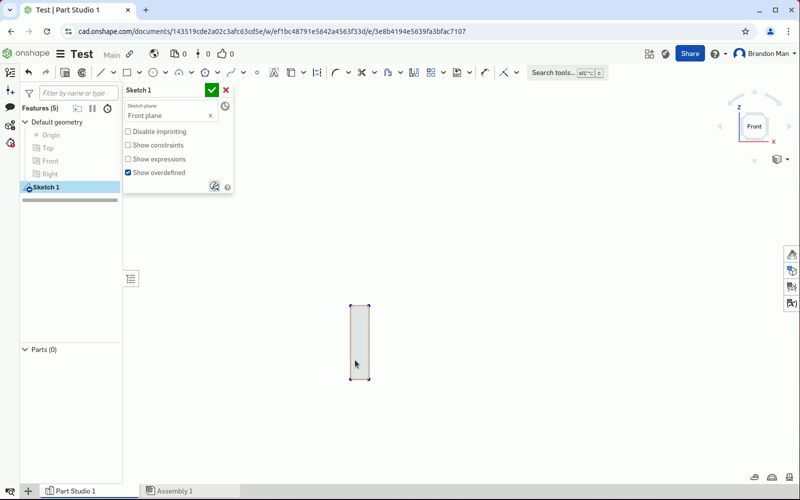
scroll(6)
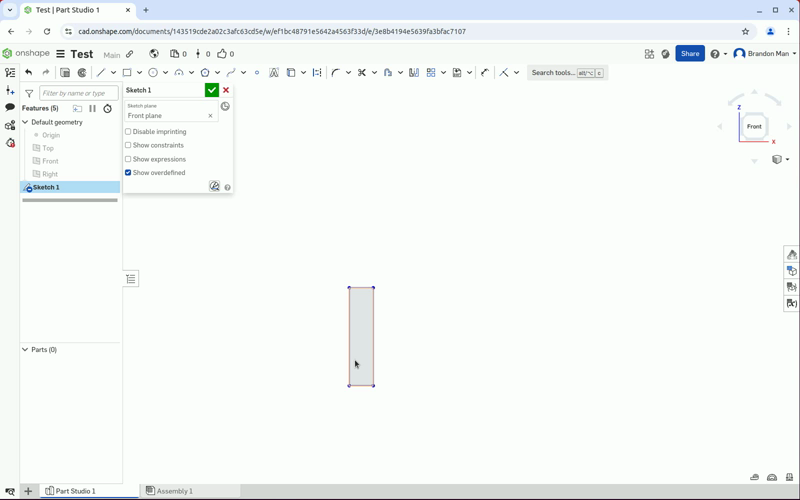
scroll(6)
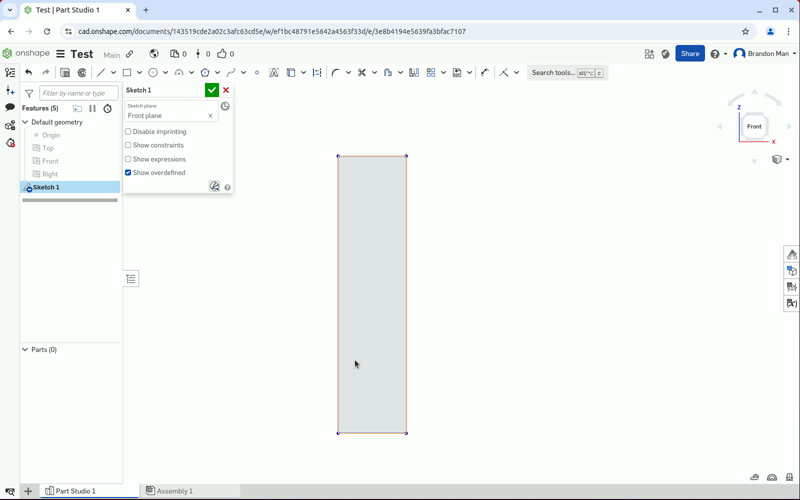
click(355, 359)
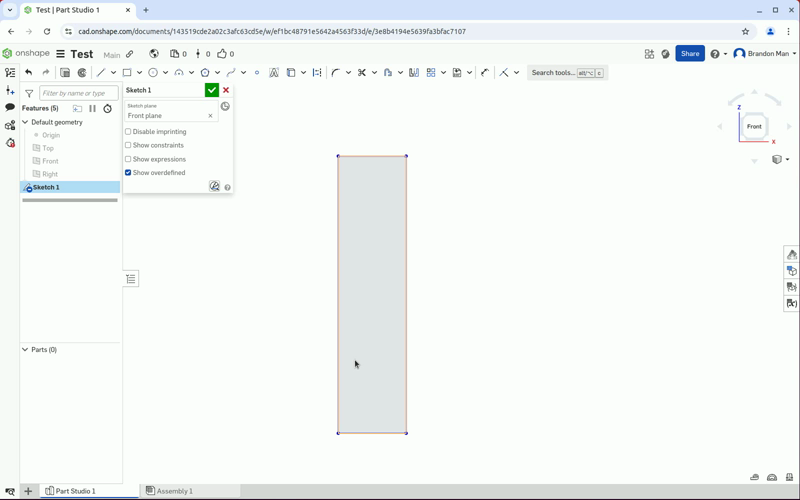
scroll(-6)
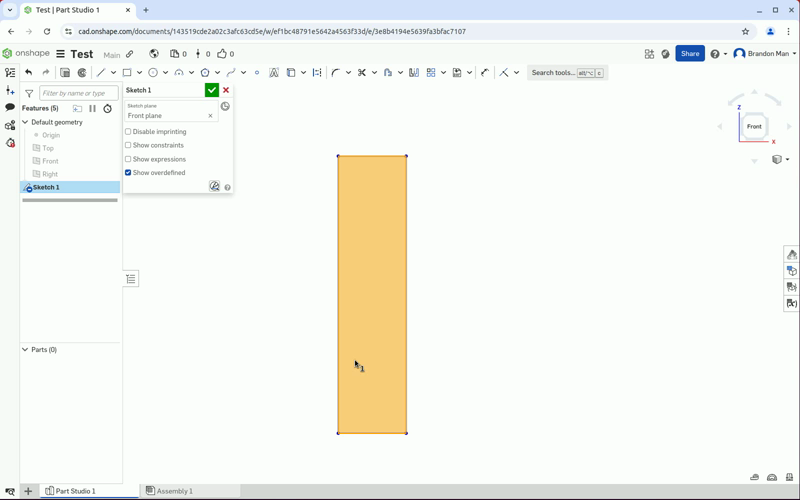
scroll(-6)
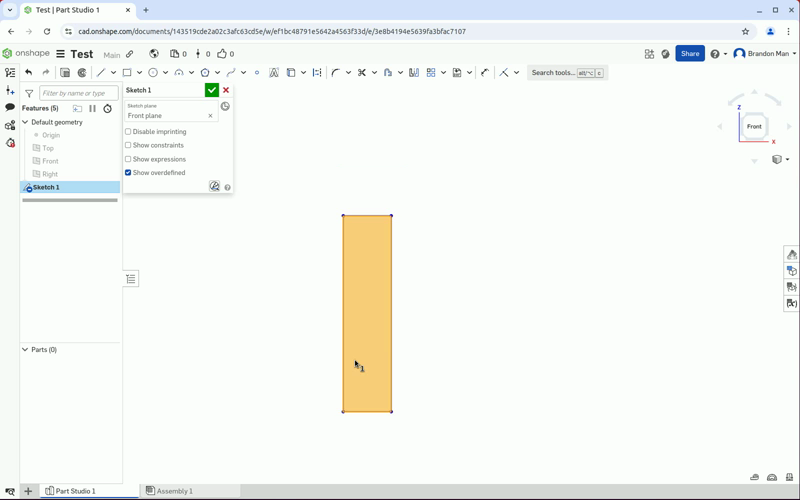
scroll(-6)
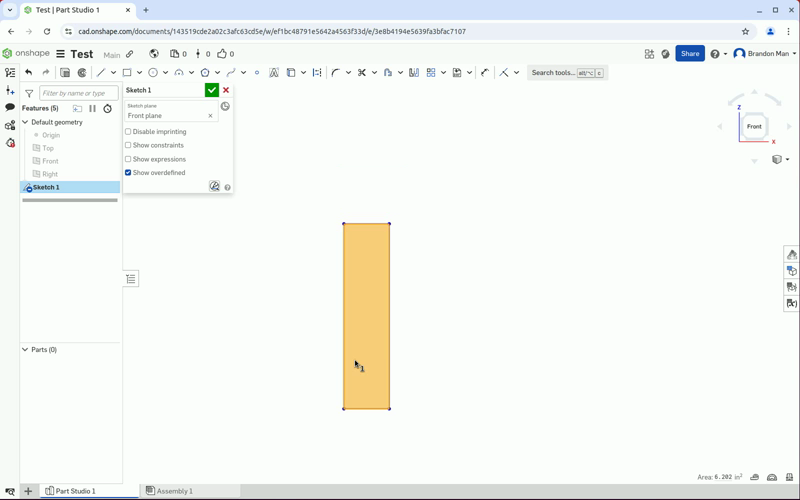
scroll(-6)
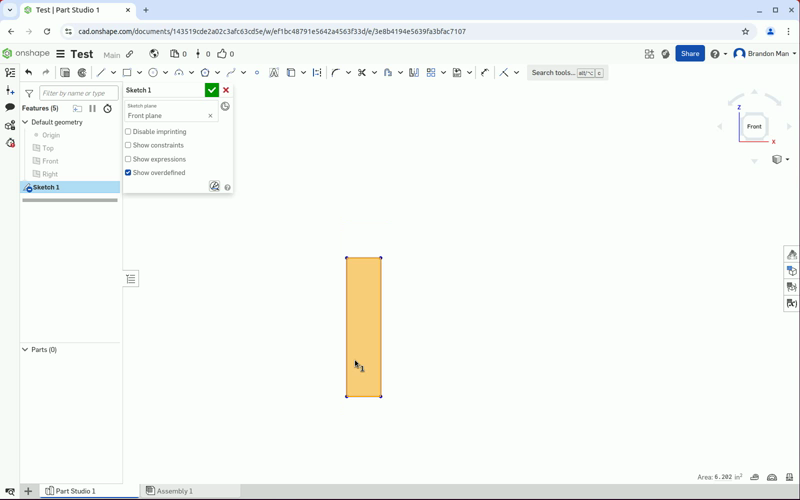
scroll(-6)
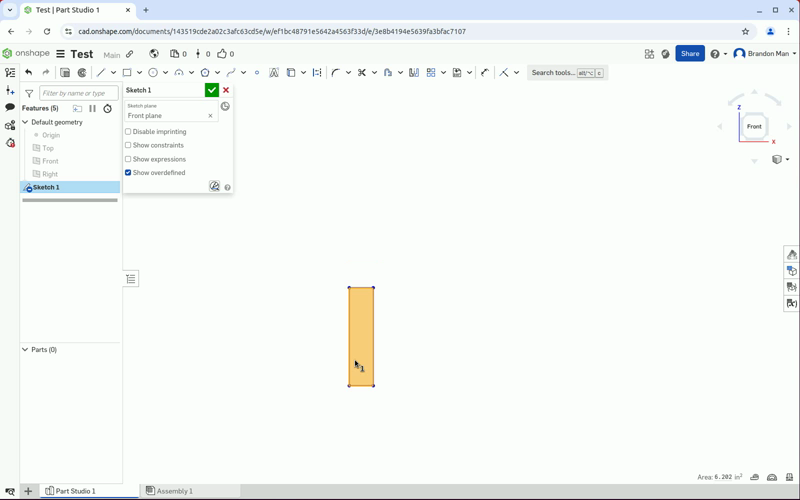
scroll(-6)
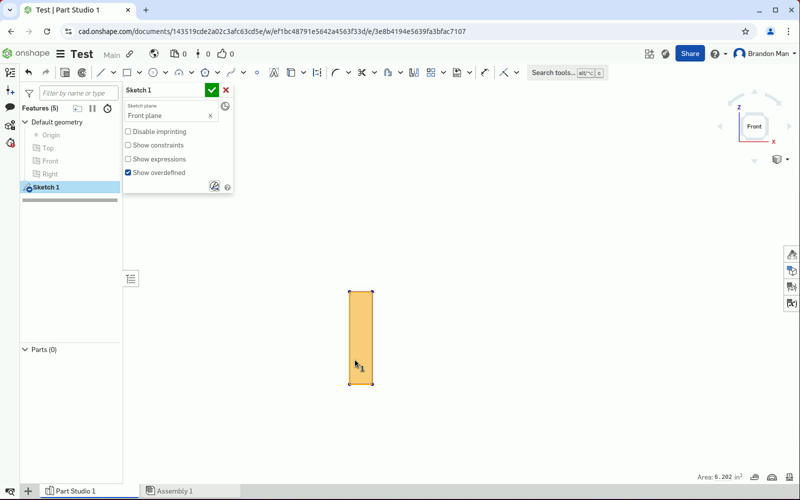
scroll(-6)
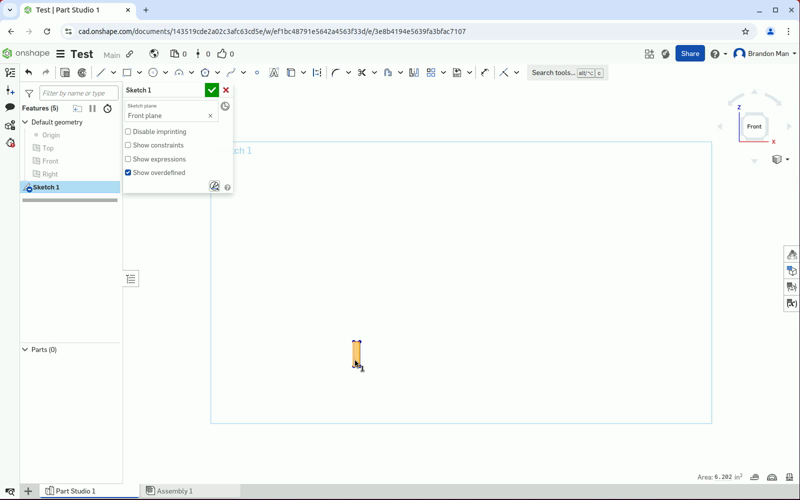
mouse_move(73, 352)
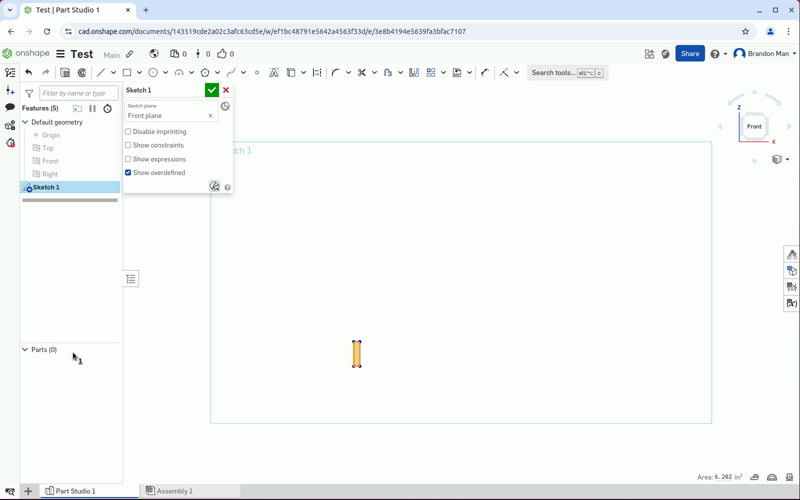
key(shift+y)
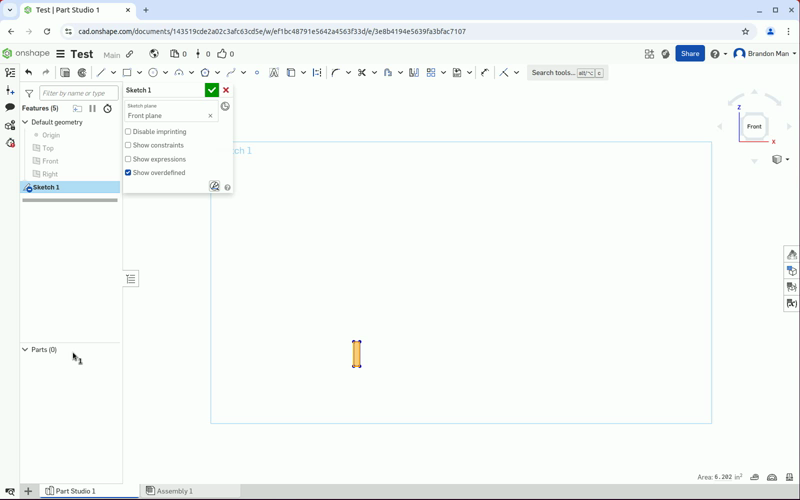
key(shift+e)
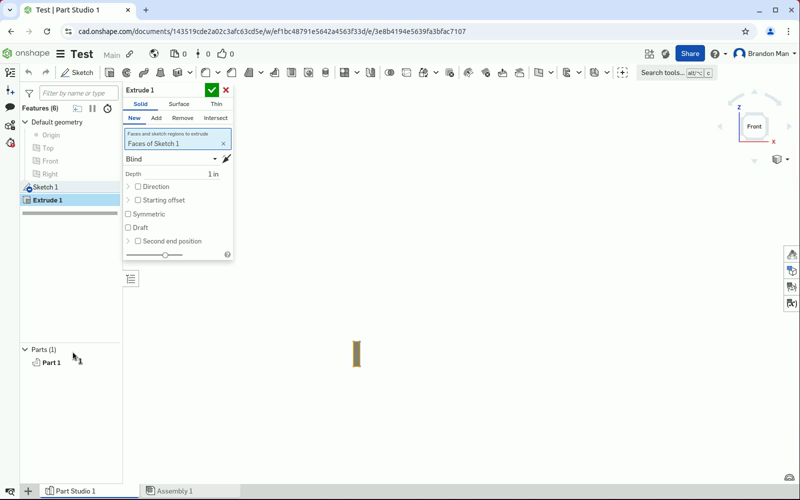
mouse_move(143, 106)
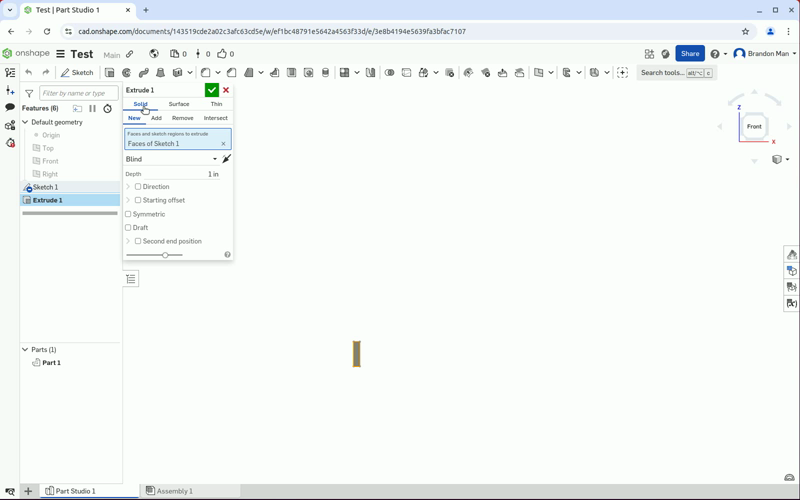
click(143, 106)
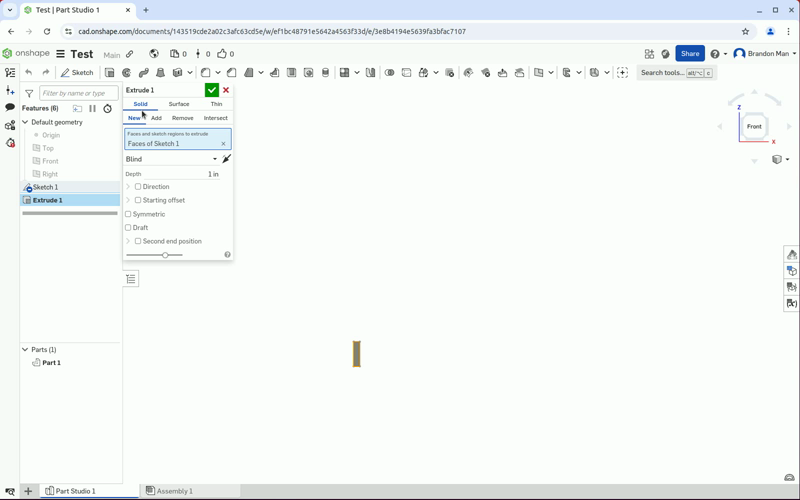
mouse_move(137, 120)
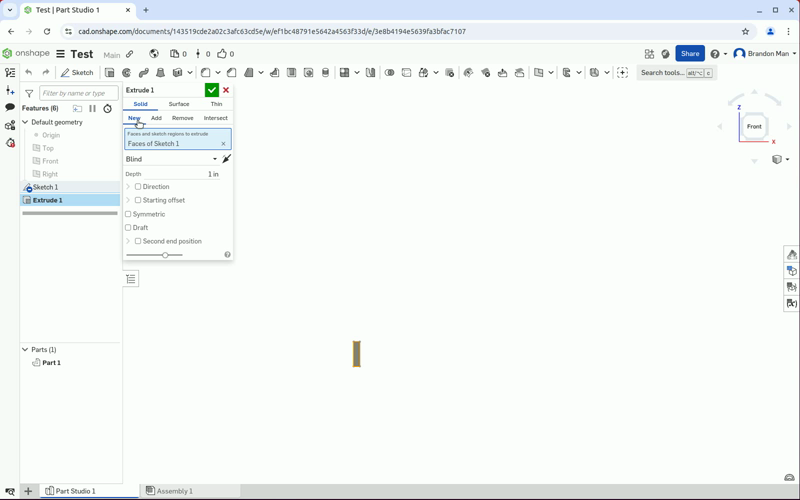
click(137, 120)
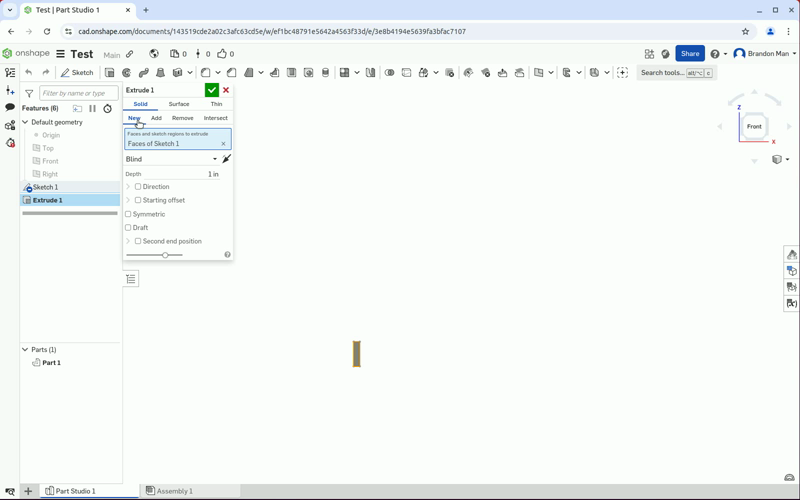
key(tab, 4)
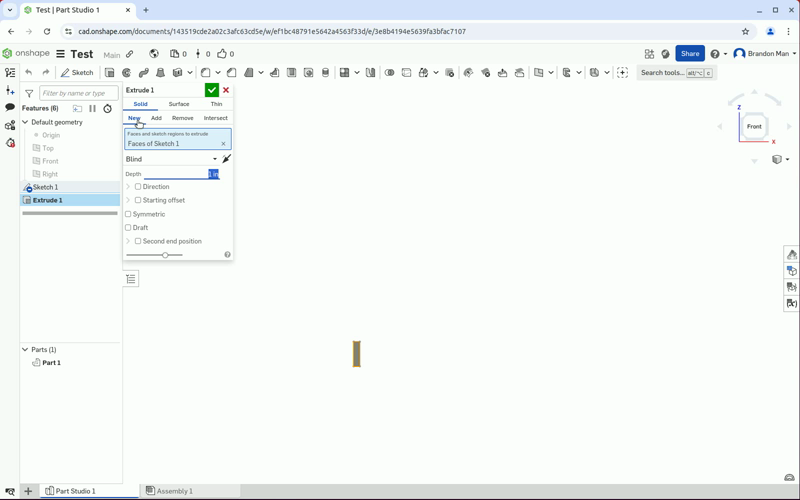
text(0.481)
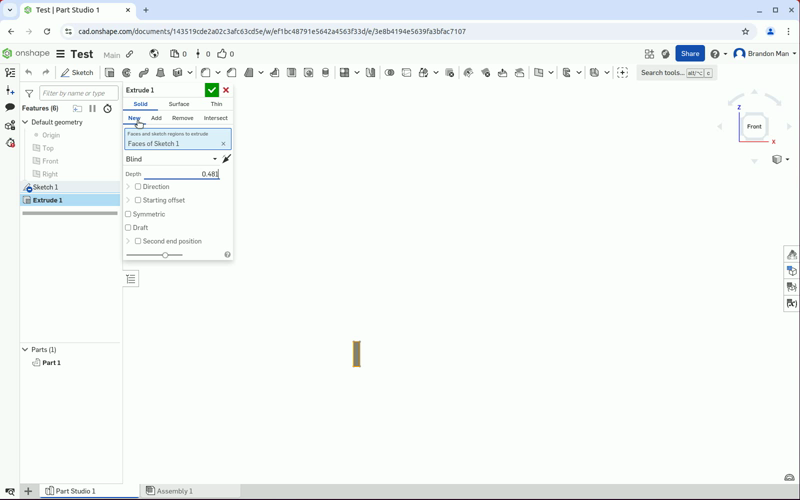
key(enter)
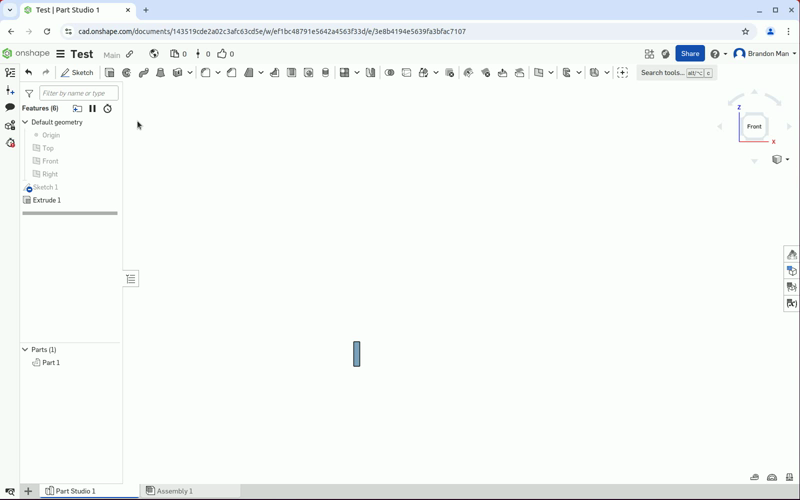
key(shift+h)
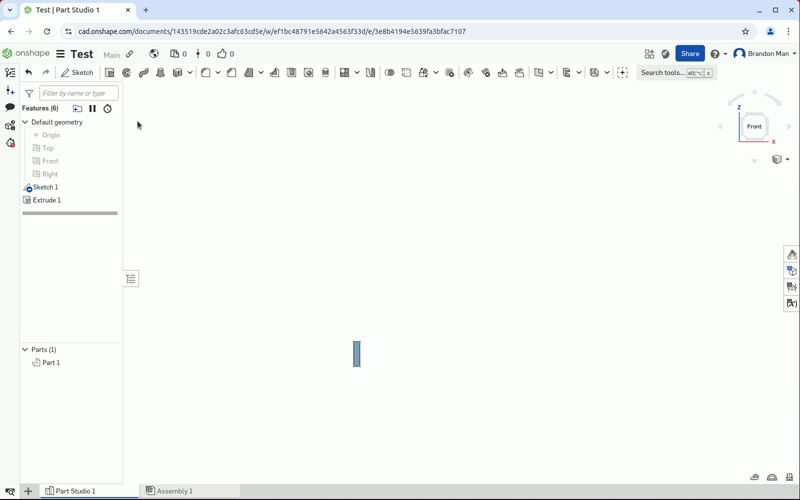
key(shift+h)
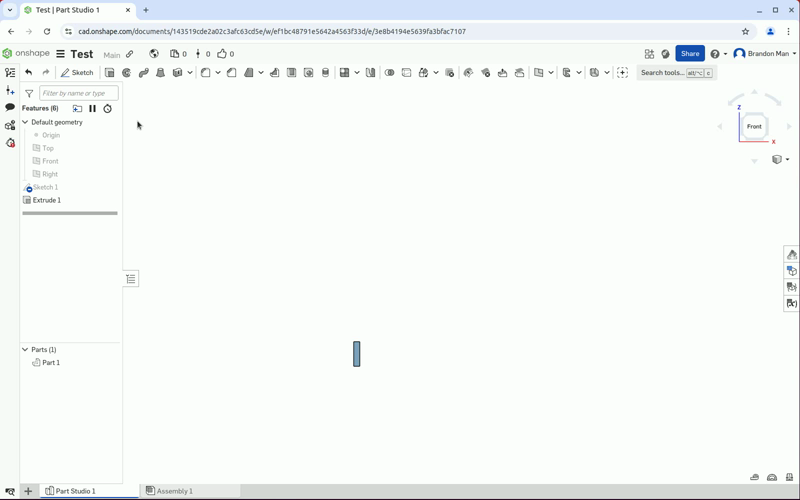
mouse_move(73, 189)
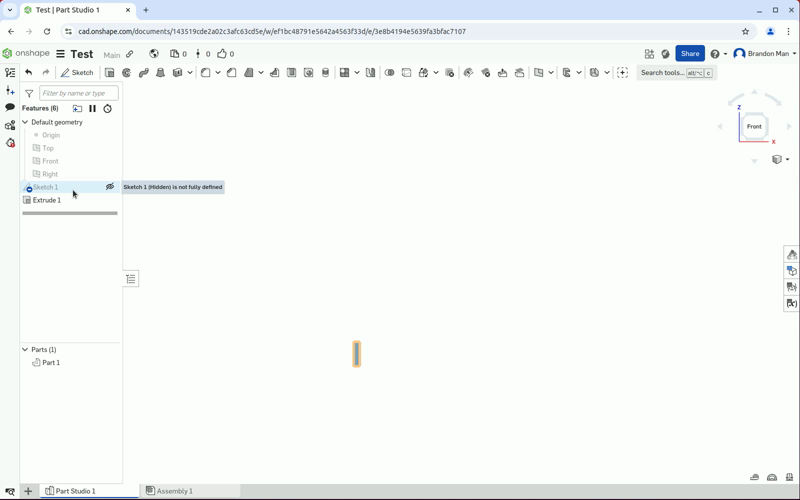
click(73, 189)
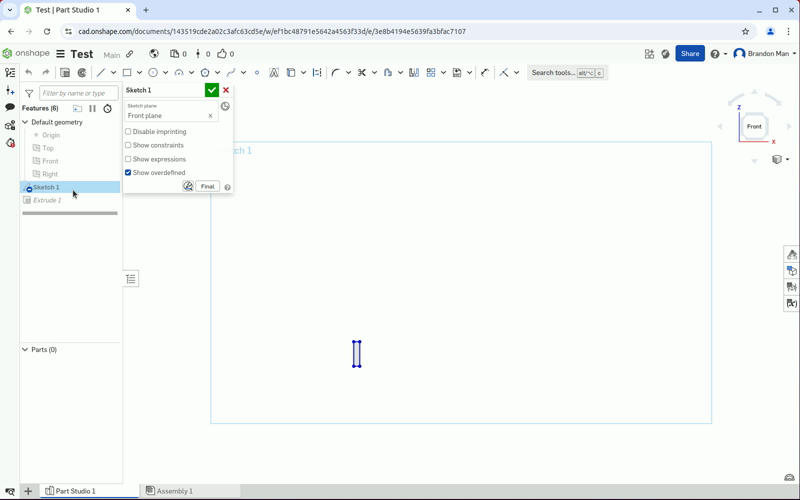
mouse_move(229, 92)
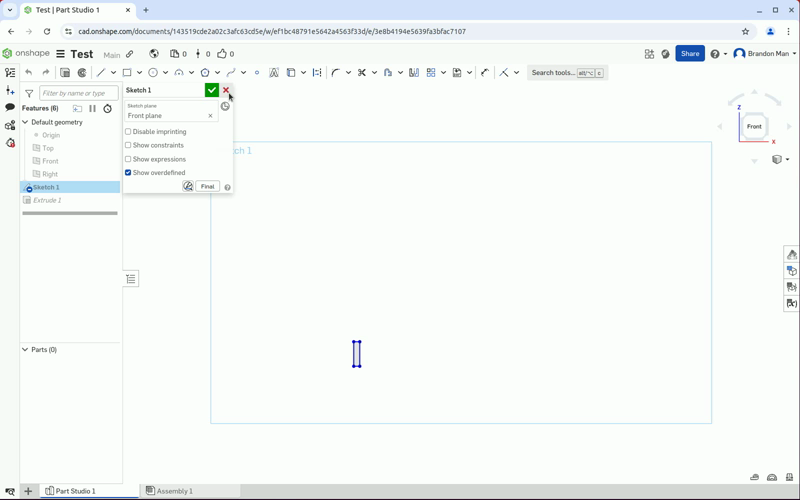
click(229, 92)
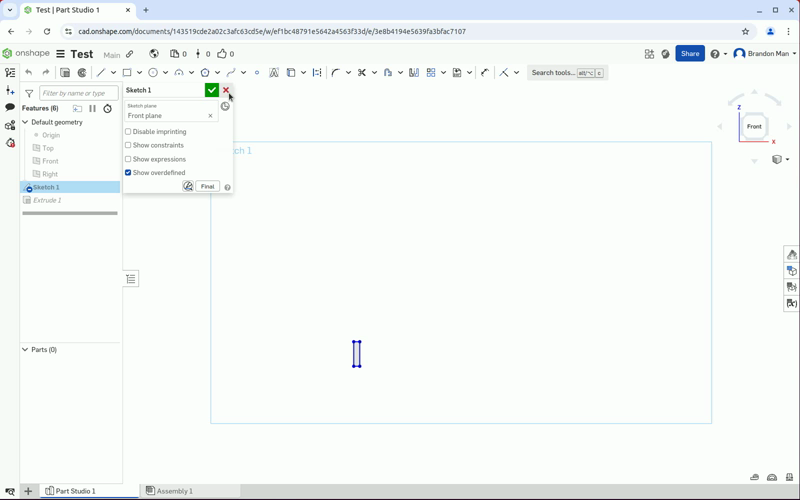
key(shift+s)
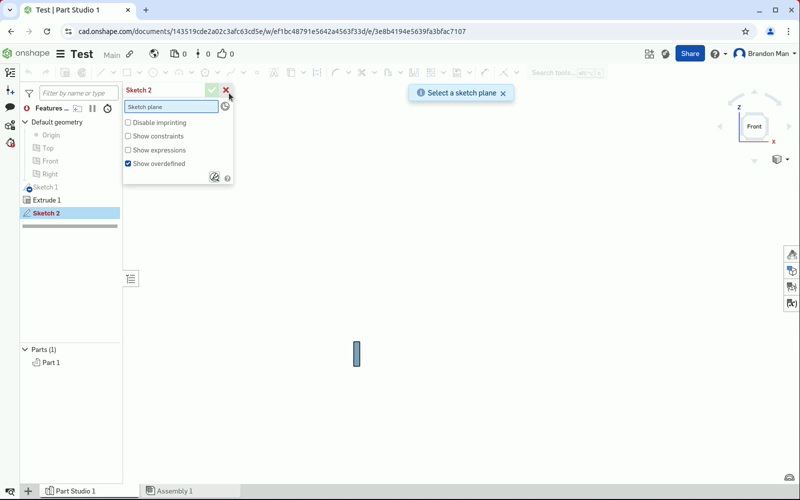
mouse_move(73, 163)
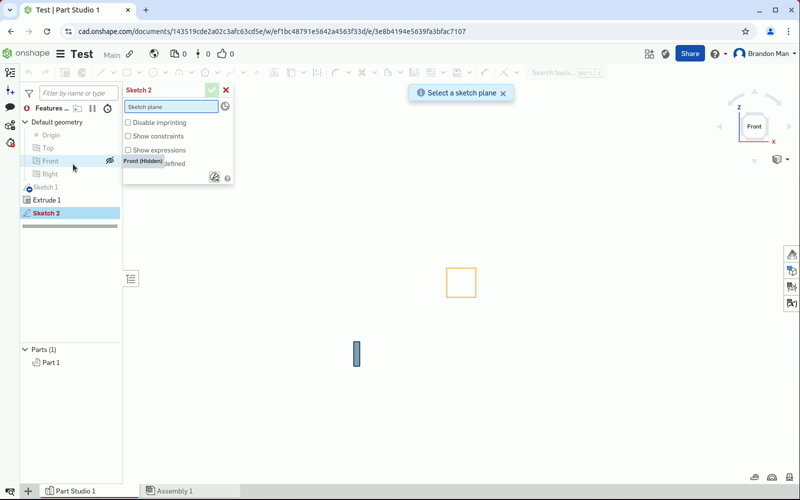
click(73, 163)
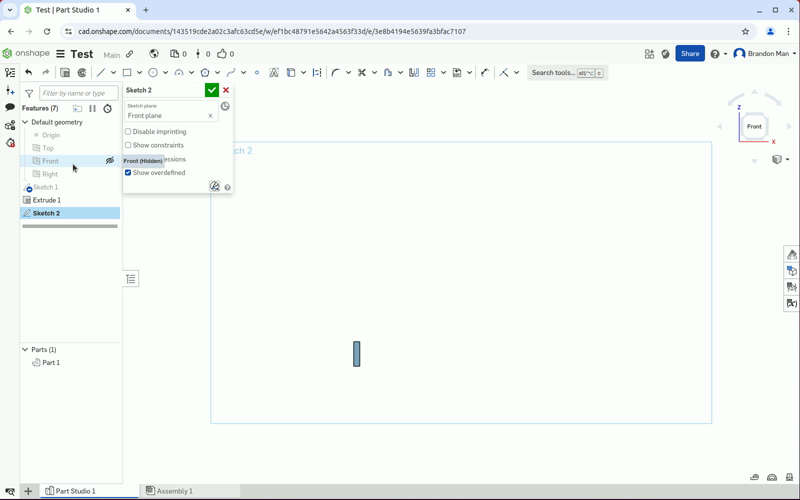
mouse_move(73, 352)
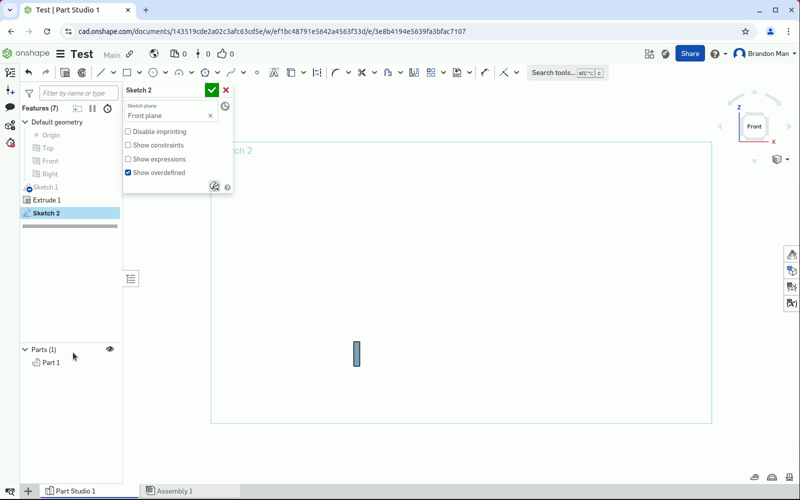
key(y)
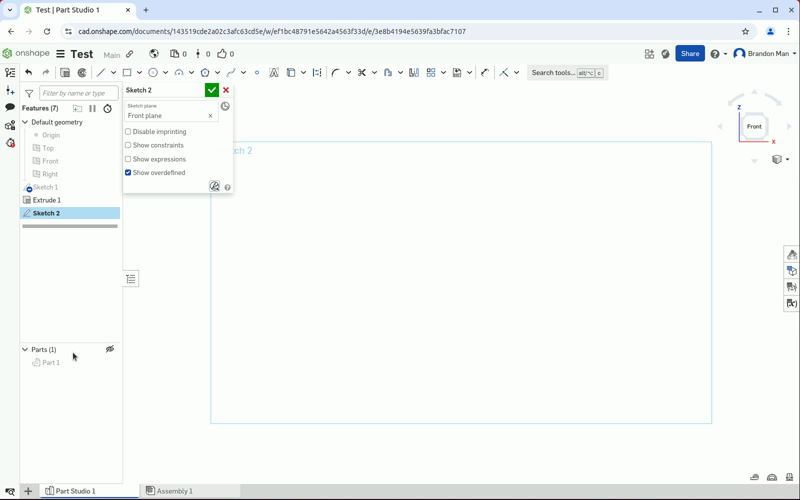
key(l)
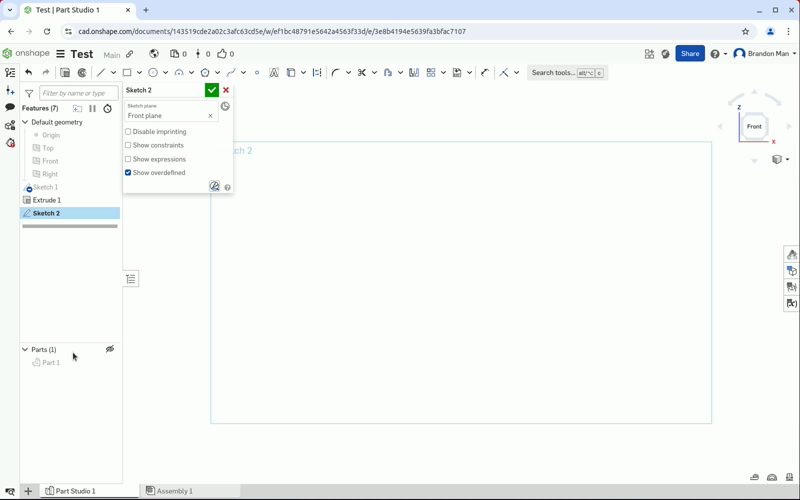
key_down(shift)
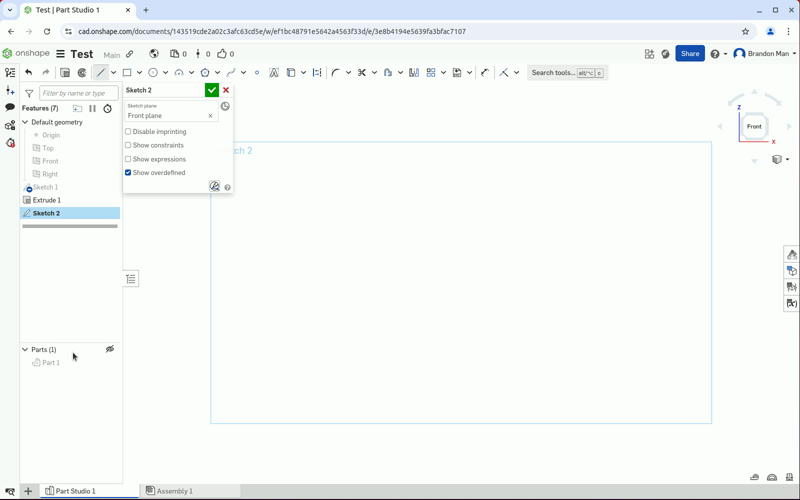
mouse_move(348, 341)
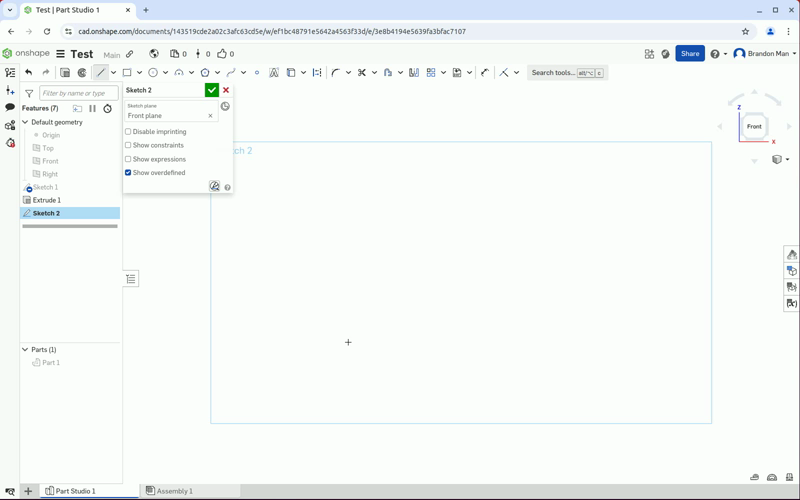
click(348, 341)
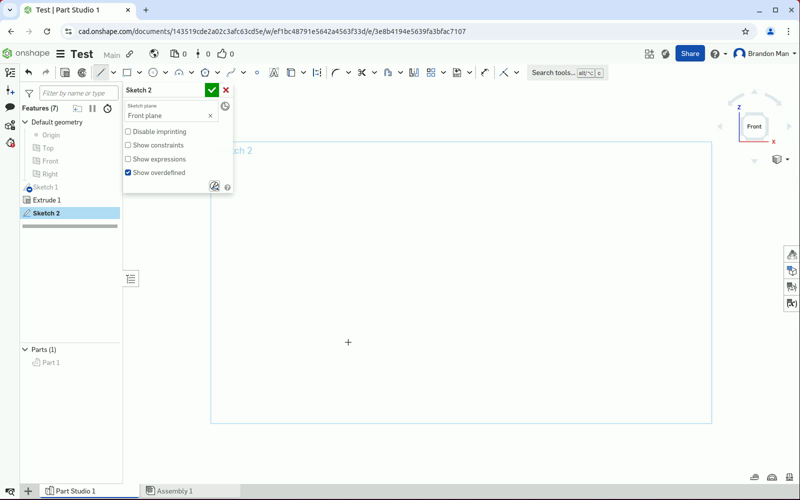
key_up(shift)
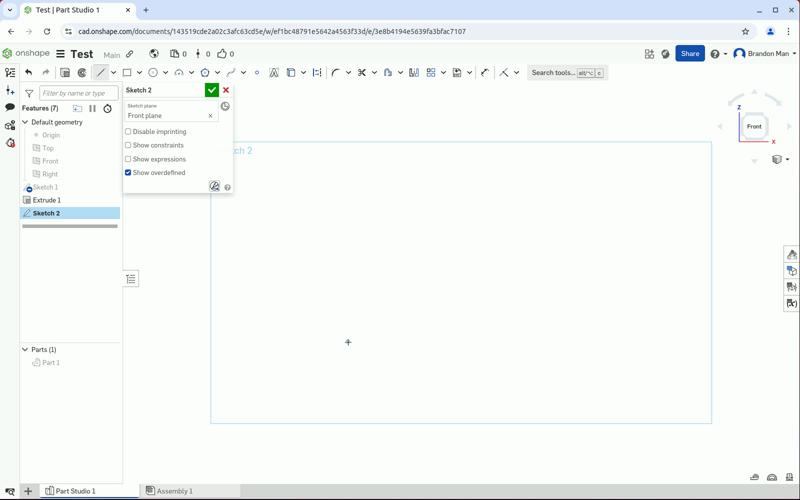
key_down(shift)
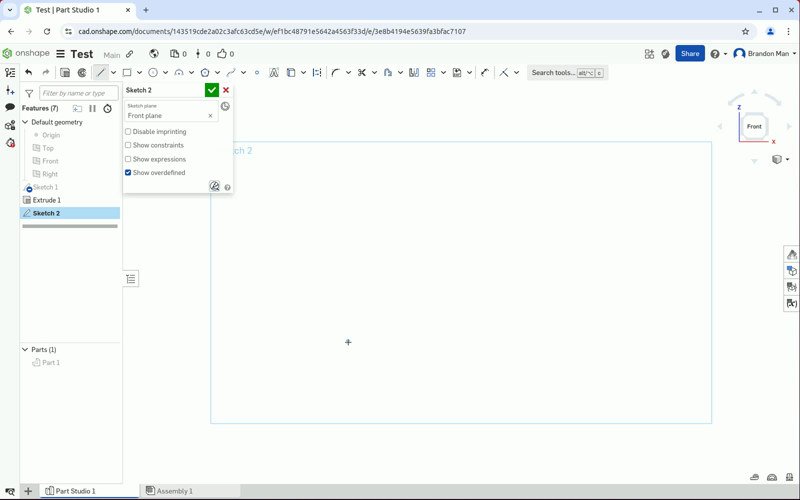
mouse_move(378, 341)
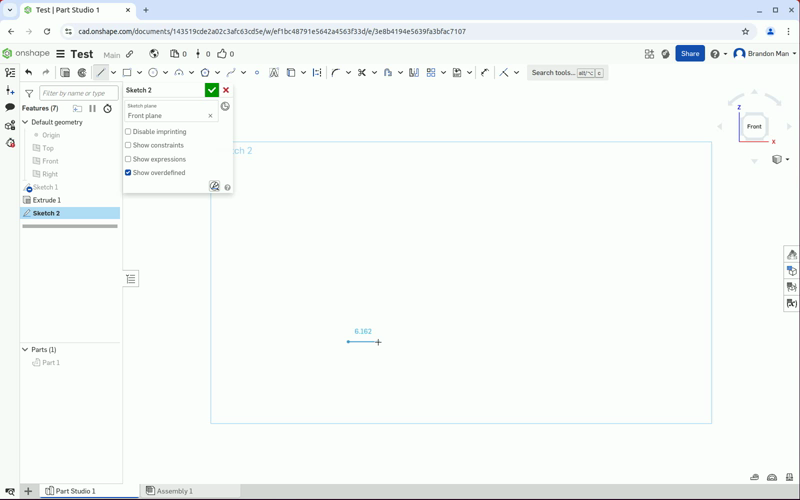
mouse_move(366, 341)
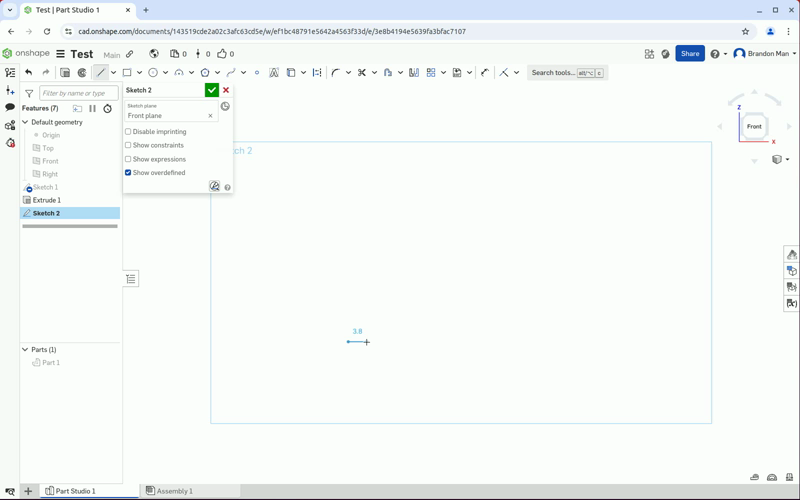
click(366, 341)
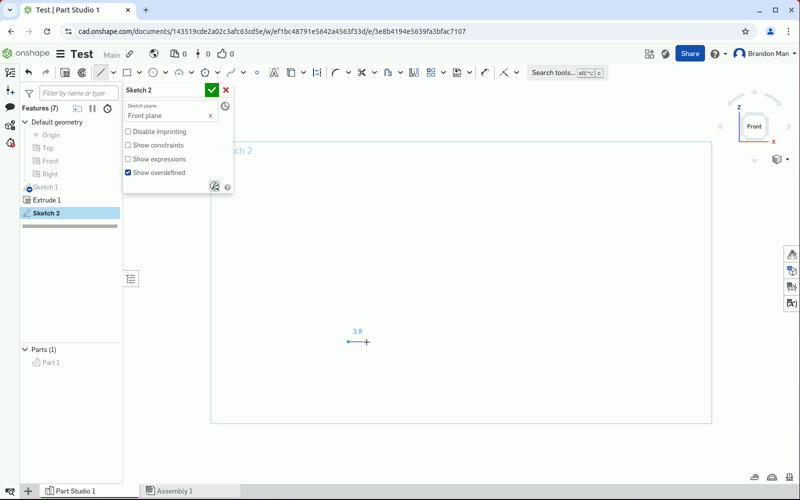
key_up(shift)
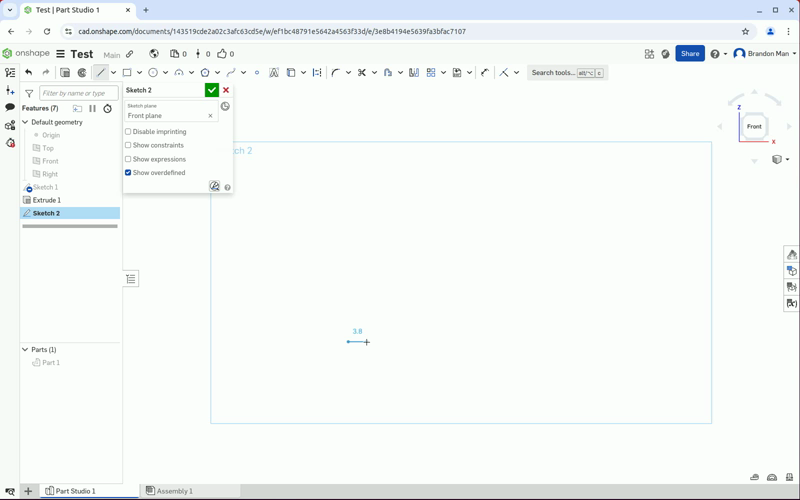
key_down(shift)
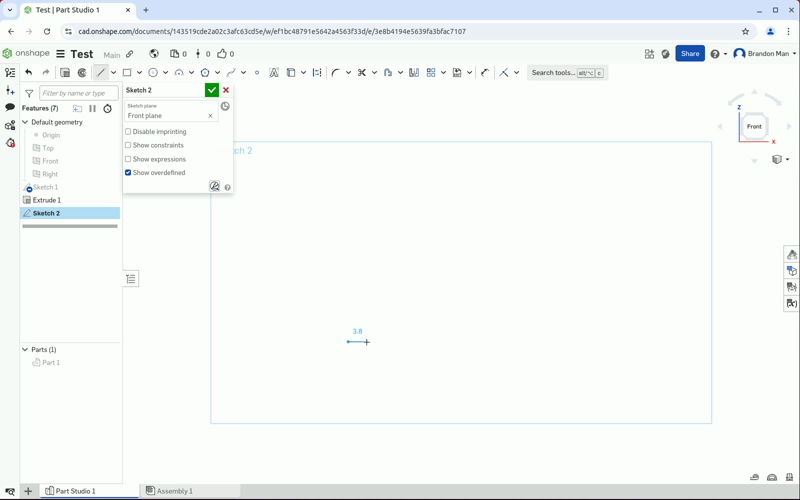
mouse_move(396, 341)
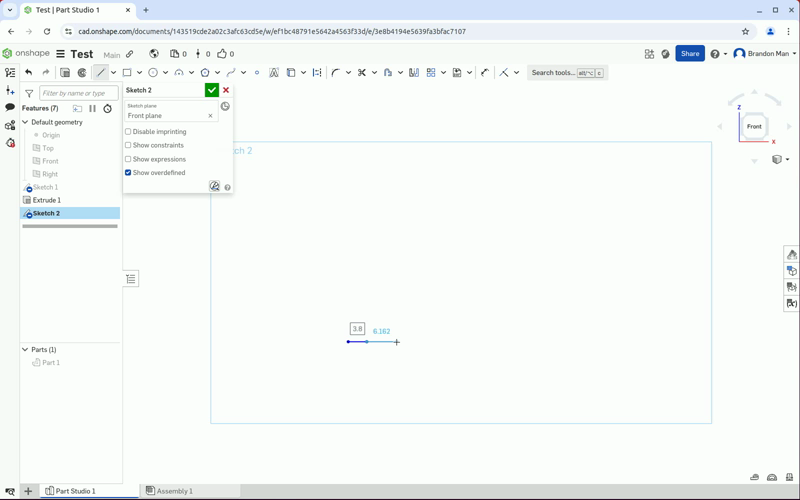
mouse_move(366, 329)
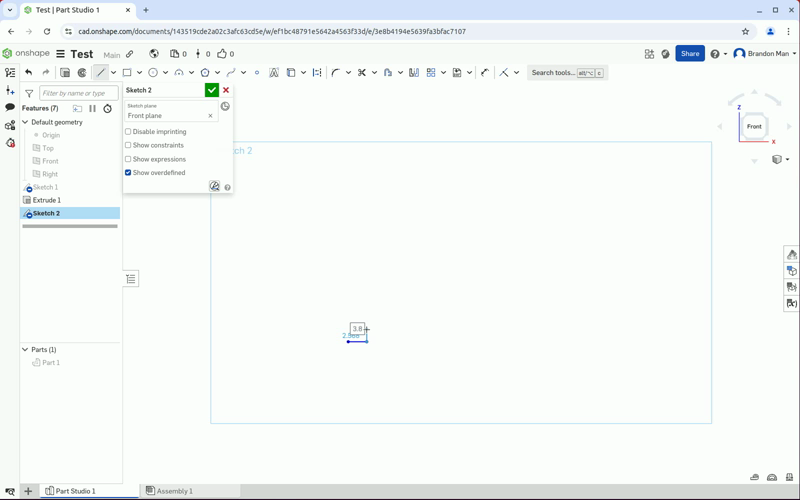
click(366, 329)
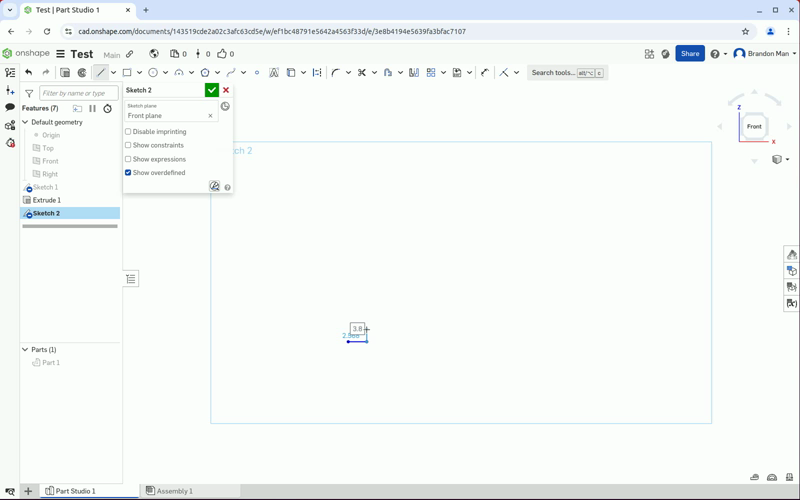
key_up(shift)
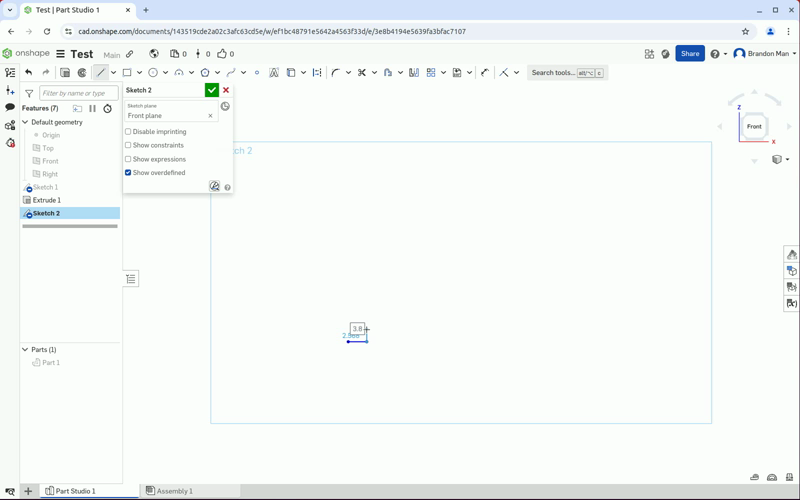
key_down(shift)
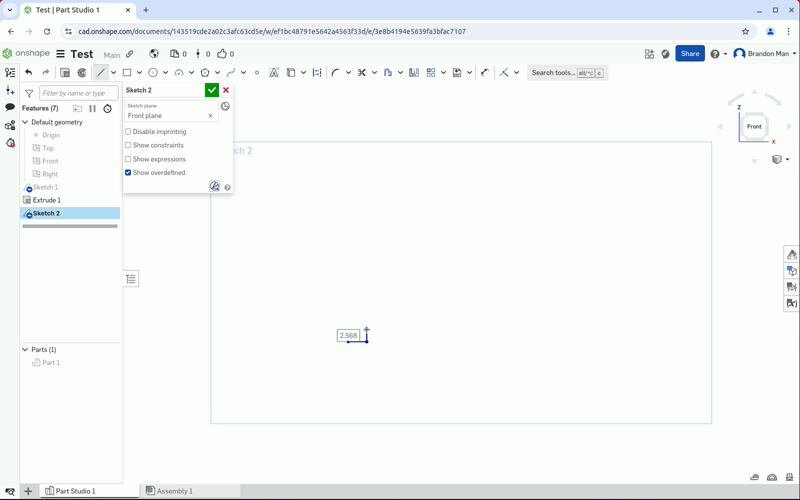
mouse_move(396, 329)
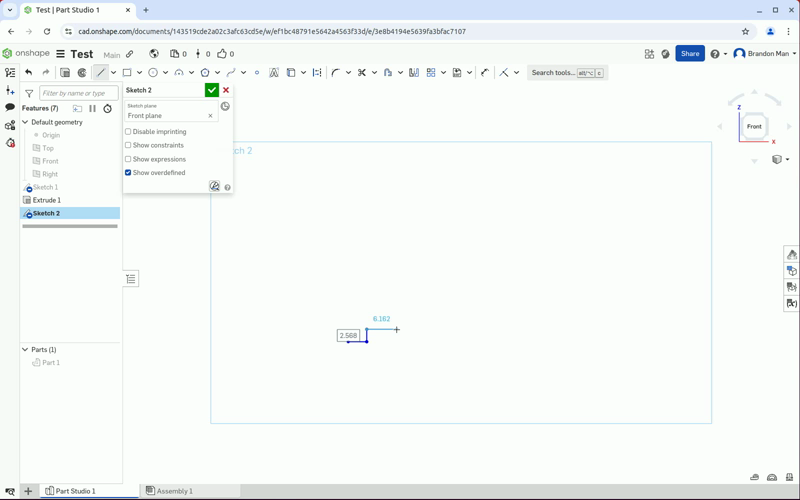
mouse_move(348, 329)
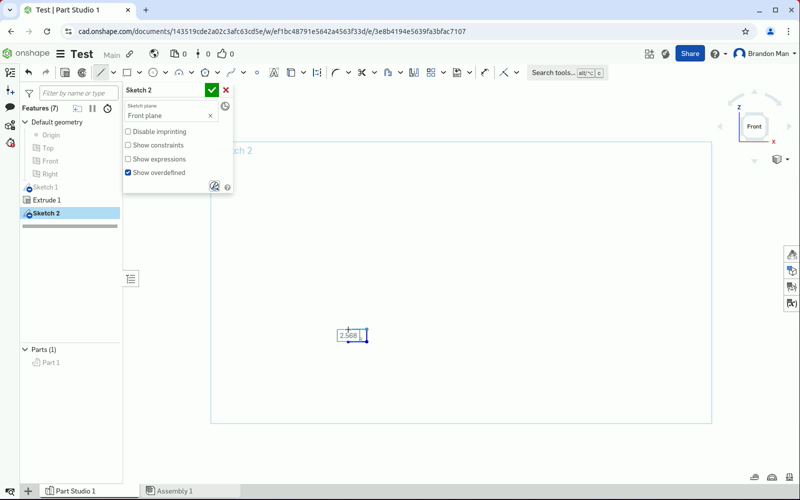
click(348, 329)
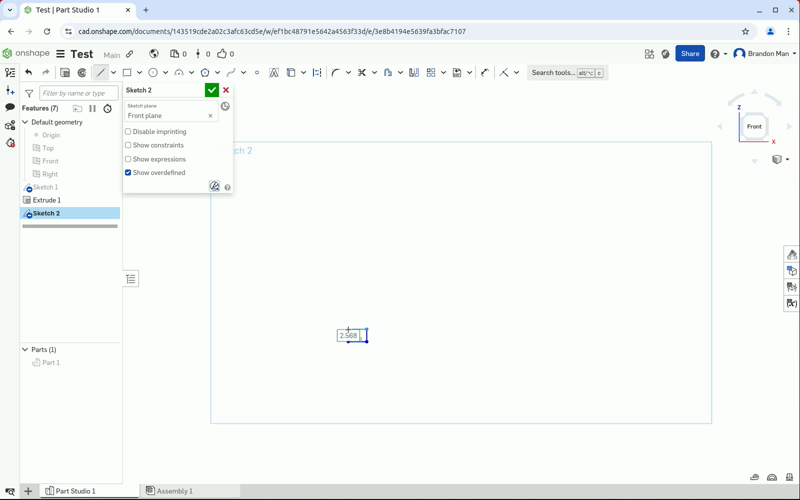
key_up(shift)
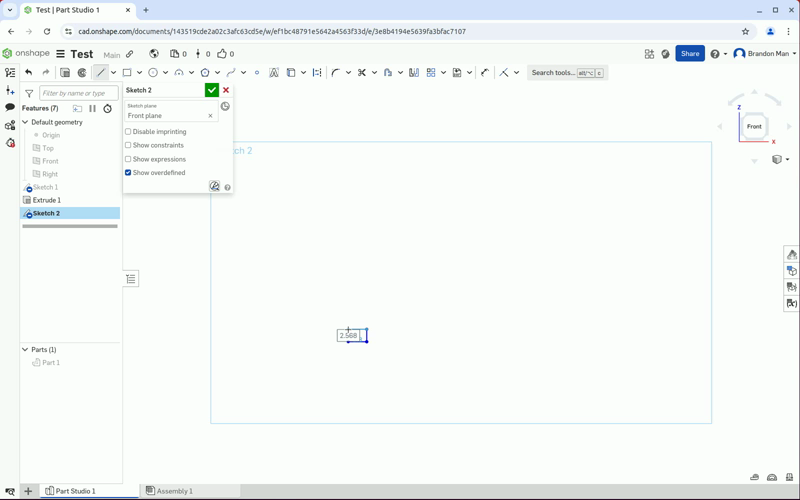
mouse_move(378, 329)
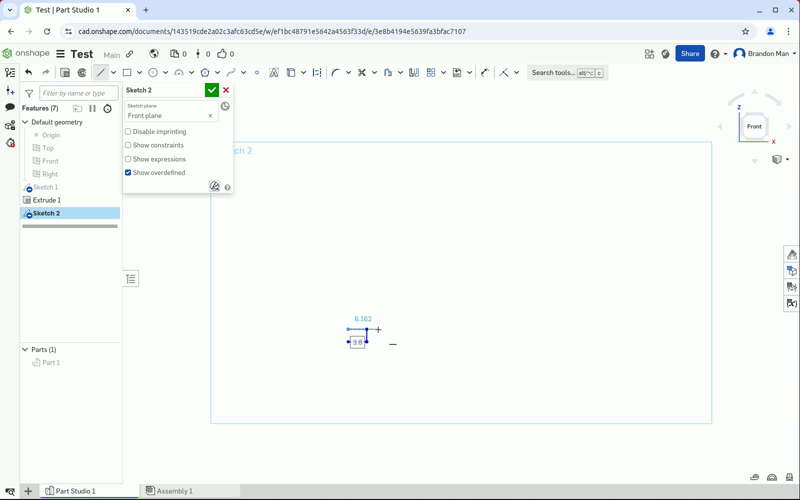
key_down(shift)
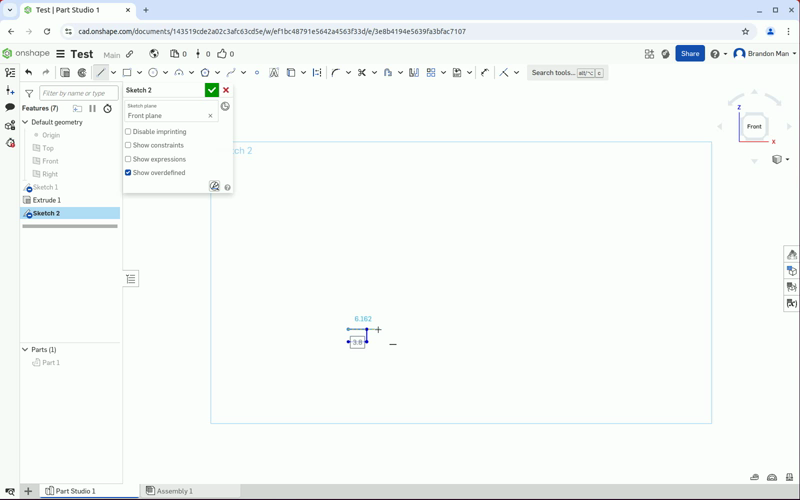
mouse_move(348, 341)
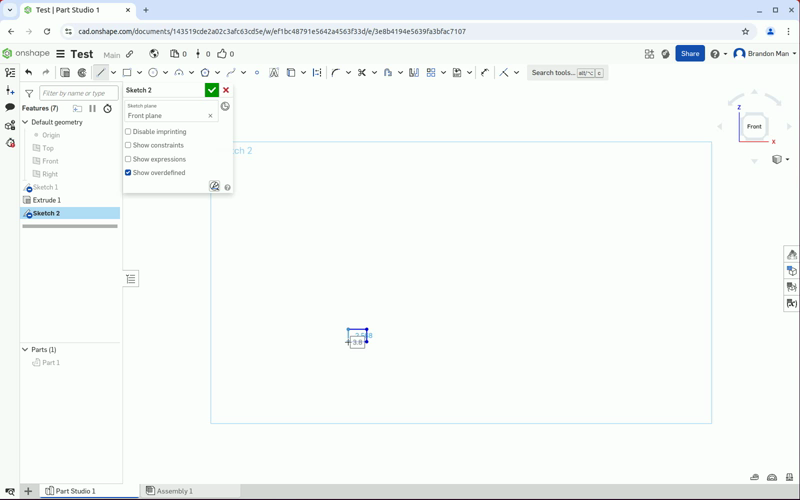
key_up(shift)
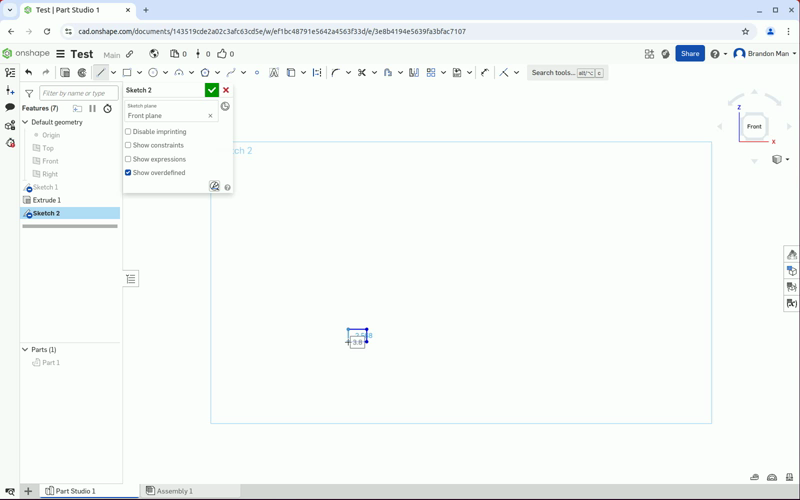
click(348, 341)
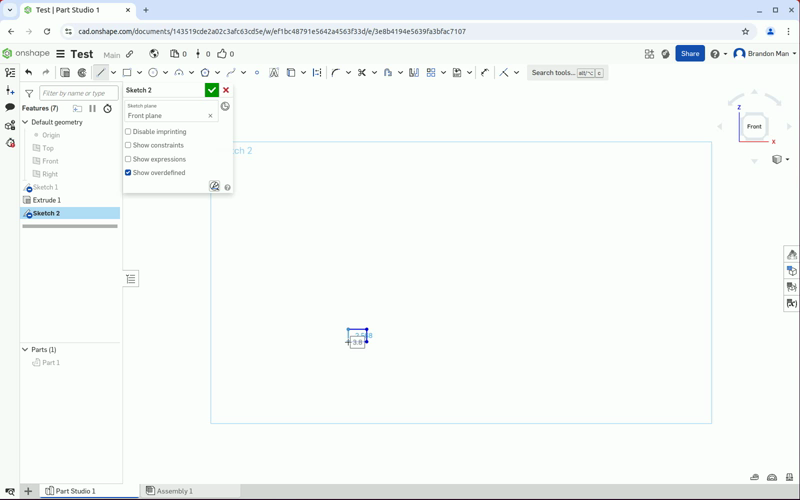
key(esc)
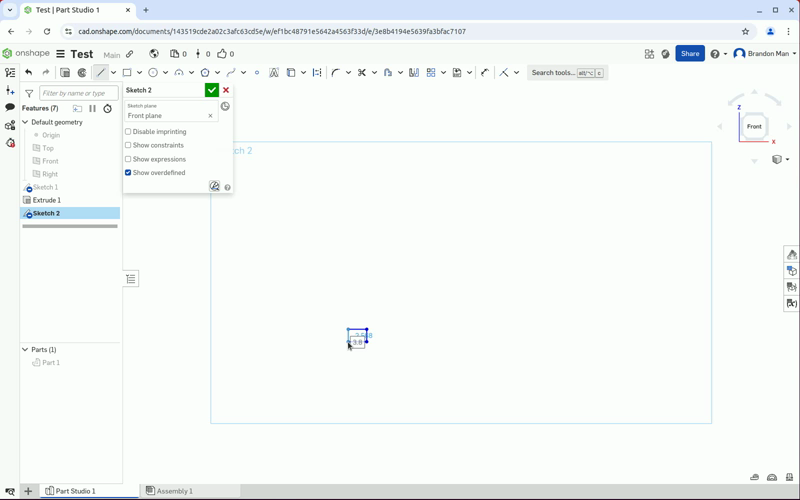
mouse_move(365, 336)
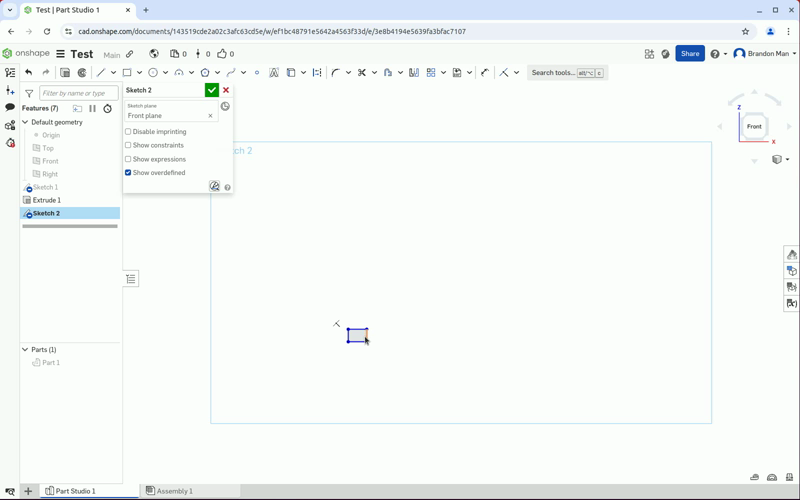
scroll(6)
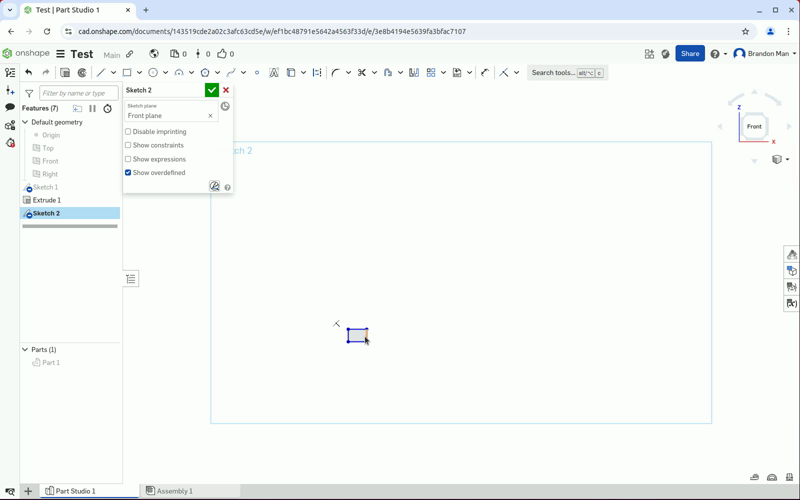
scroll(6)
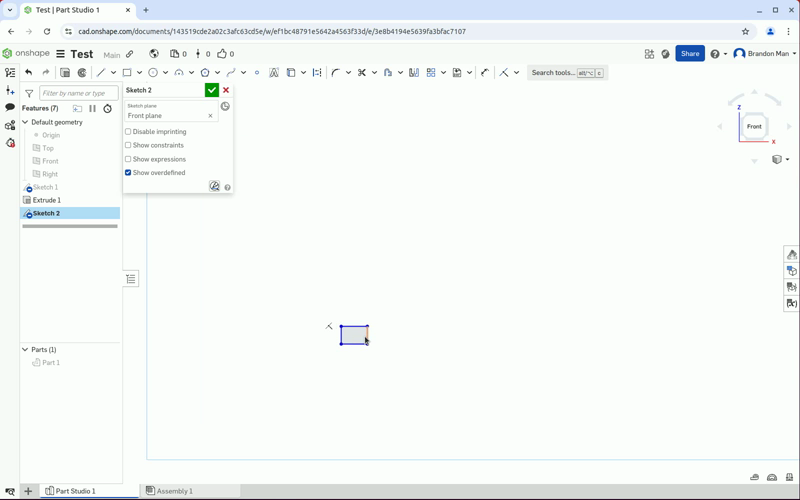
scroll(6)
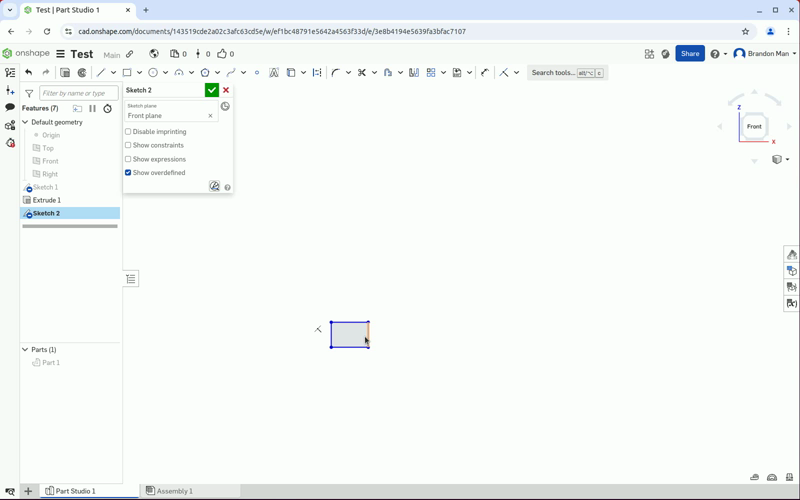
scroll(6)
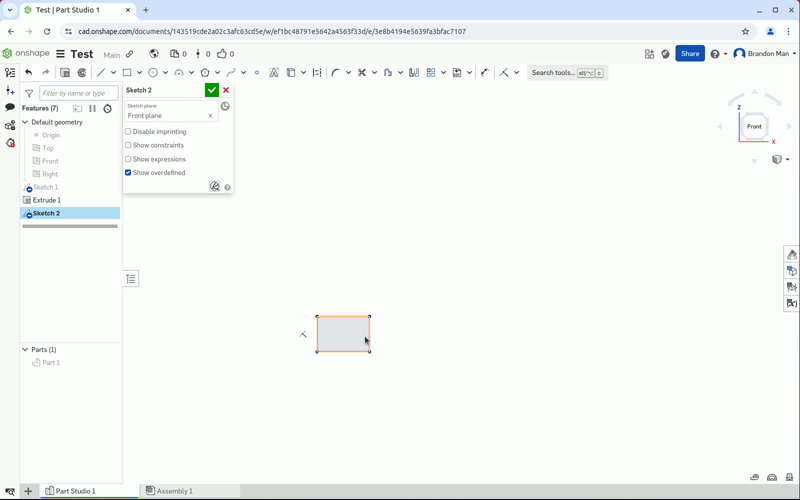
scroll(6)
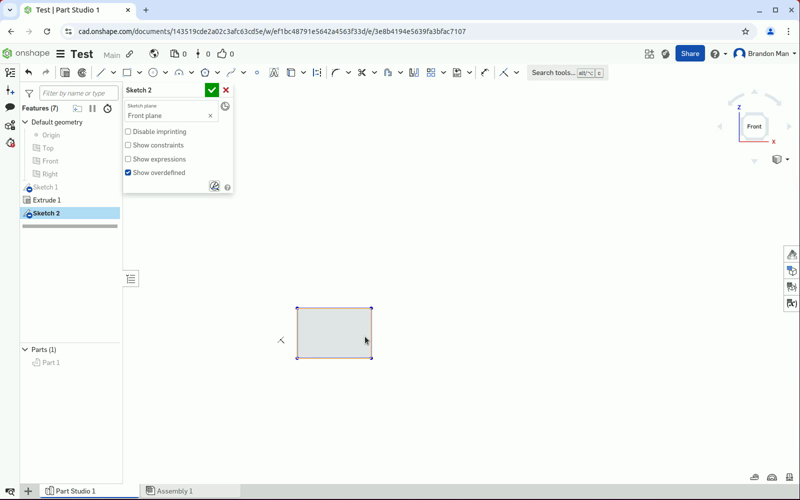
scroll(6)
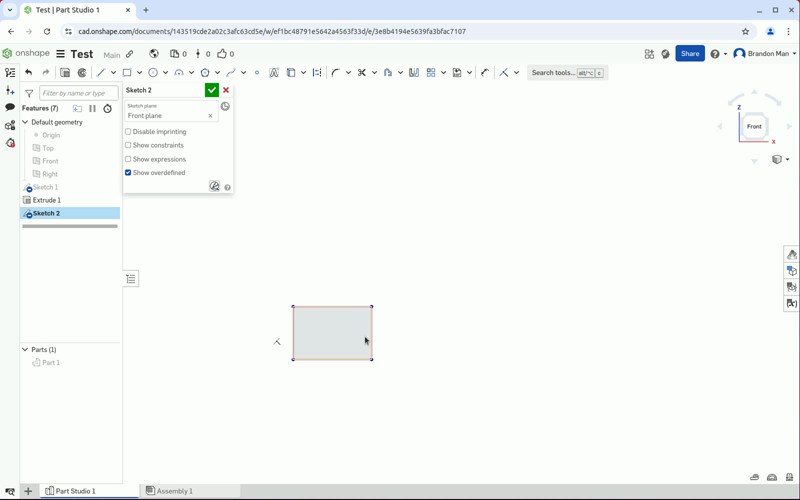
scroll(6)
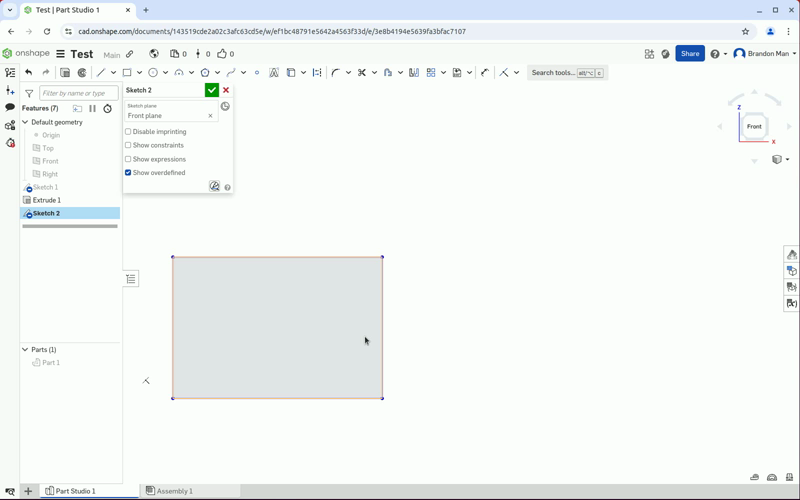
click(365, 336)
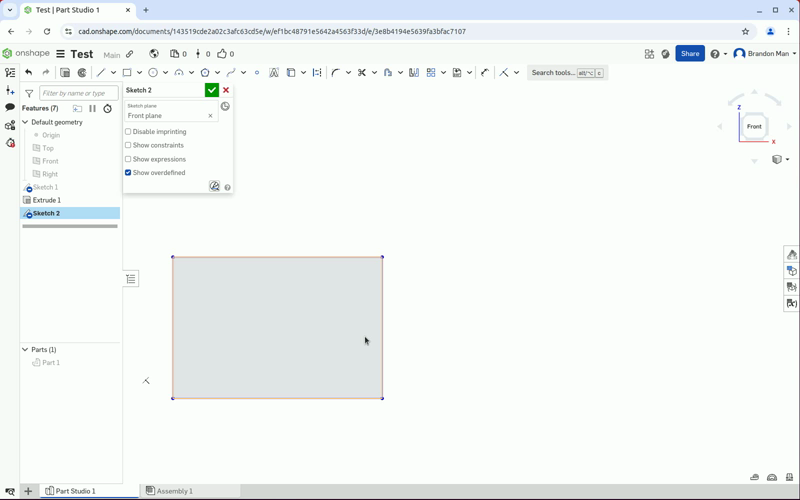
scroll(-6)
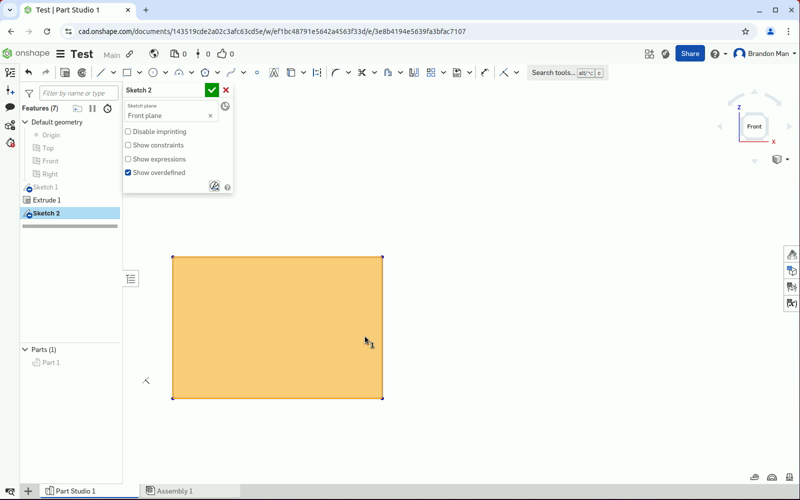
scroll(-6)
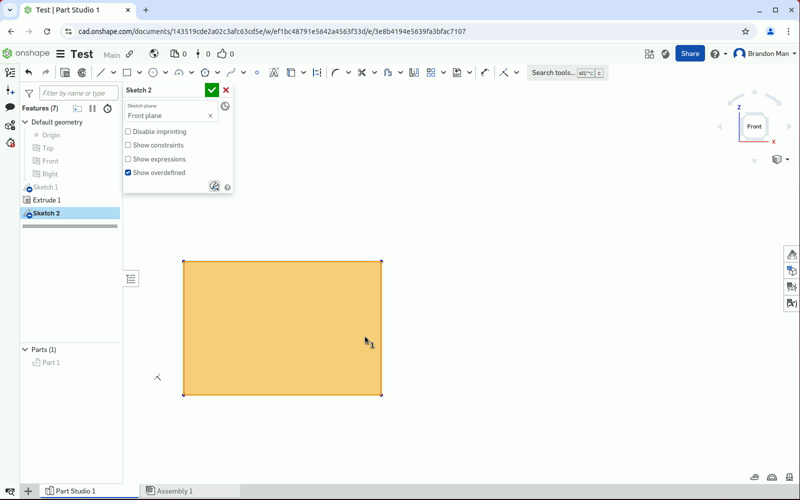
scroll(-6)
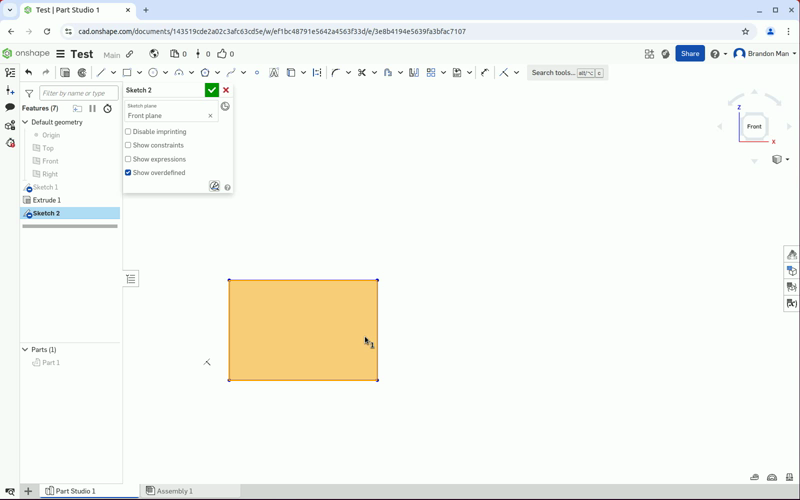
scroll(-6)
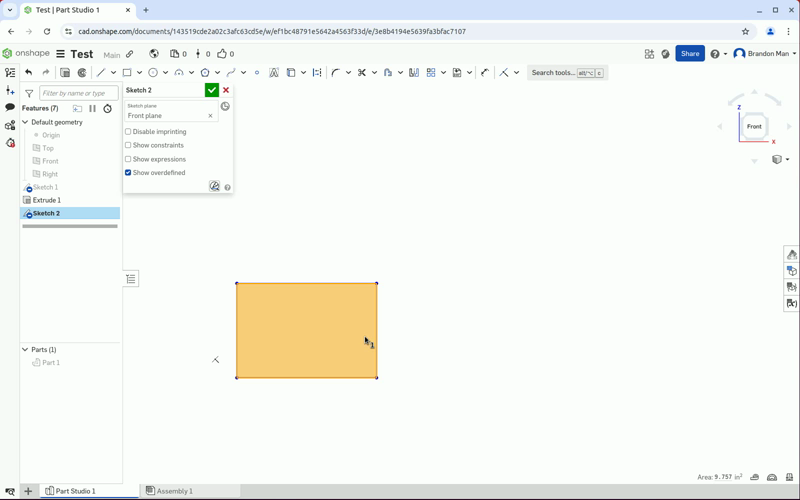
scroll(-6)
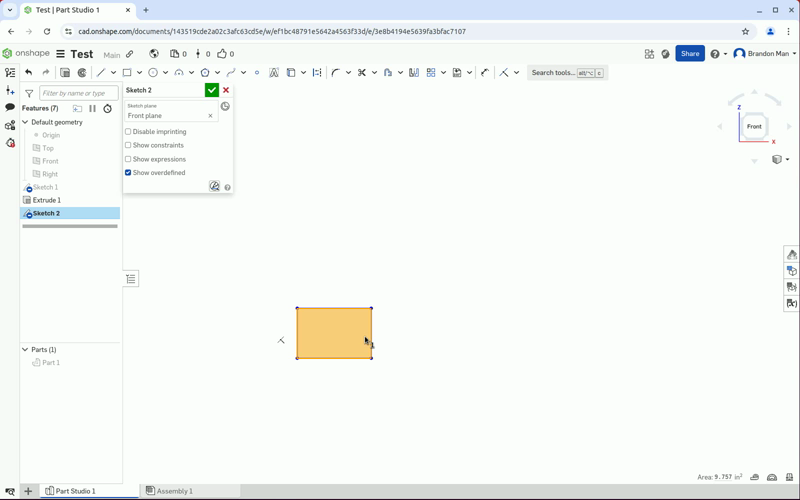
scroll(-6)
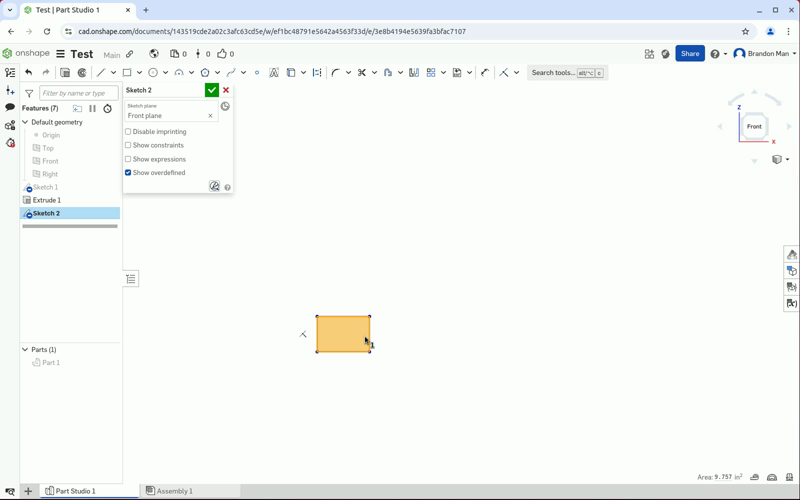
scroll(-6)
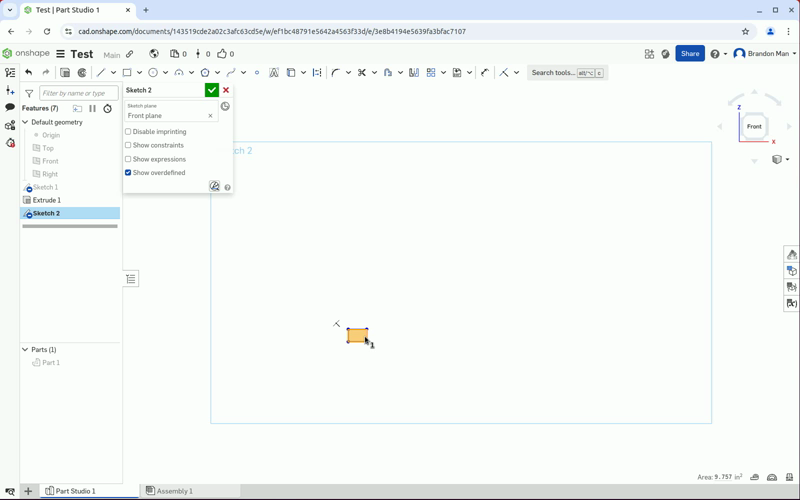
mouse_move(73, 352)
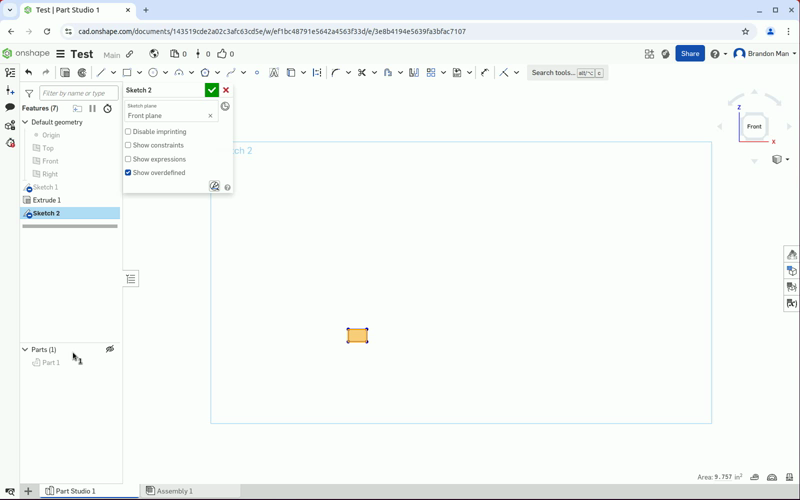
key(shift+y)
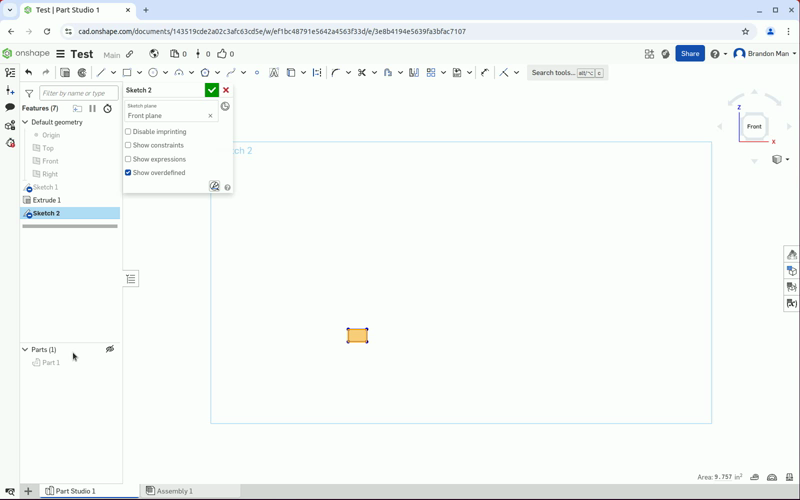
key(shift+e)
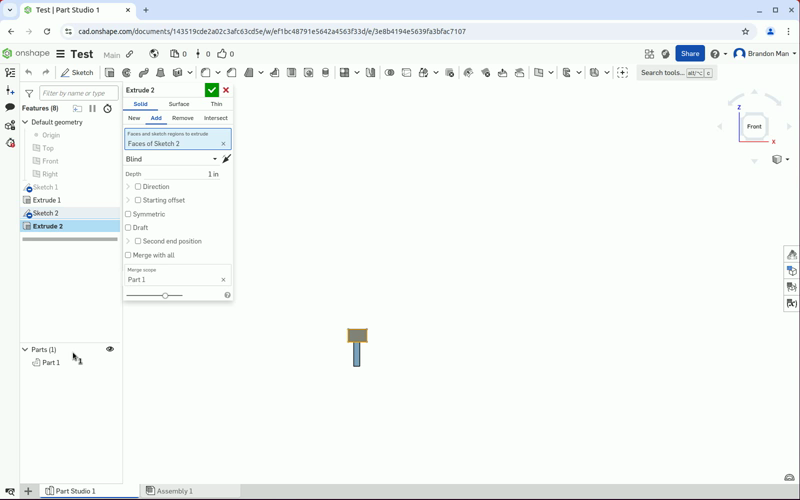
mouse_move(143, 106)
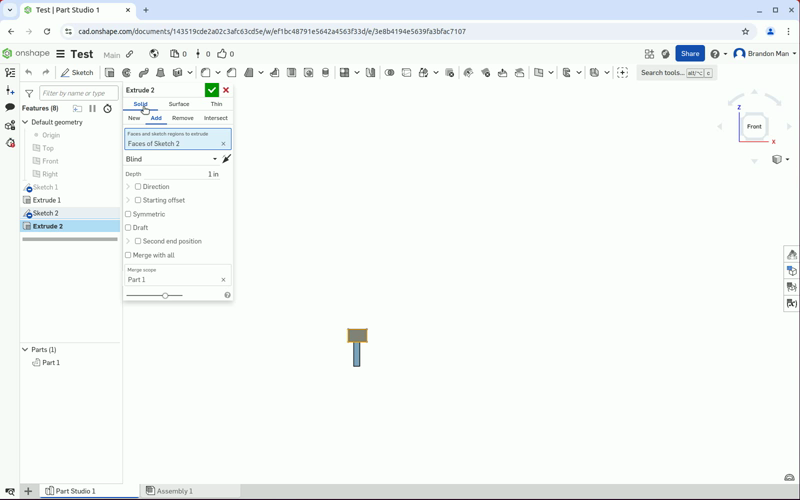
click(143, 106)
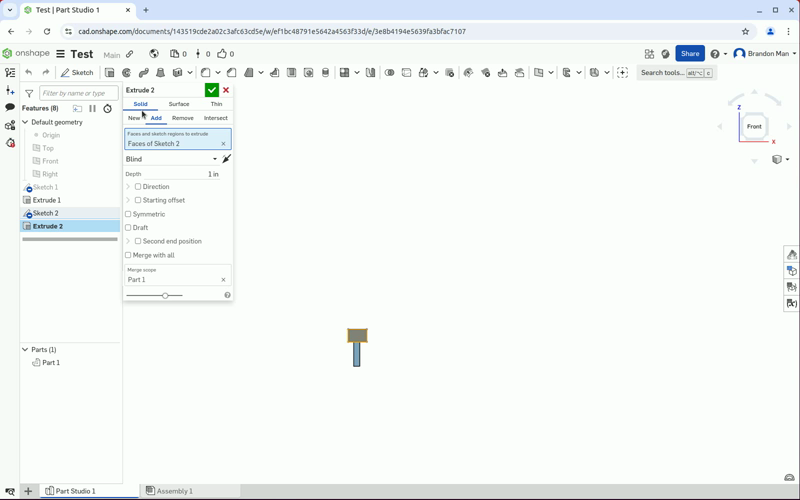
mouse_move(137, 120)
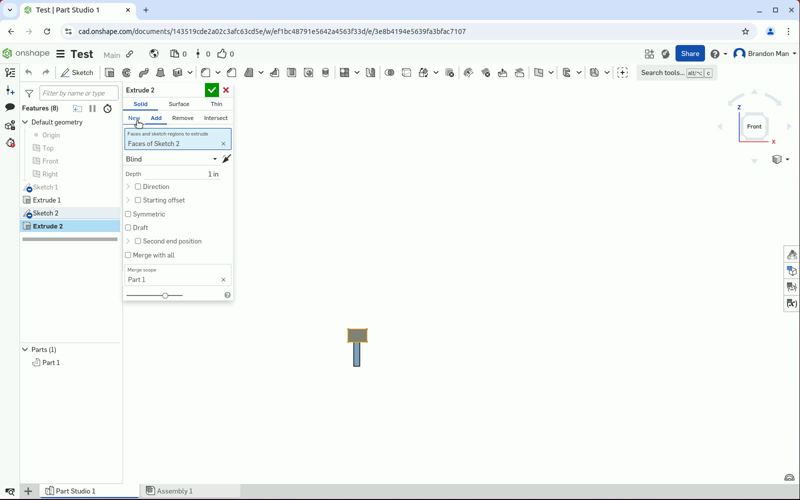
click(137, 120)
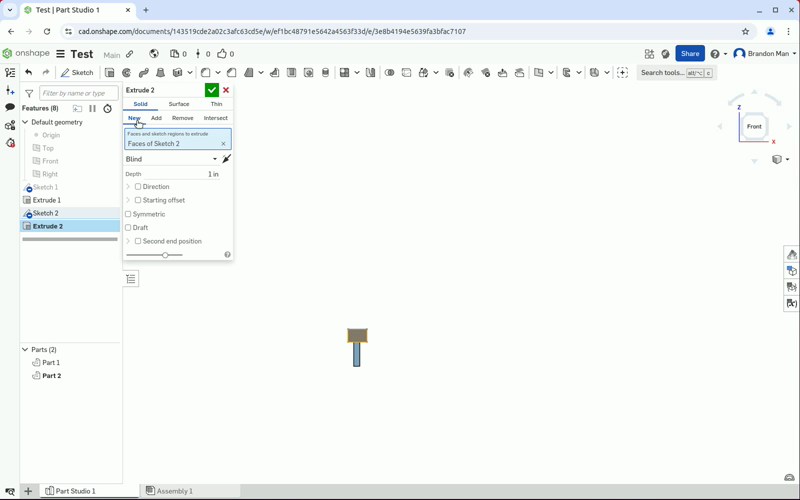
key(tab, 4)
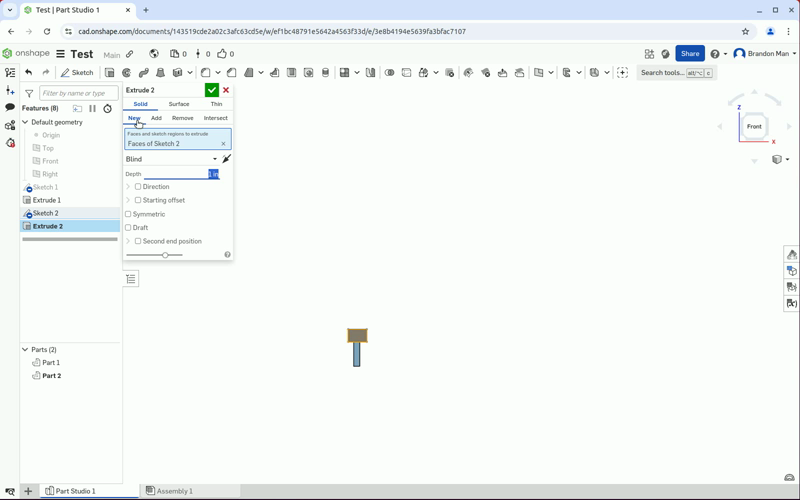
text(2.889)
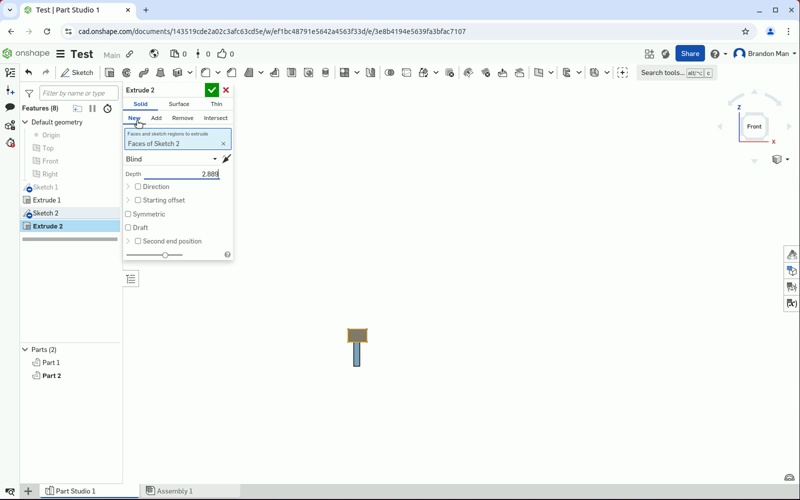
key(enter)
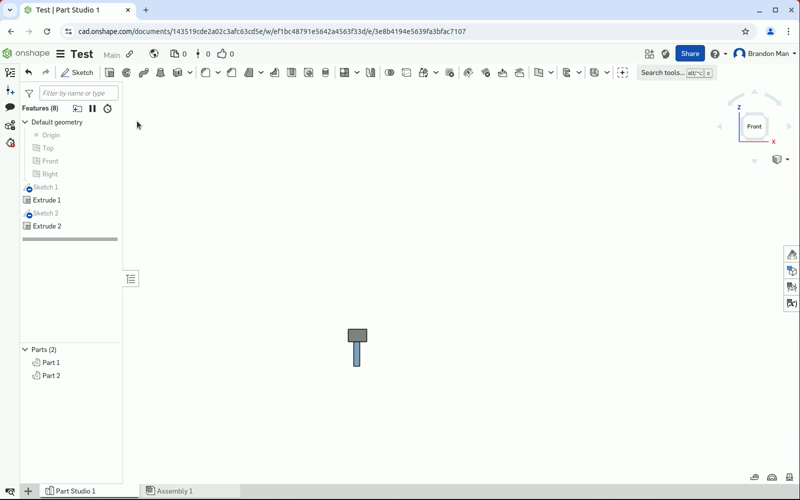
key(shift+h)
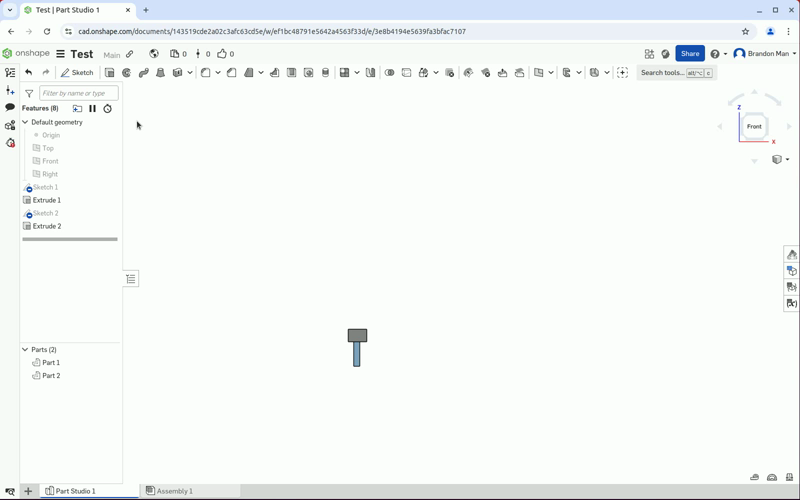
key(shift+h)
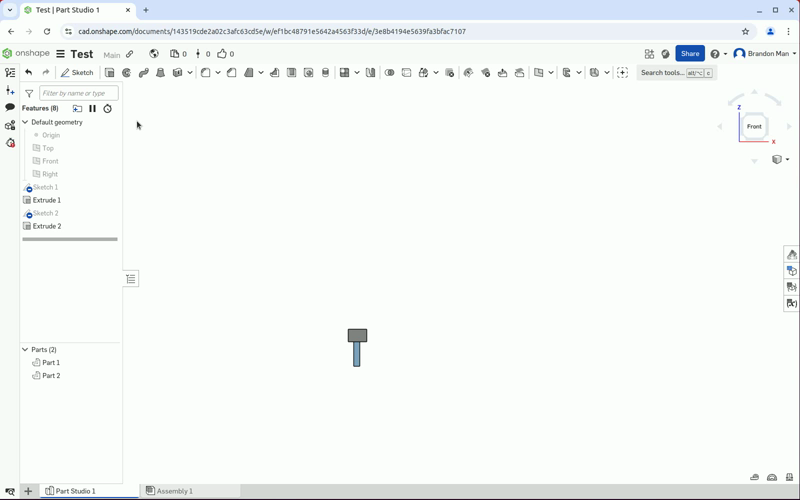
mouse_move(73, 189)
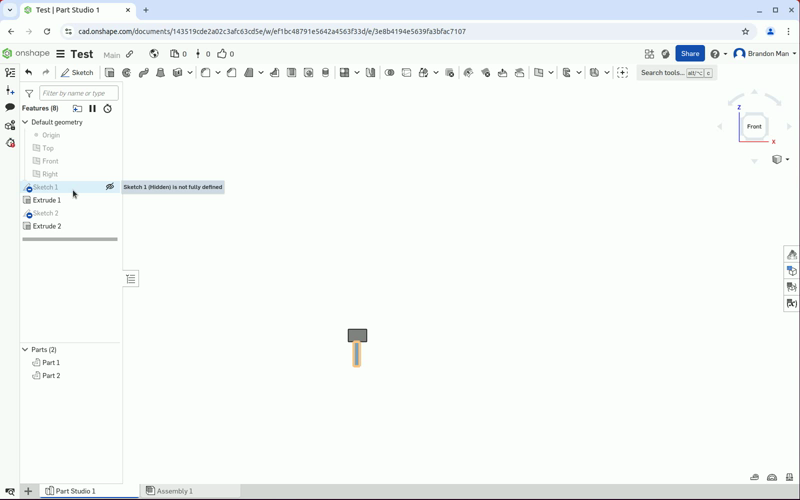
click(73, 189)
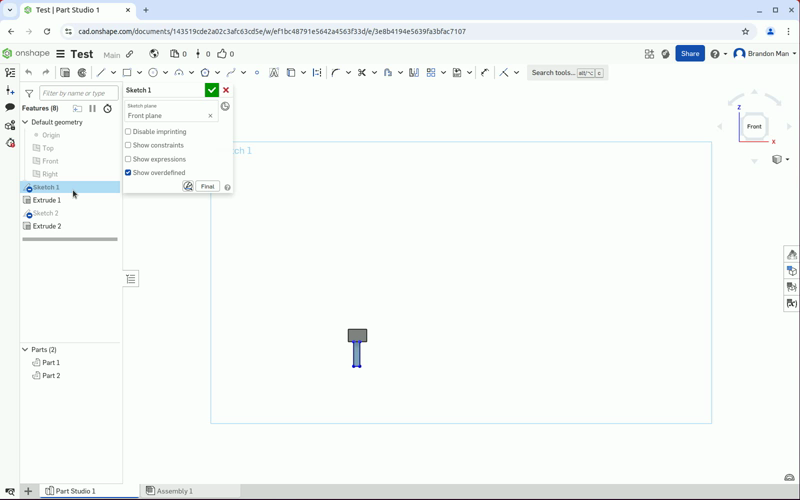
mouse_move(229, 92)
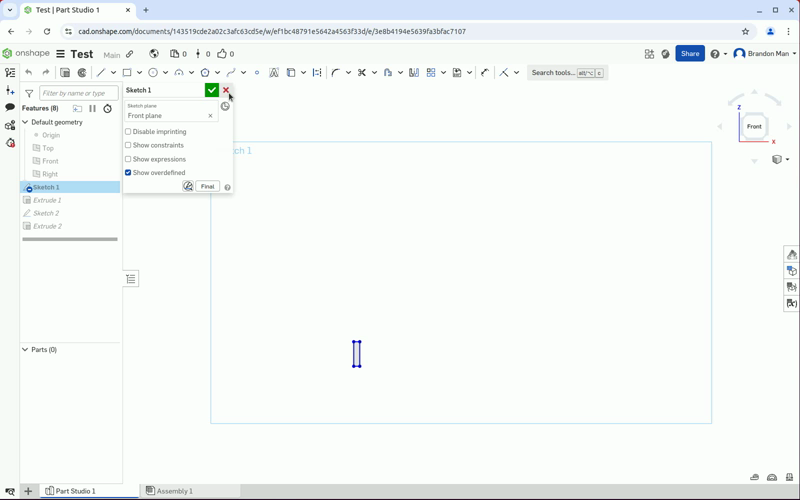
click(229, 92)
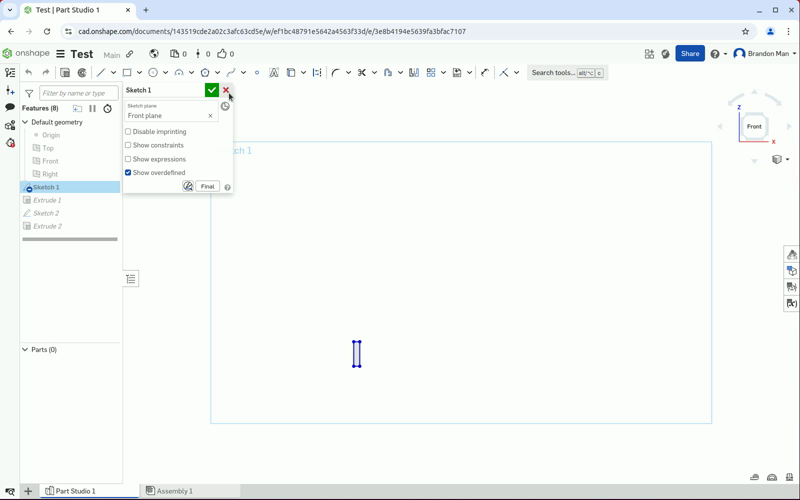
key(shift+s)
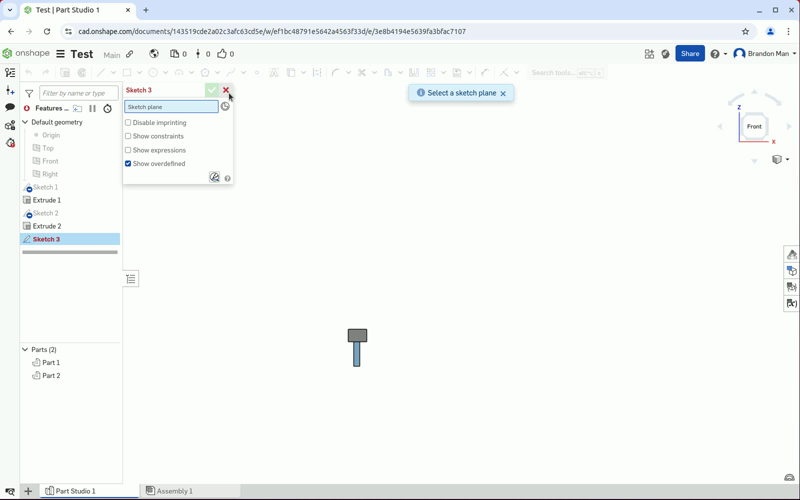
mouse_move(73, 163)
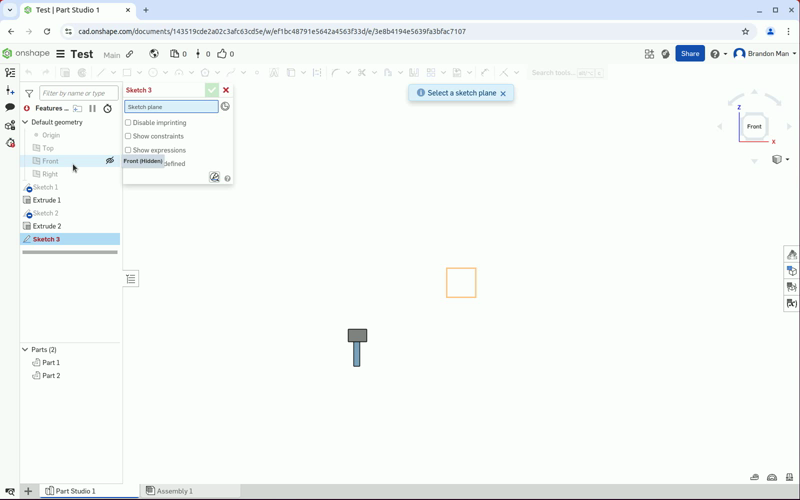
click(73, 163)
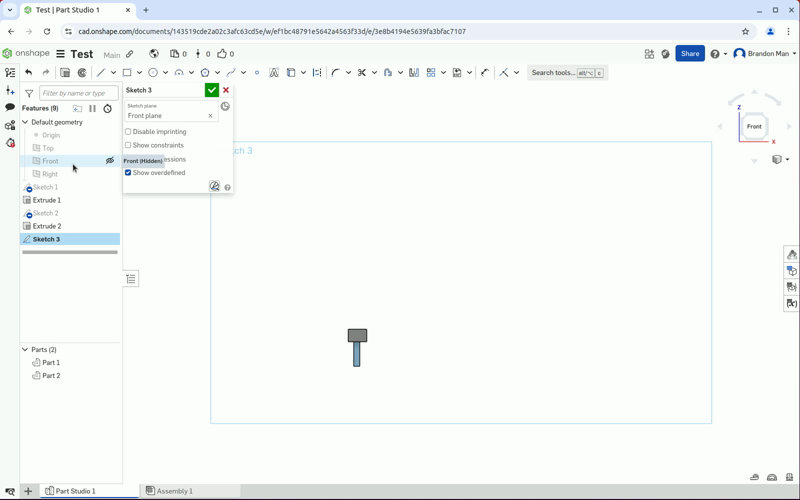
mouse_move(73, 352)
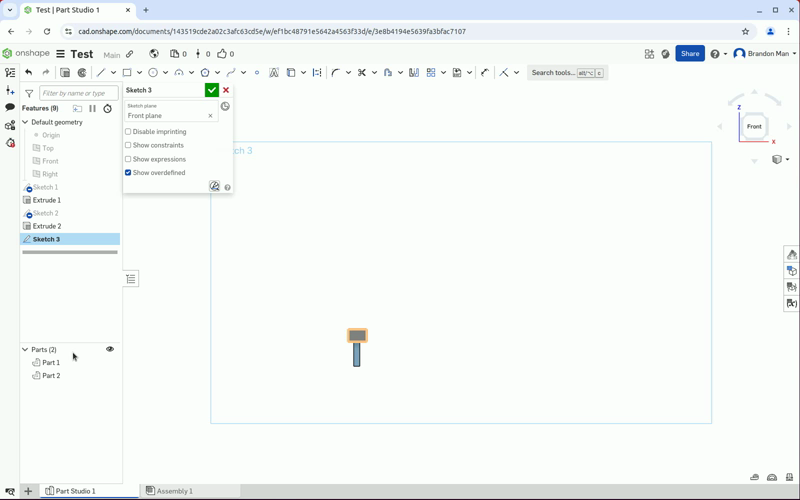
key(y)
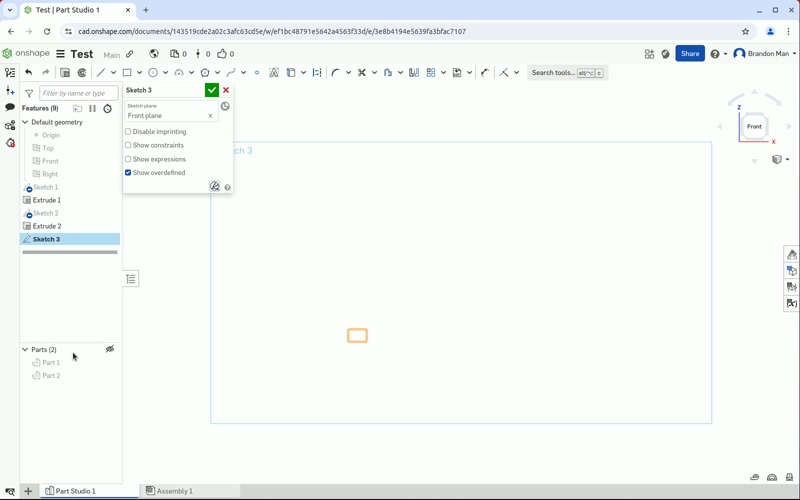
key(l)
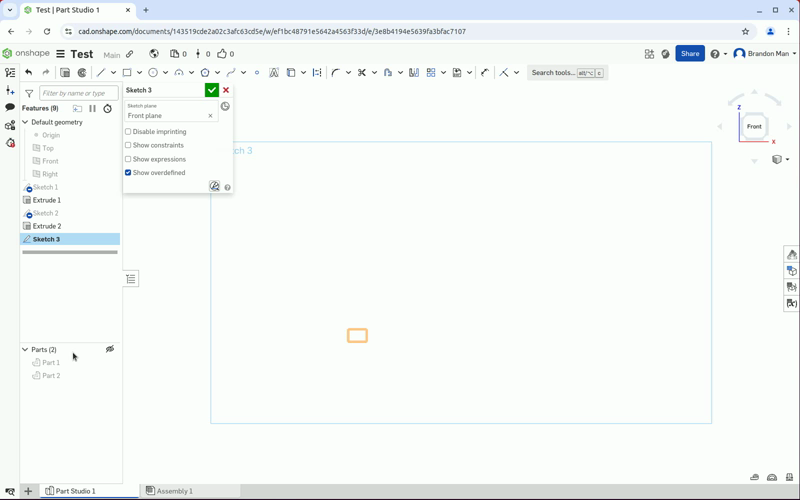
key_down(shift)
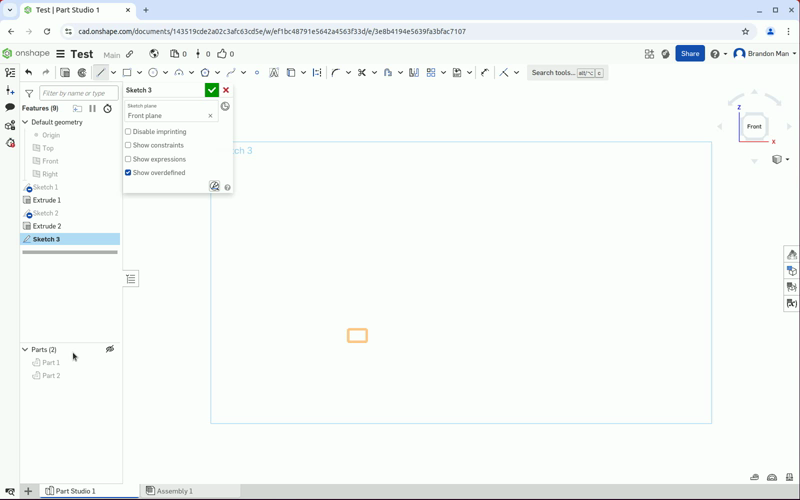
mouse_move(348, 342)
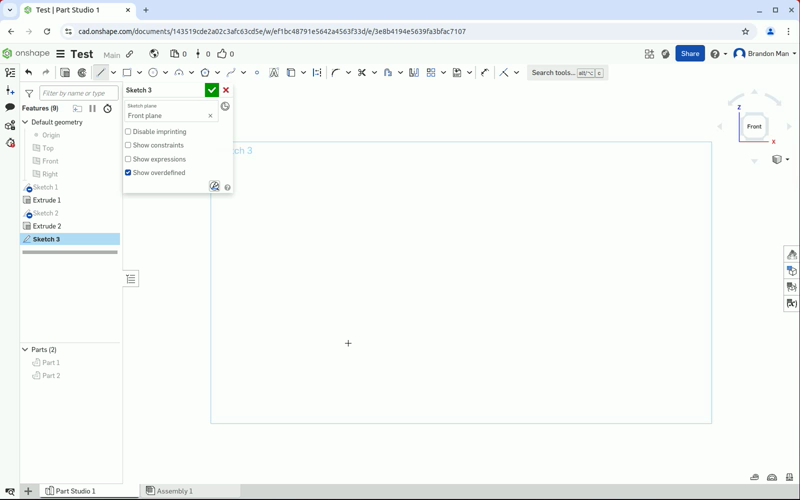
click(348, 342)
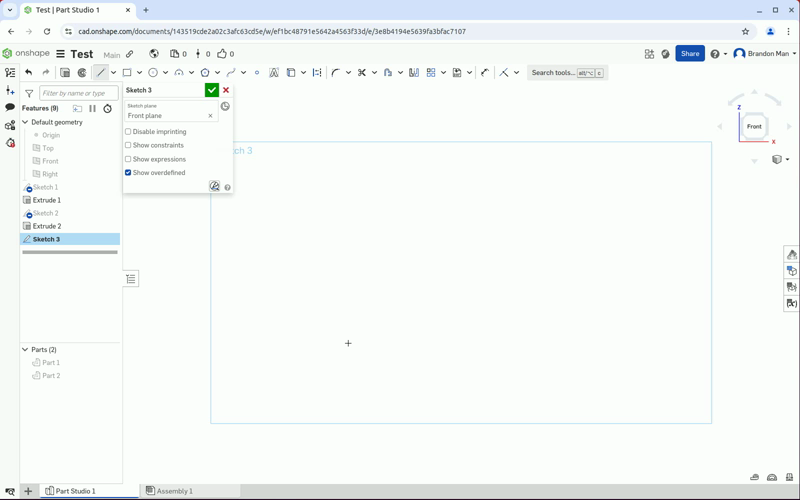
key_up(shift)
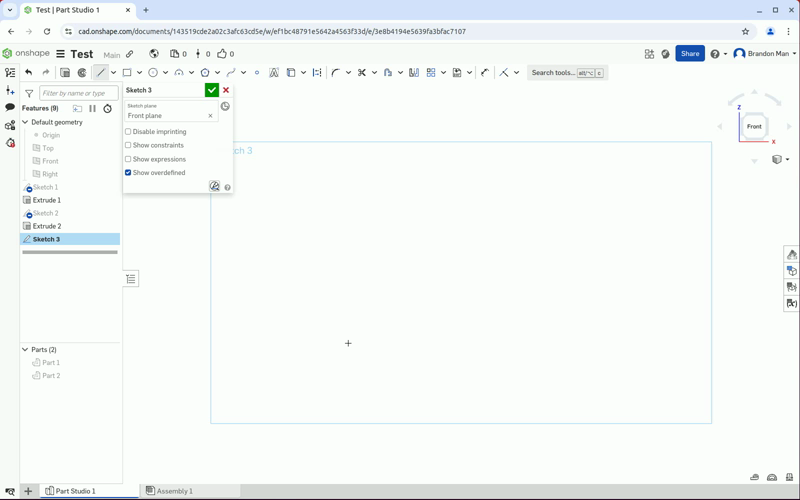
key_down(shift)
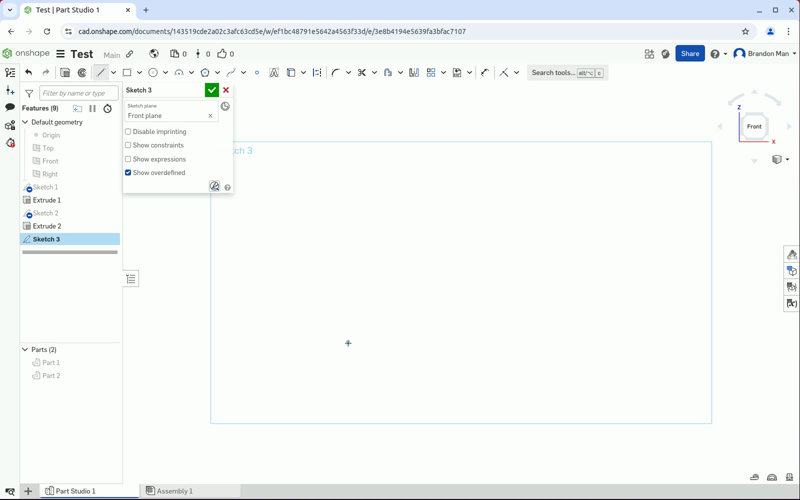
mouse_move(378, 342)
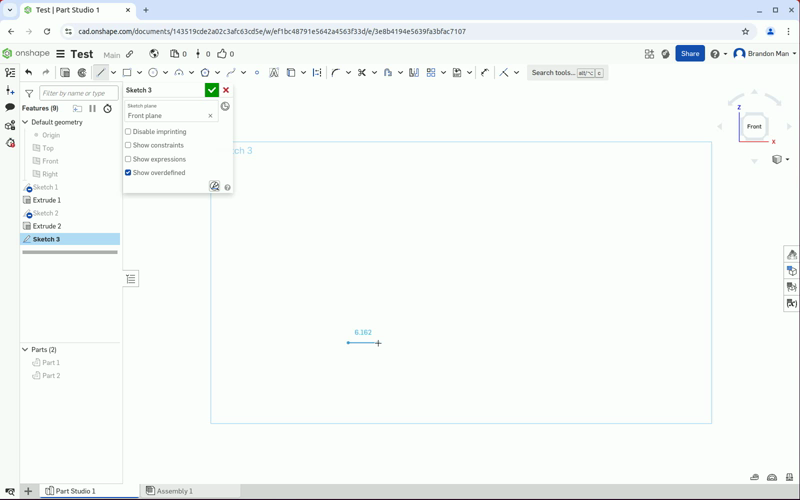
mouse_move(366, 342)
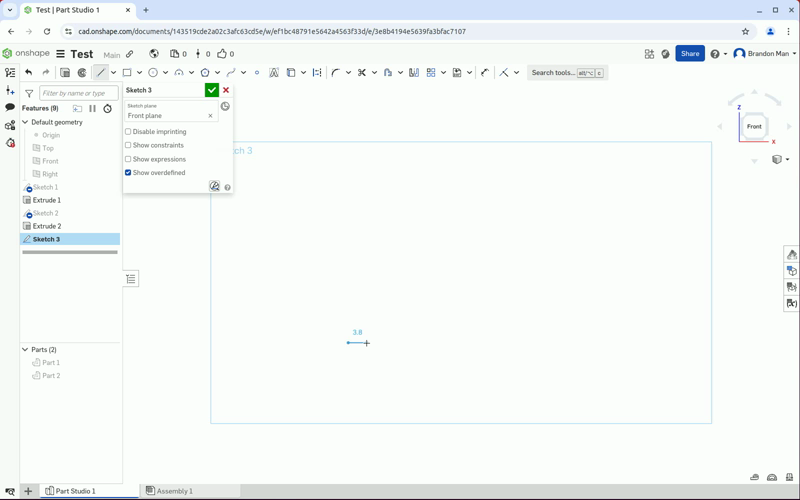
click(366, 342)
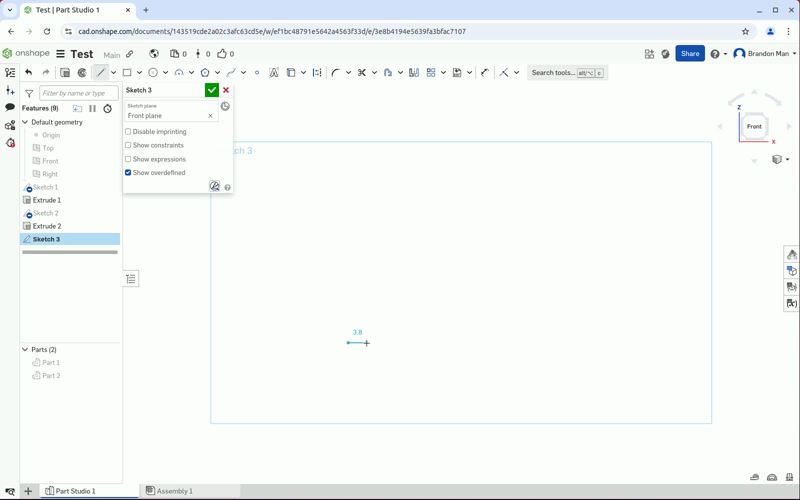
key_up(shift)
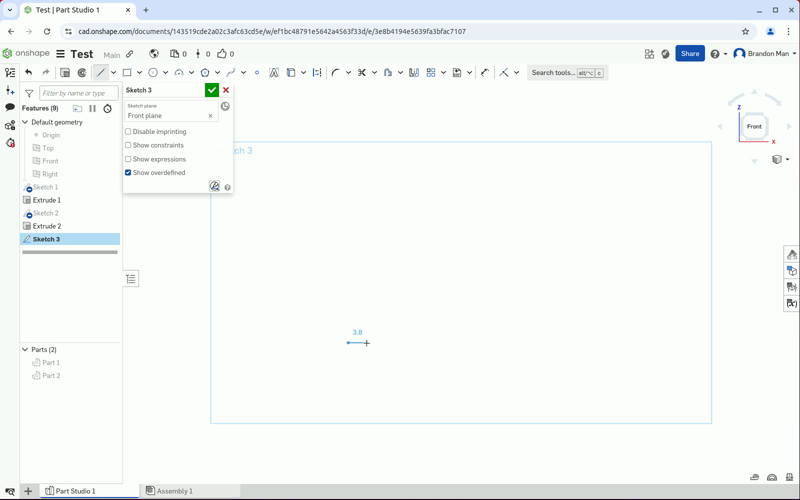
key_down(shift)
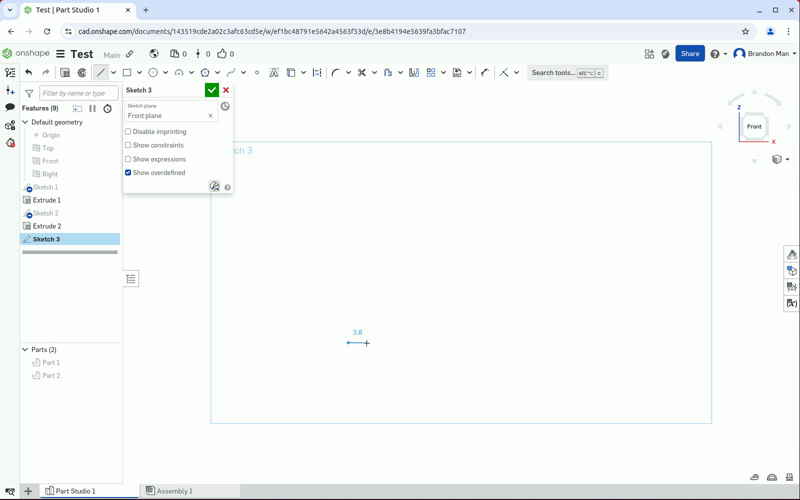
mouse_move(396, 342)
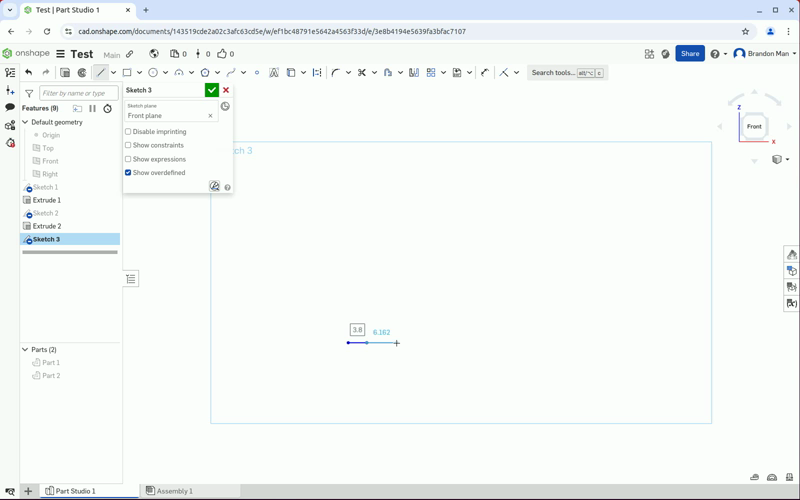
mouse_move(366, 329)
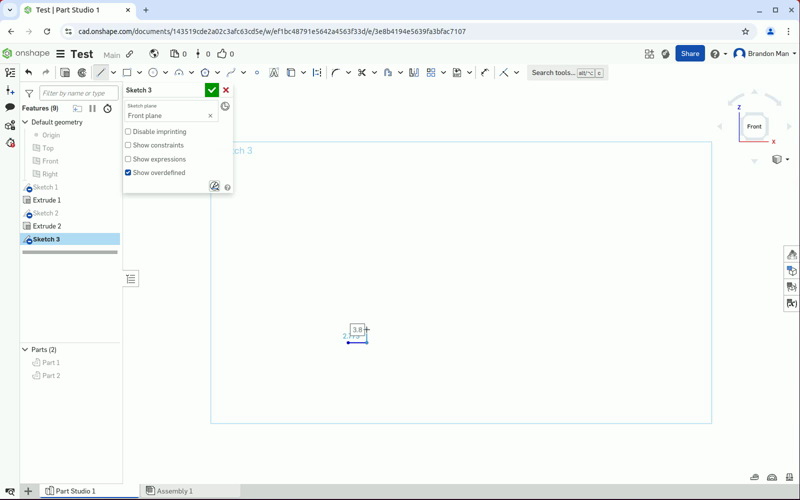
click(366, 329)
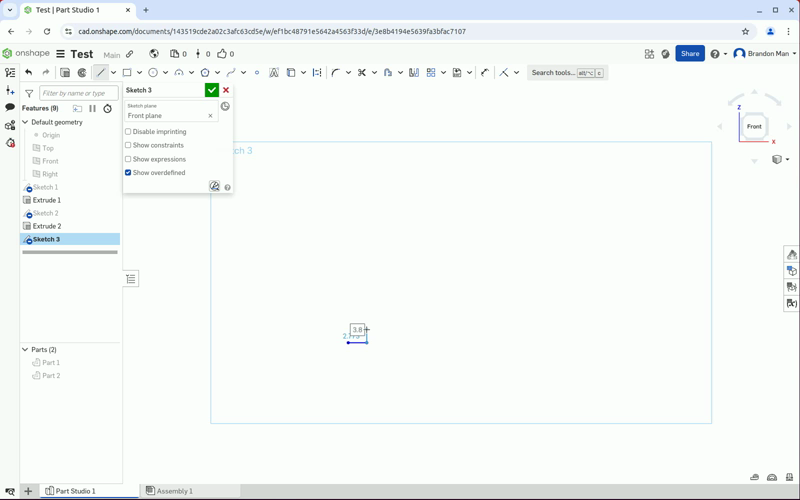
key_up(shift)
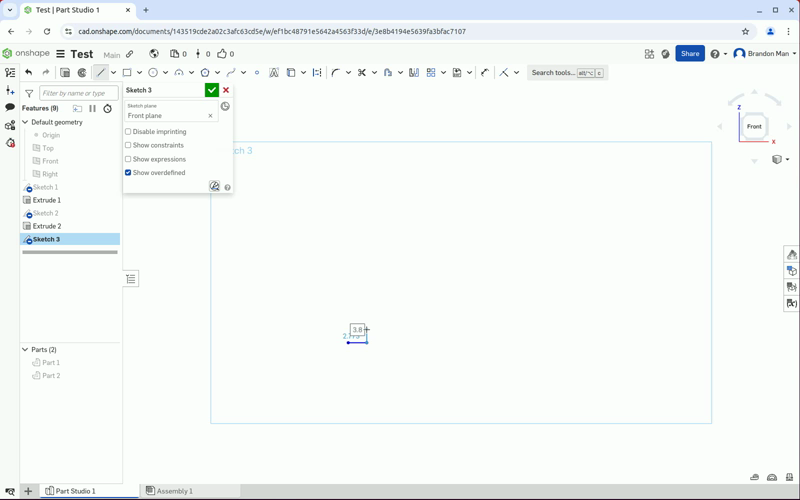
key_down(shift)
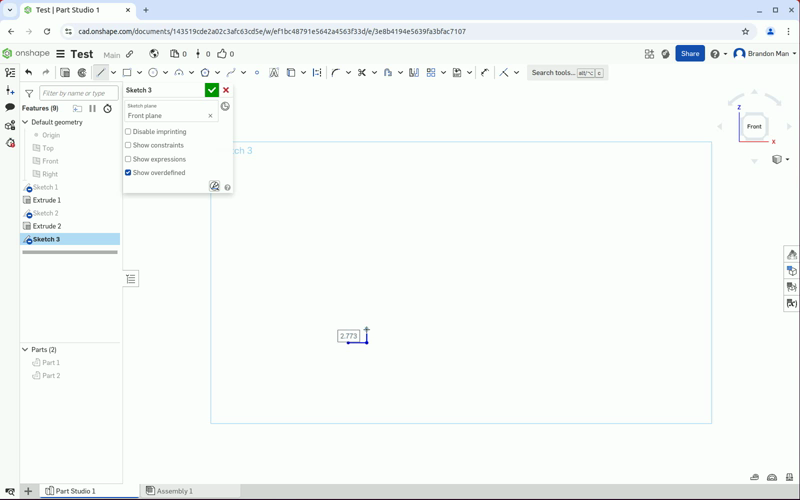
mouse_move(396, 329)
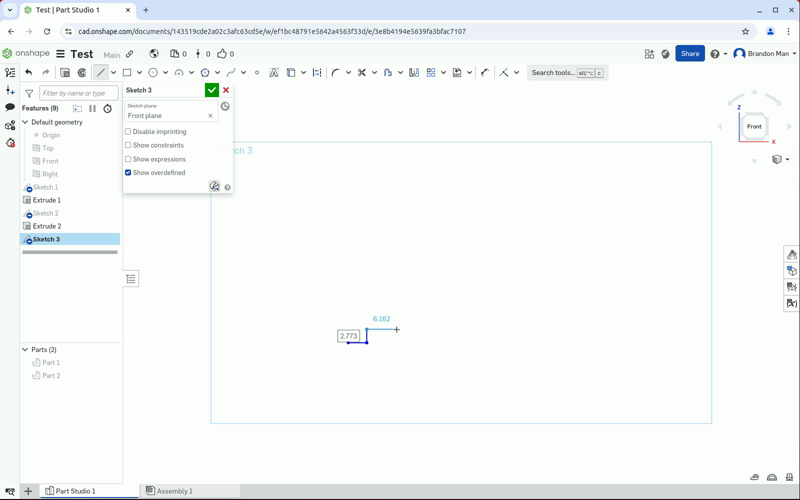
mouse_move(348, 329)
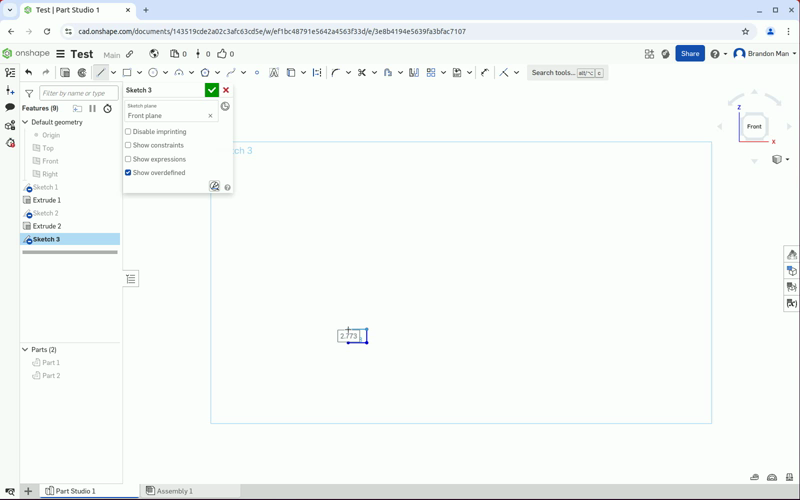
click(348, 329)
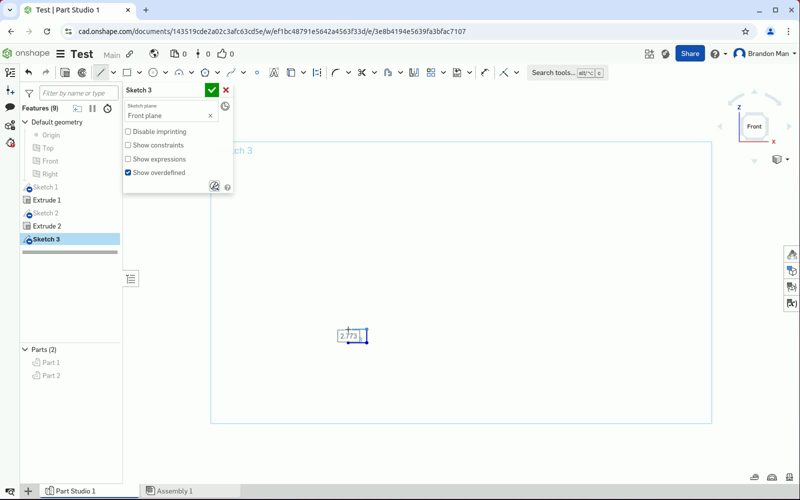
key_up(shift)
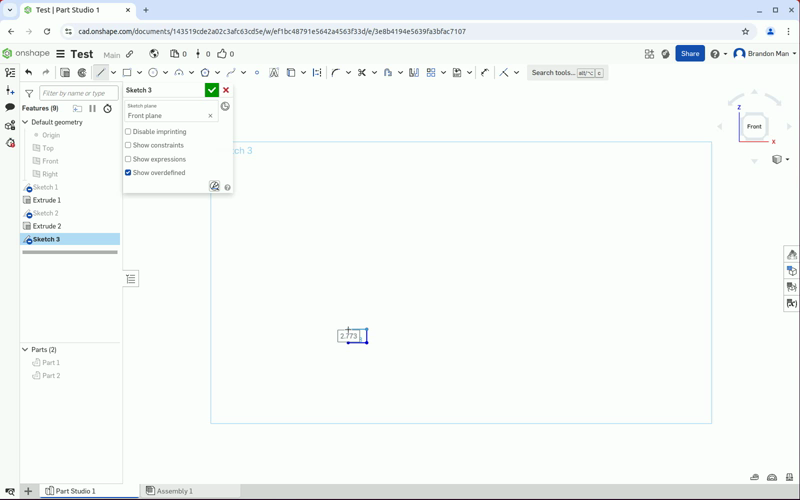
mouse_move(378, 329)
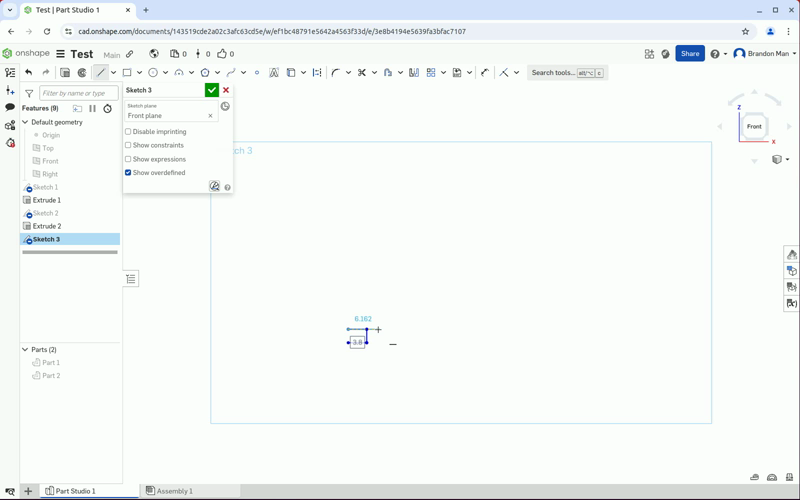
key_down(shift)
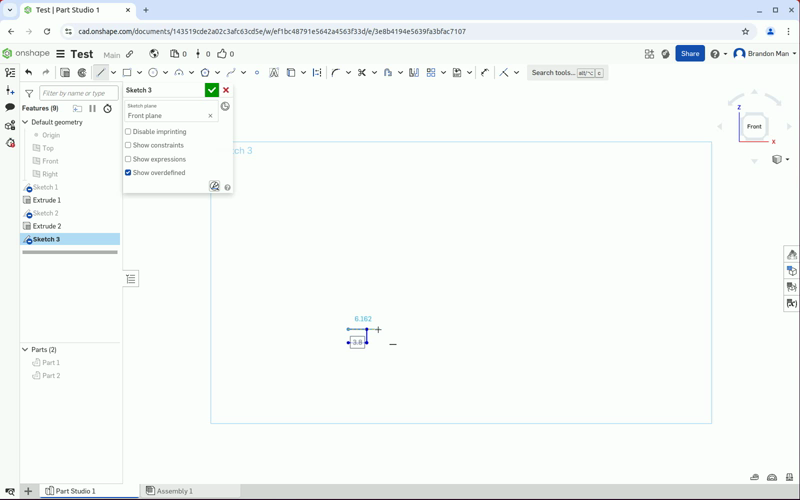
mouse_move(348, 342)
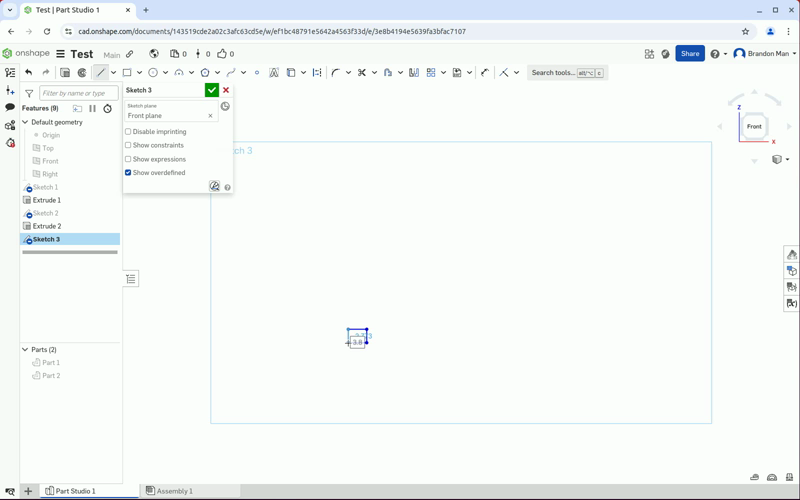
key_up(shift)
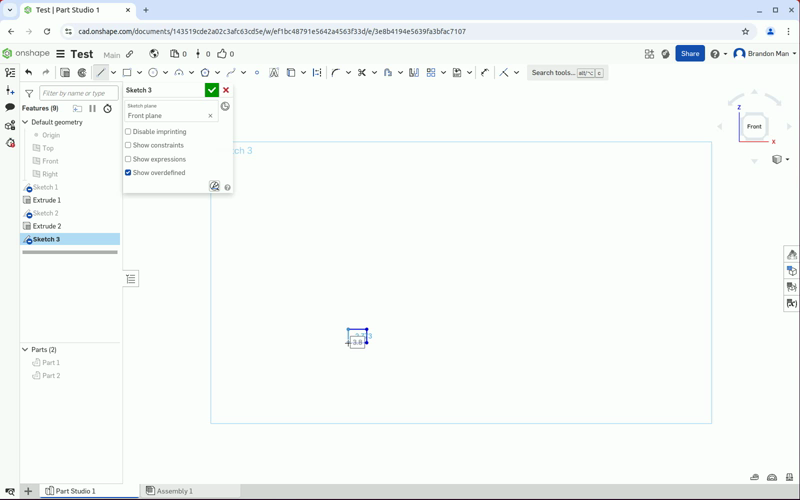
click(348, 342)
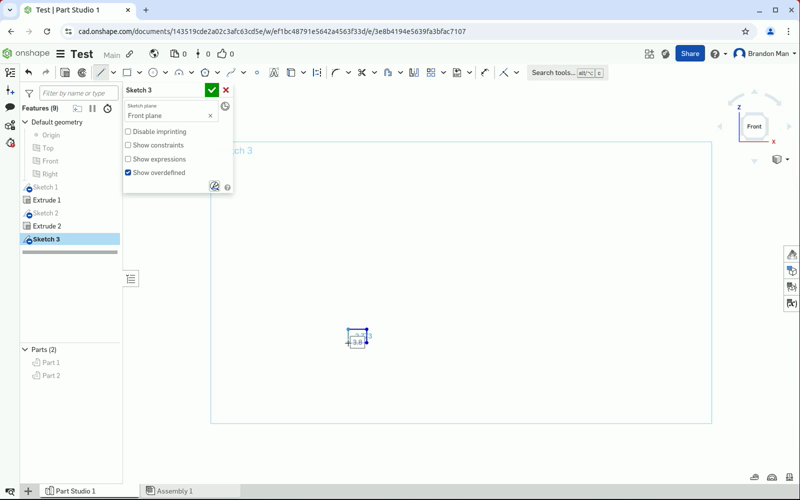
key(esc)
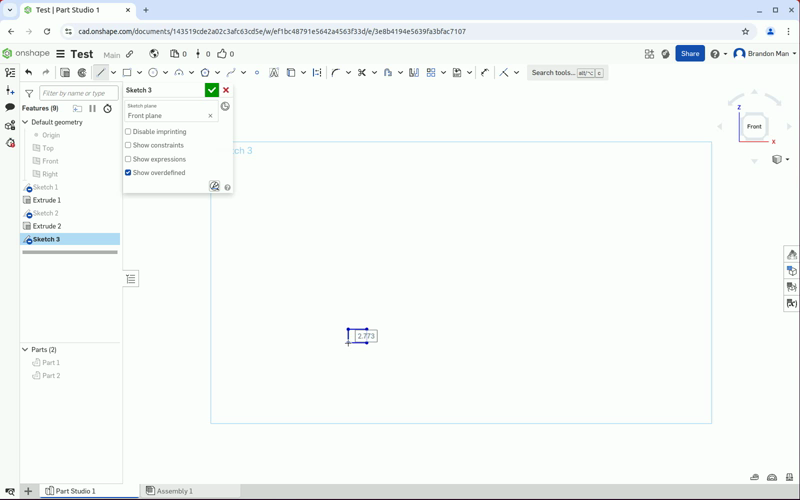
mouse_move(363, 334)
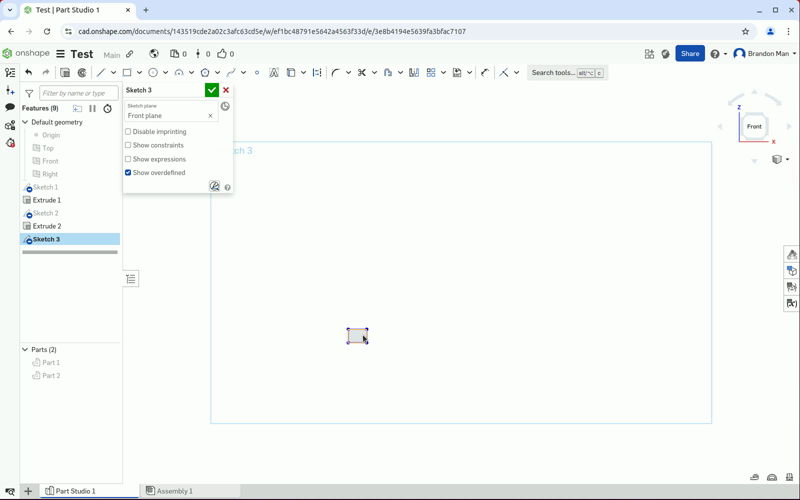
scroll(6)
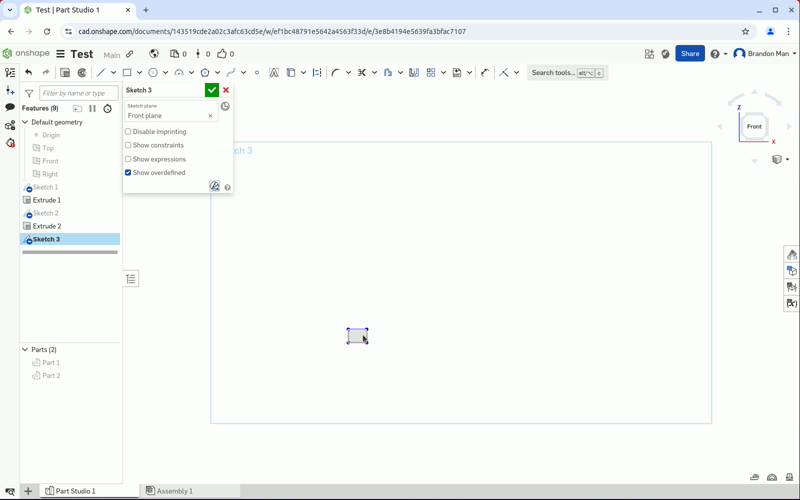
scroll(6)
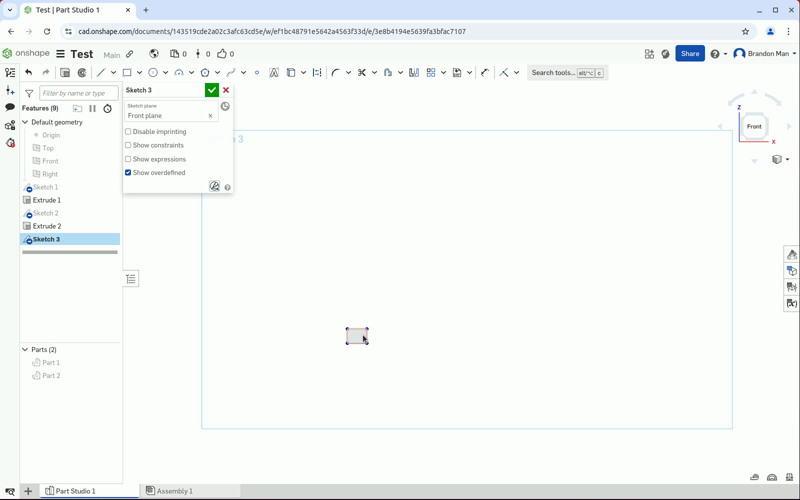
scroll(6)
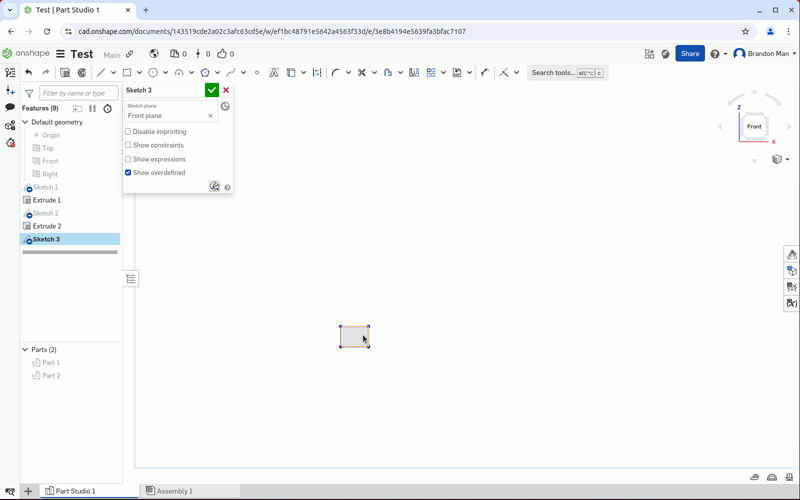
scroll(6)
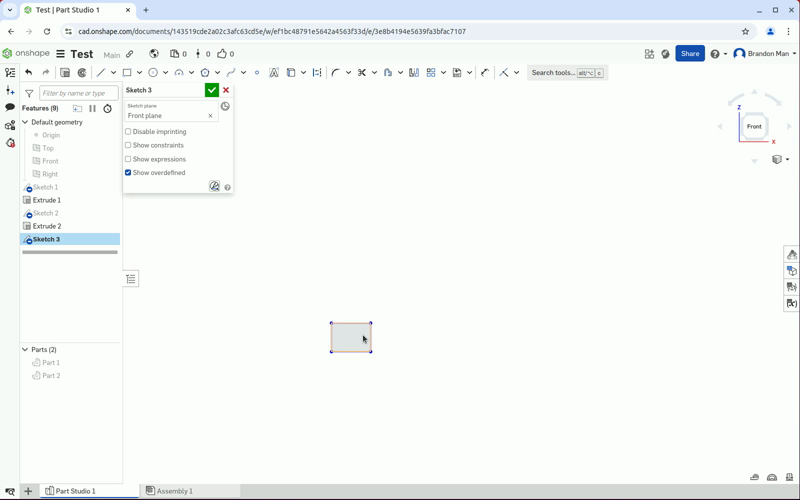
scroll(6)
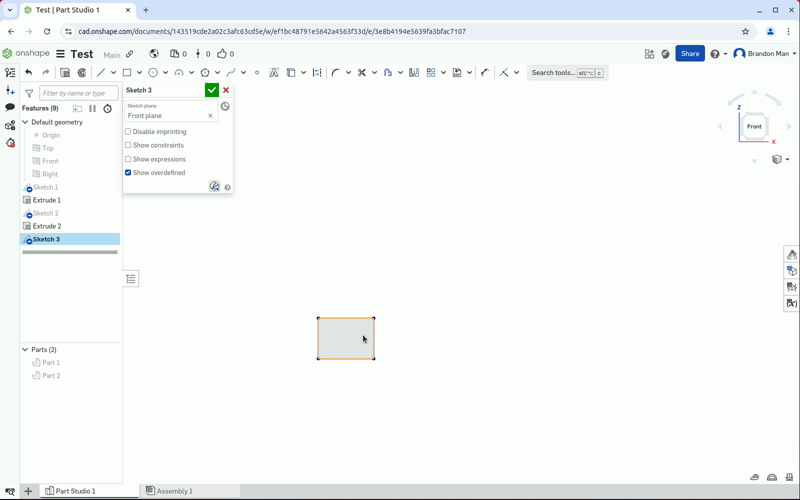
scroll(6)
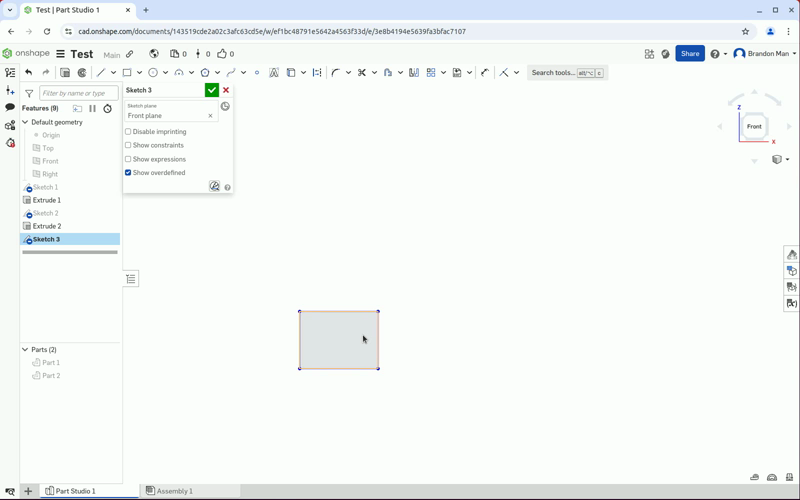
scroll(6)
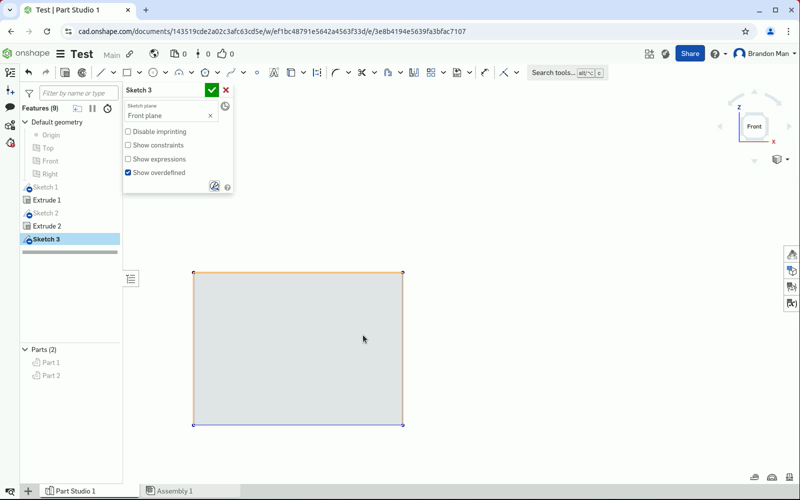
click(363, 334)
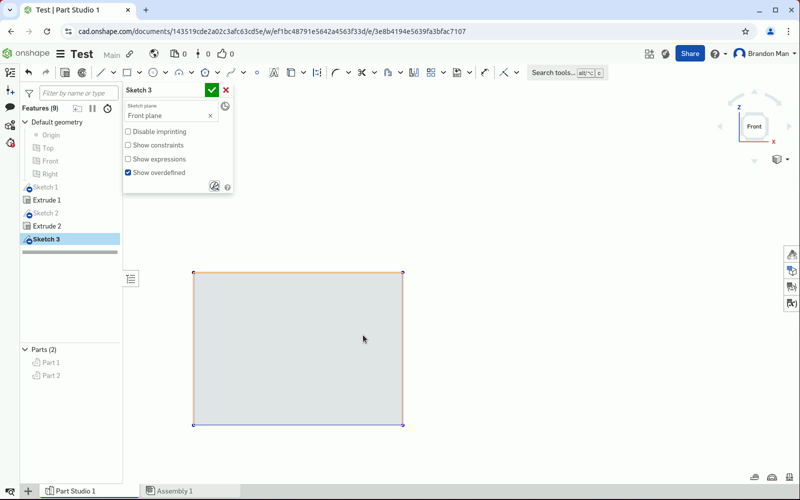
scroll(-6)
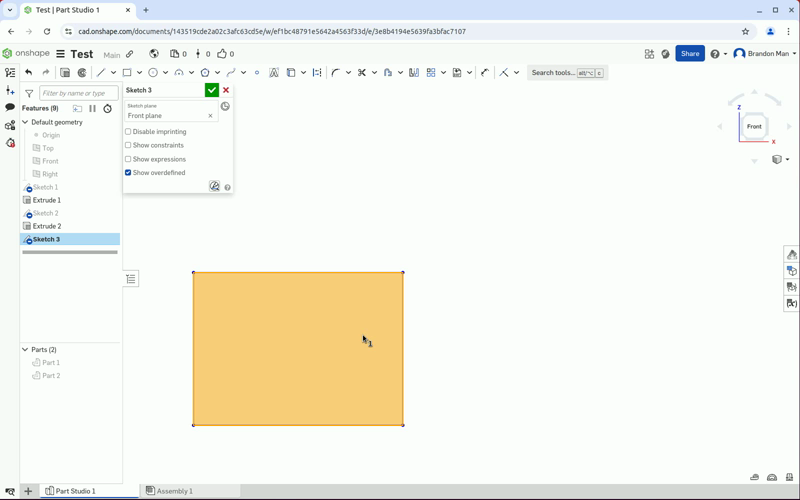
scroll(-6)
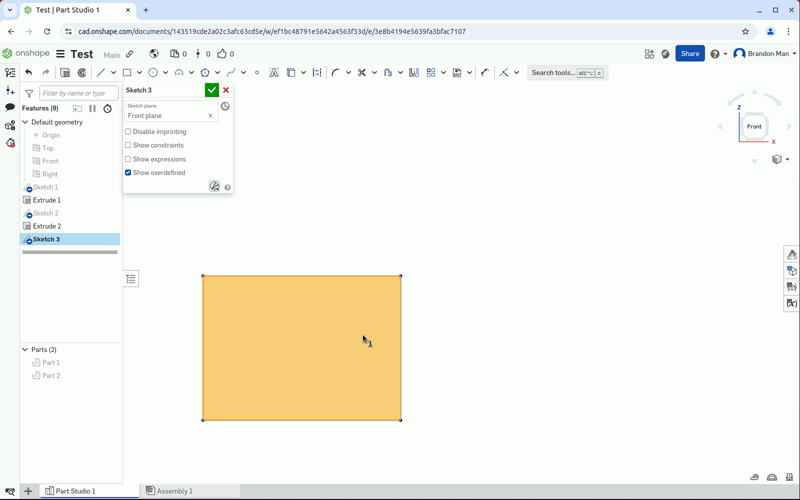
scroll(-6)
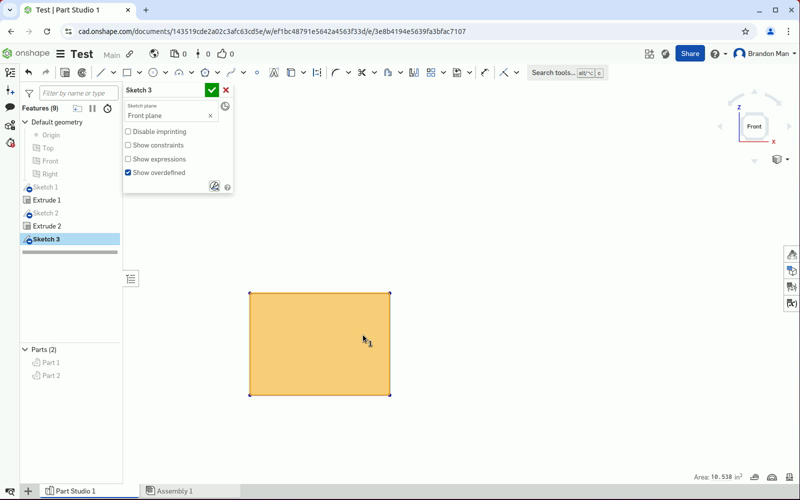
scroll(-6)
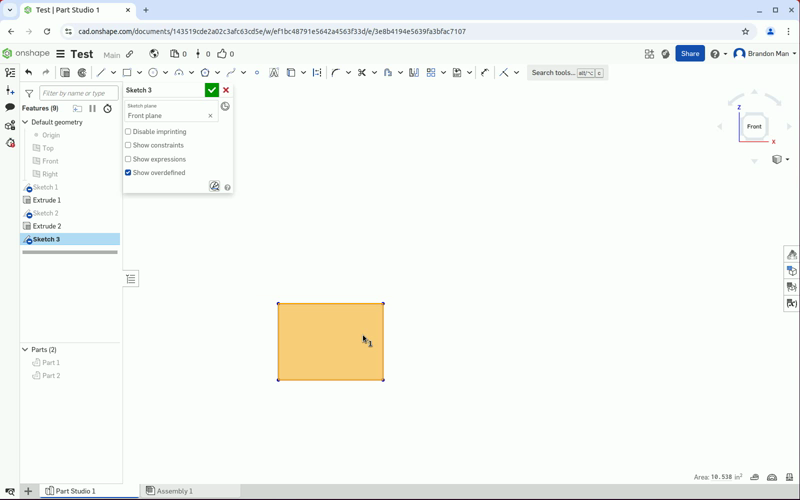
scroll(-6)
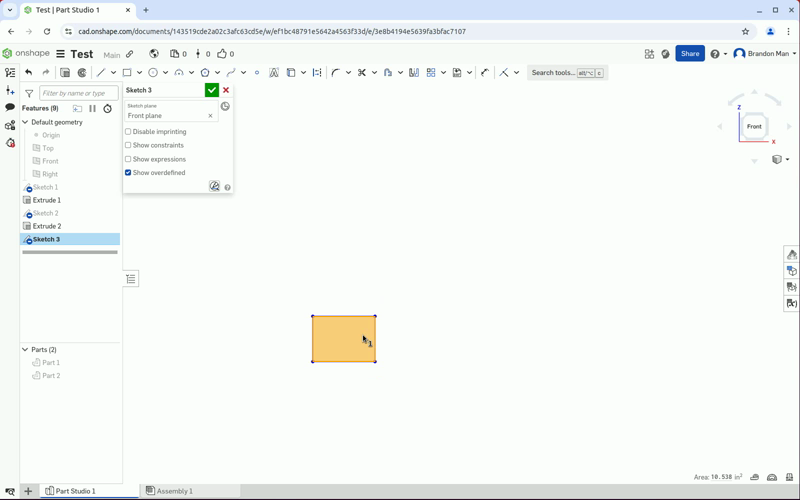
scroll(-6)
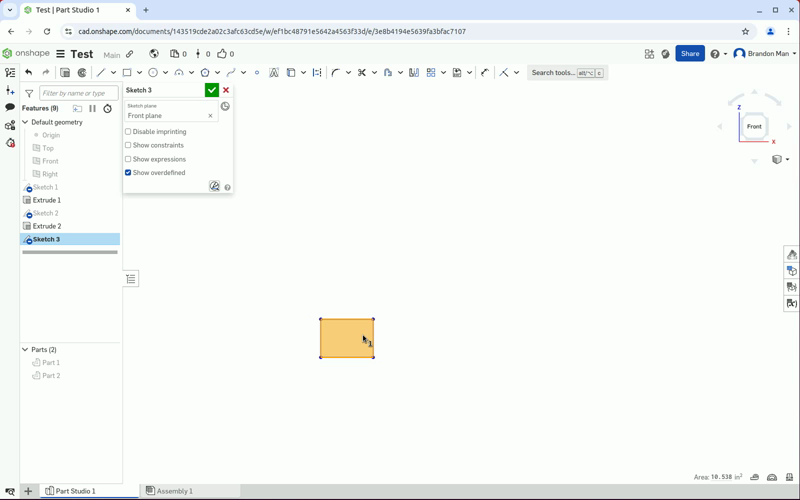
scroll(-6)
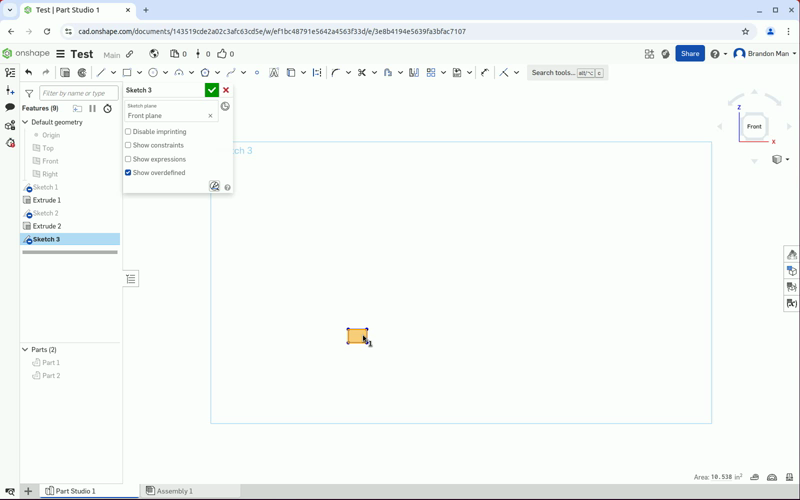
mouse_move(73, 352)
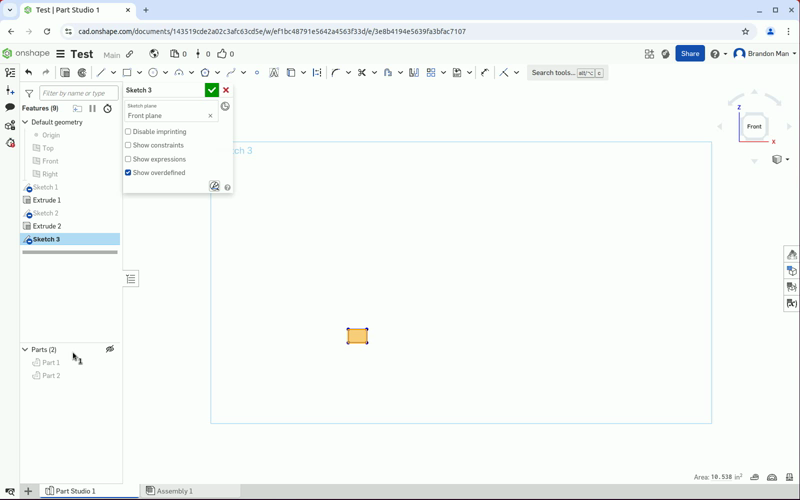
key(shift+y)
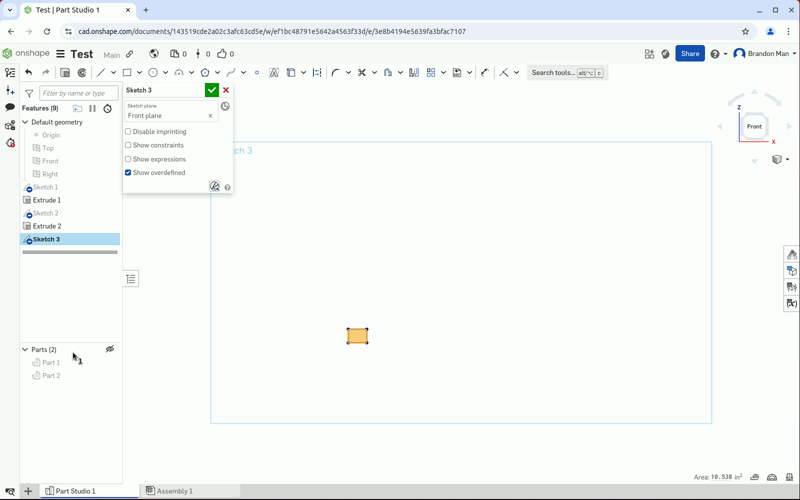
key(shift+e)
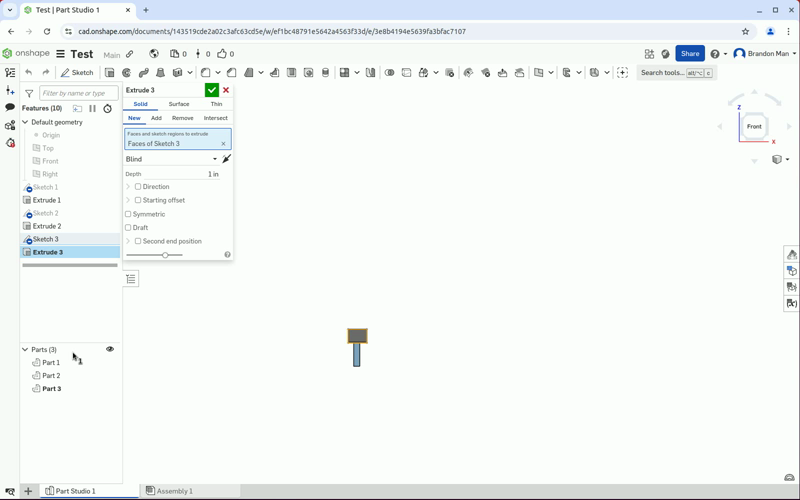
mouse_move(143, 106)
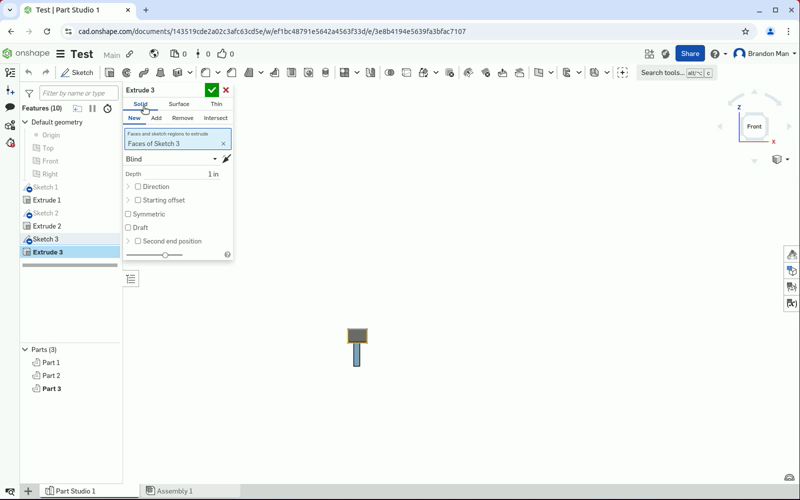
click(143, 106)
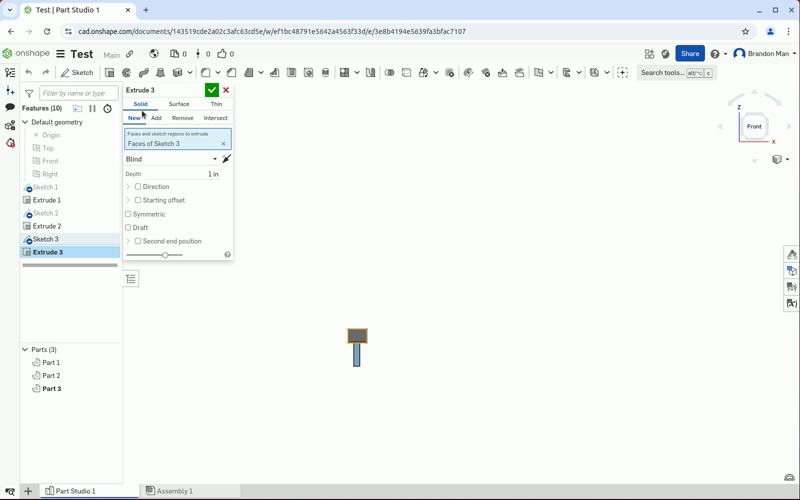
mouse_move(137, 120)
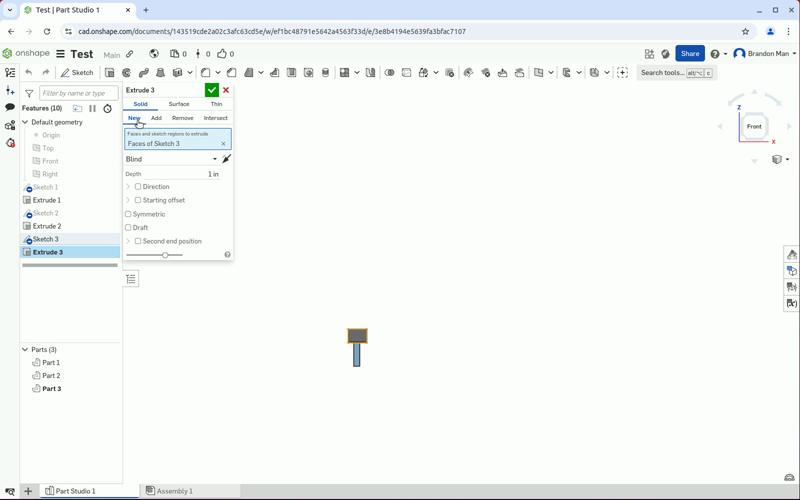
click(137, 120)
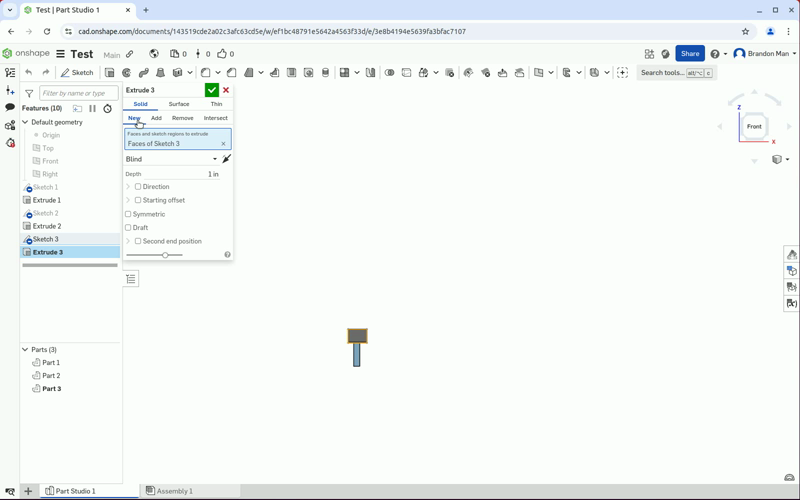
key(tab, 4)
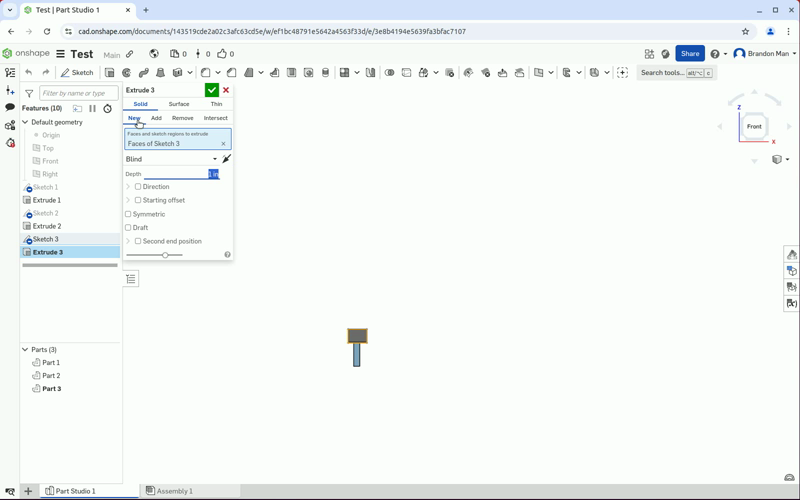
text(-1.926)
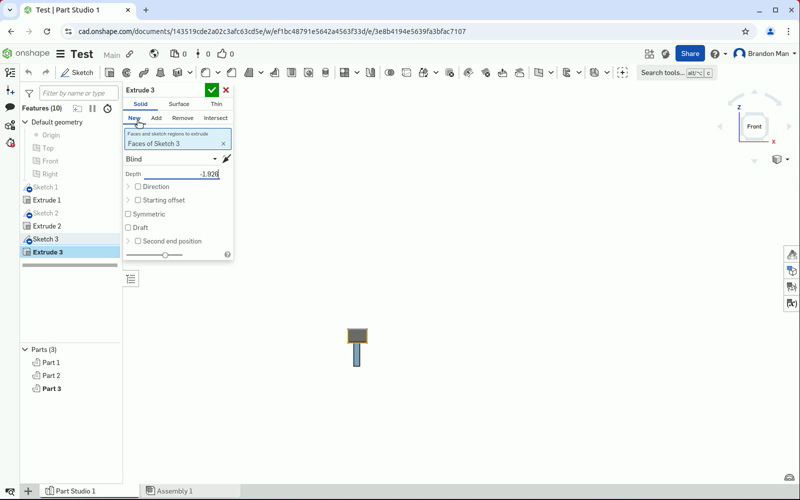
key(enter)
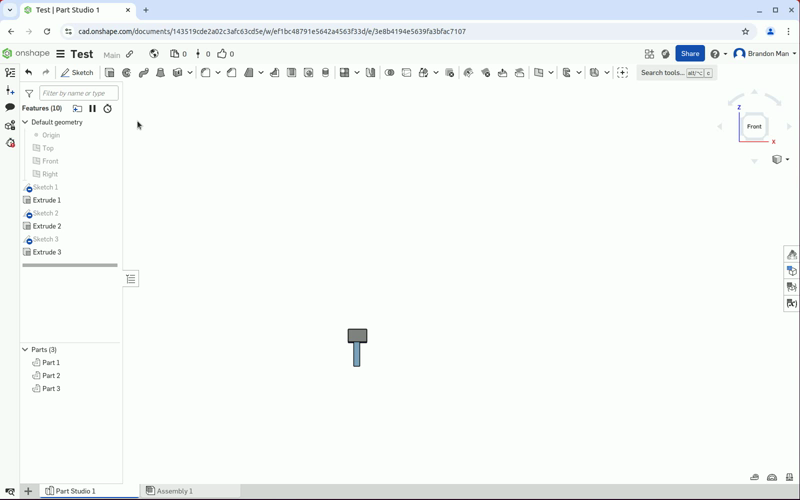
key(shift+h)
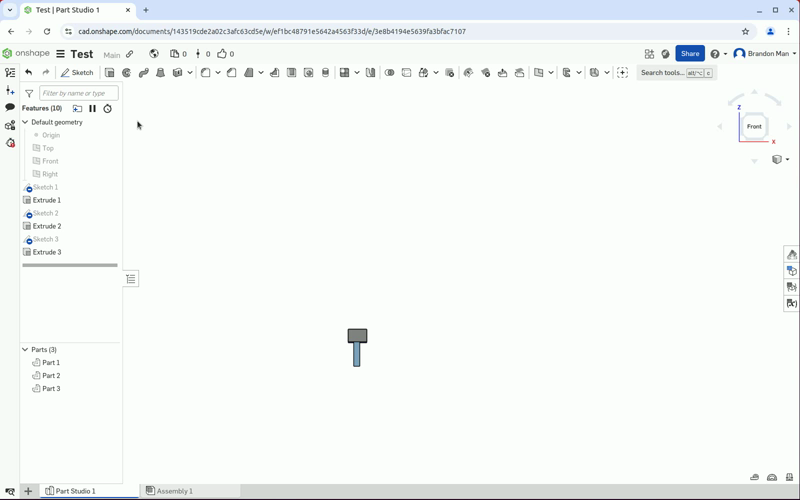
key(shift+h)
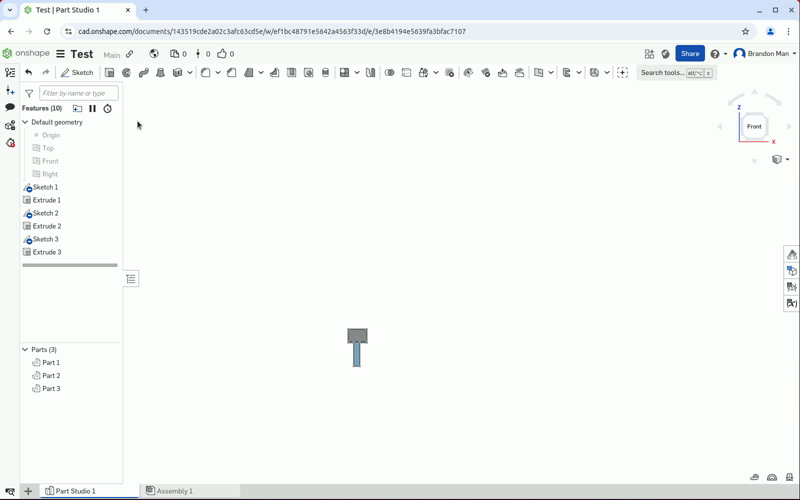
key(shift+7)
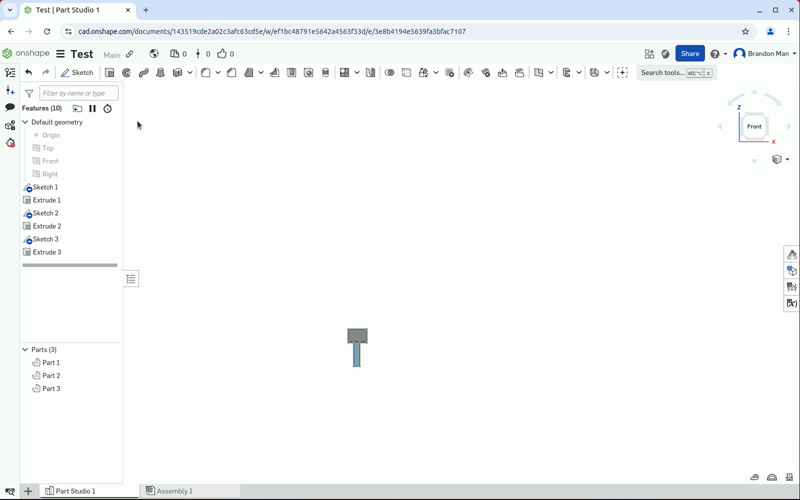
key(left, 2)
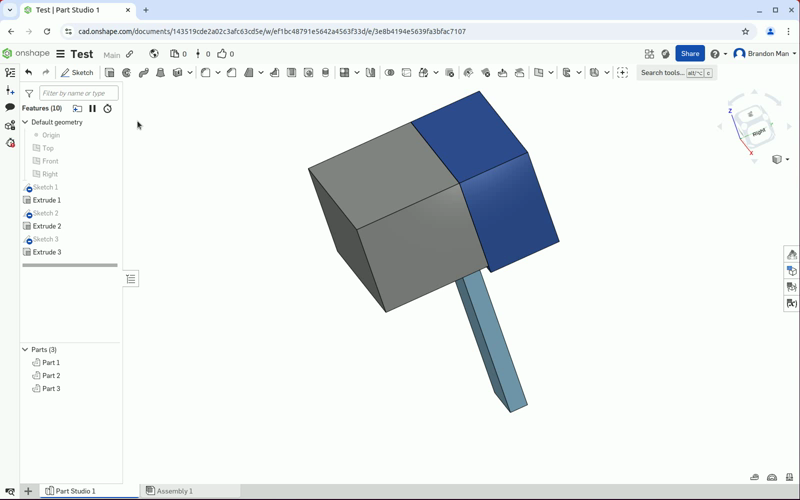
key(down, 2)
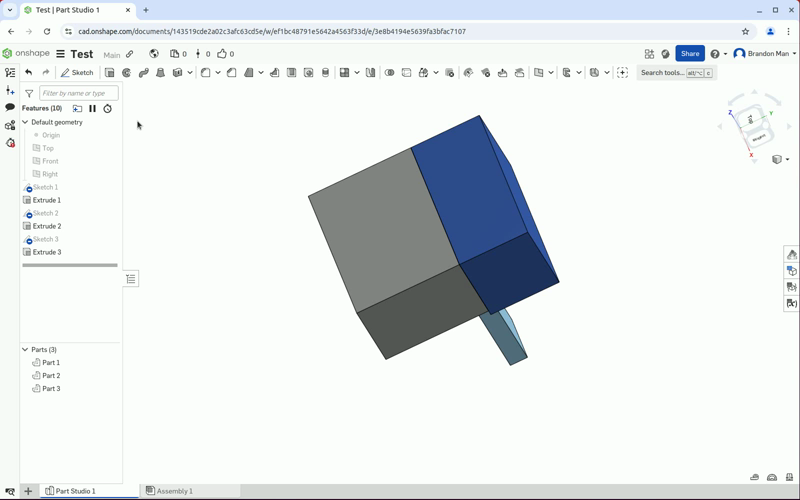
key(up, 2)
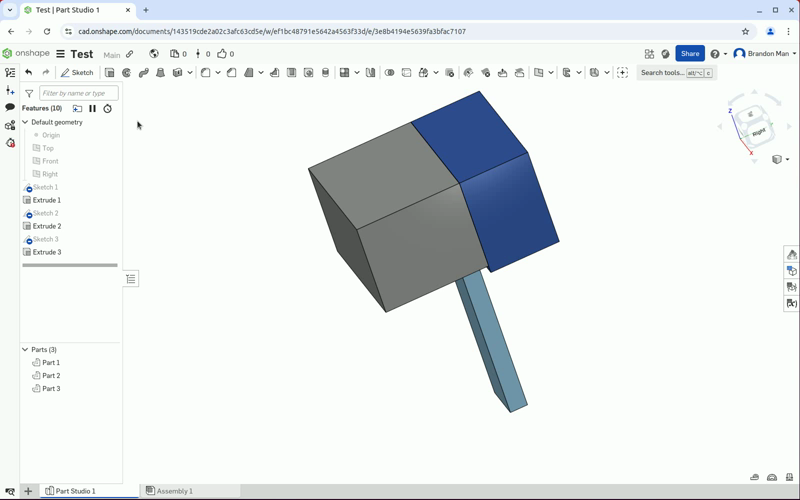
key(right, 2)
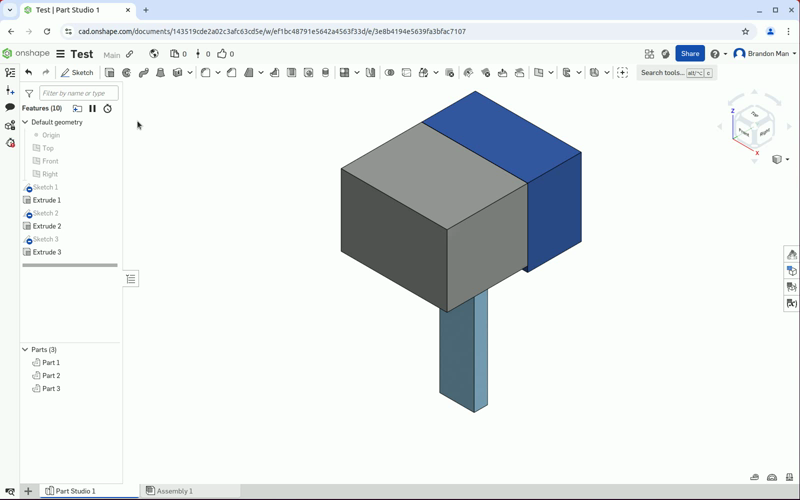
mouse_move(73, 189)
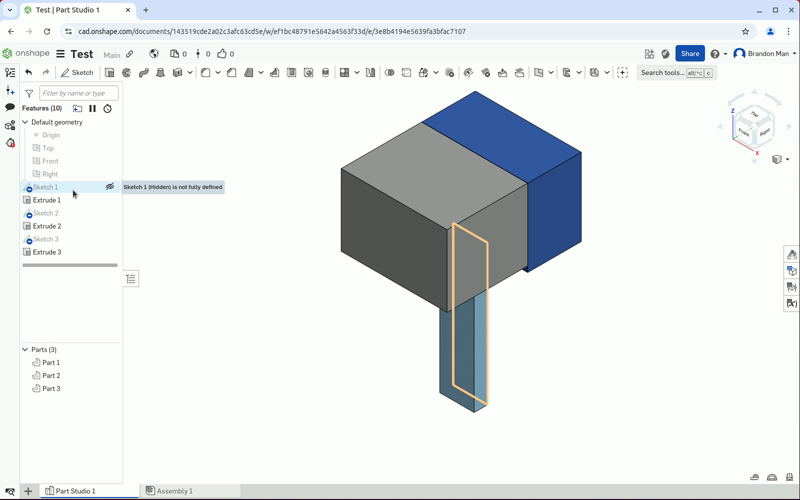
click(73, 189)